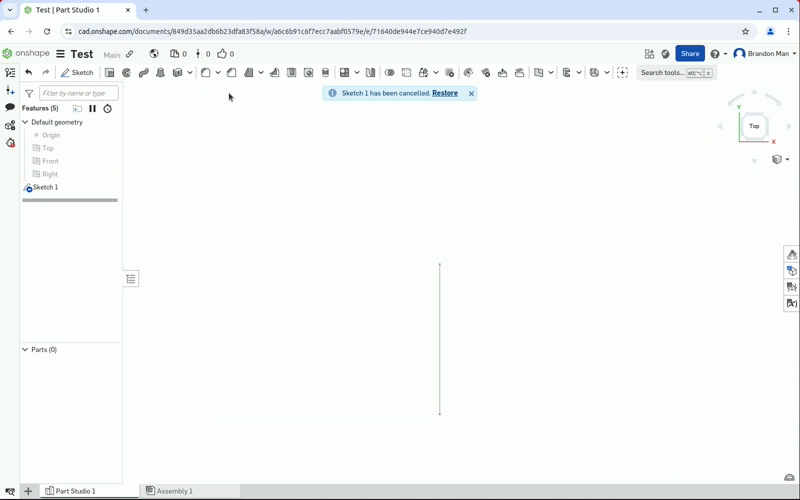
key(shift+h)
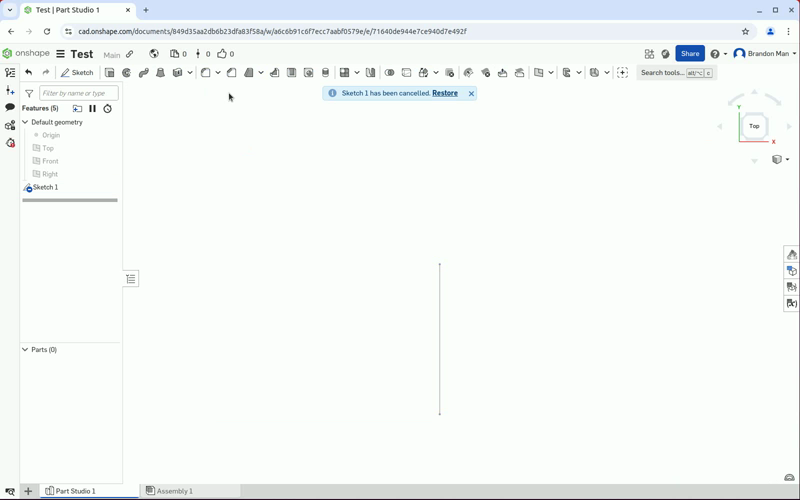
key(shift+s)
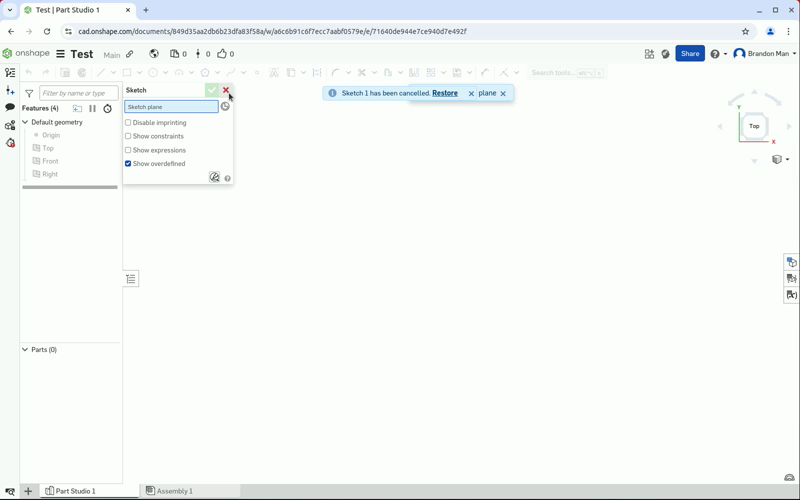
mouse_move(73, 150)
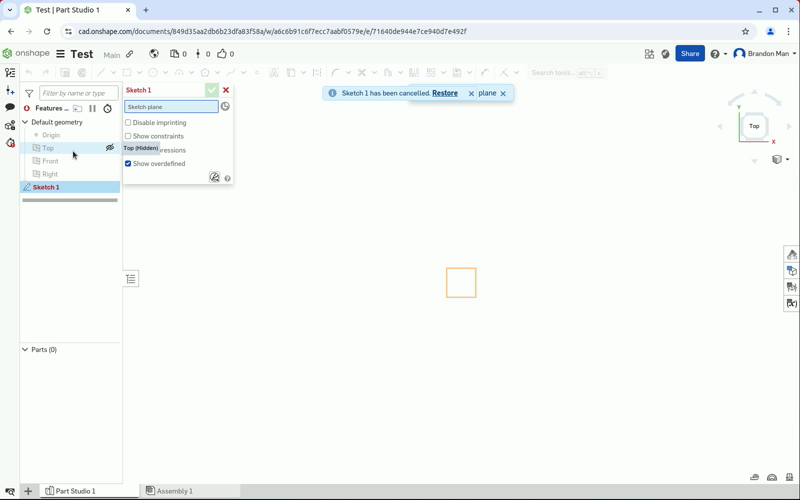
click(73, 150)
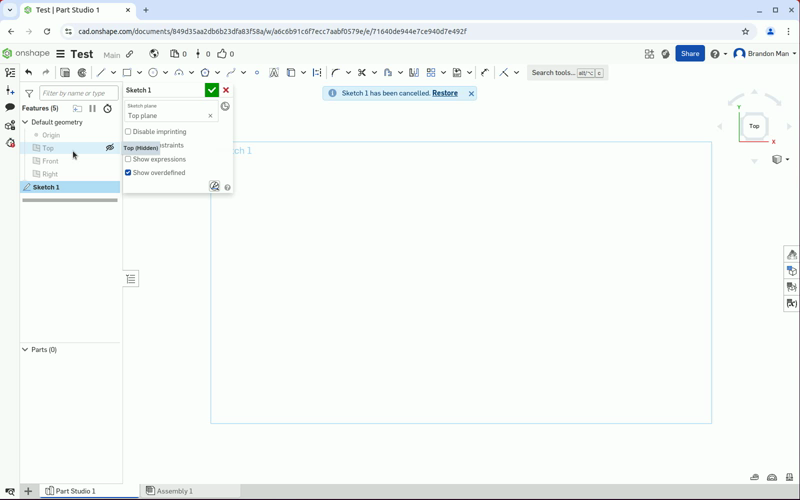
mouse_move(73, 352)
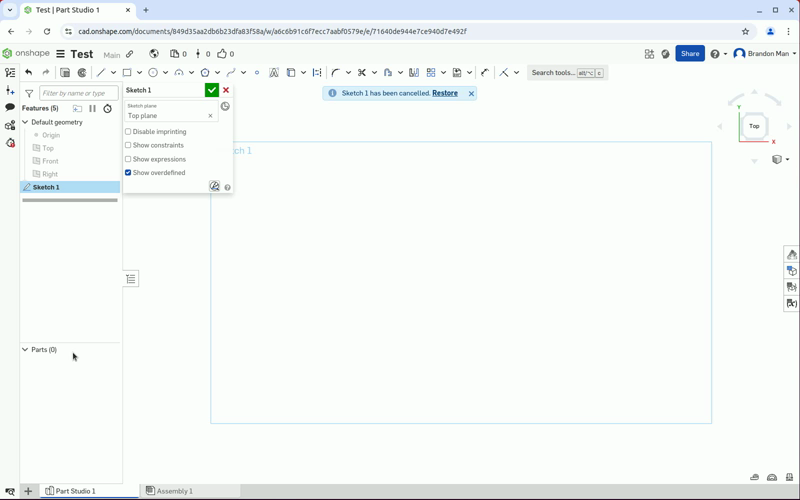
key(y)
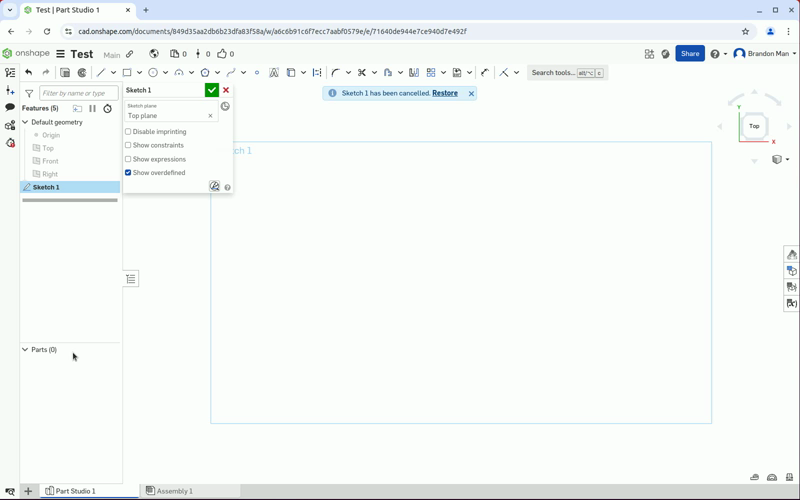
key(l)
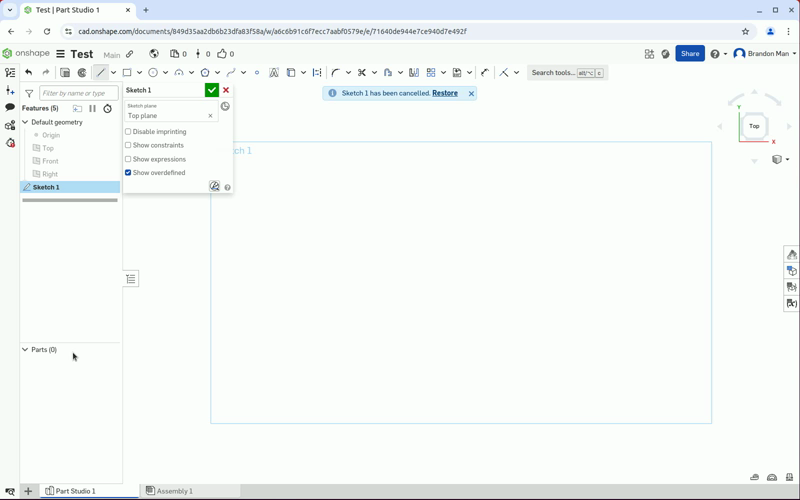
key_down(shift)
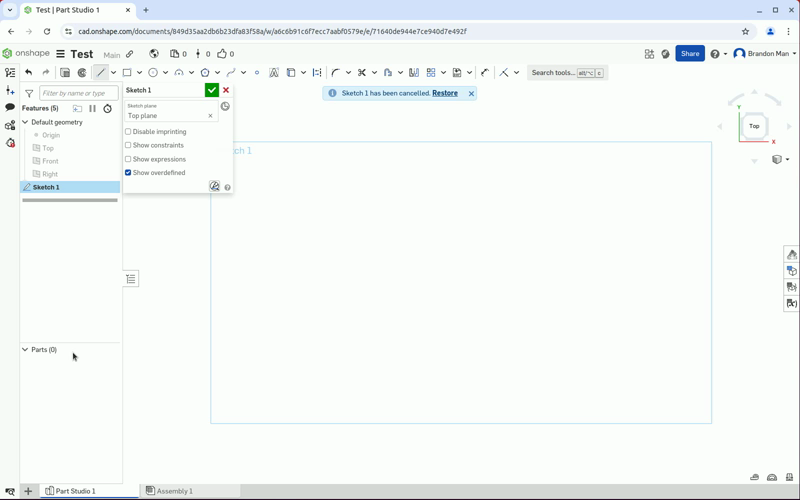
mouse_move(460, 282)
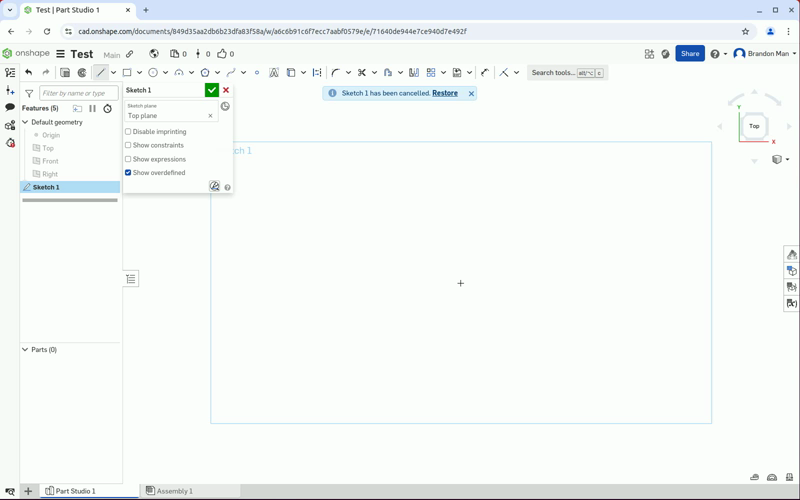
click(460, 282)
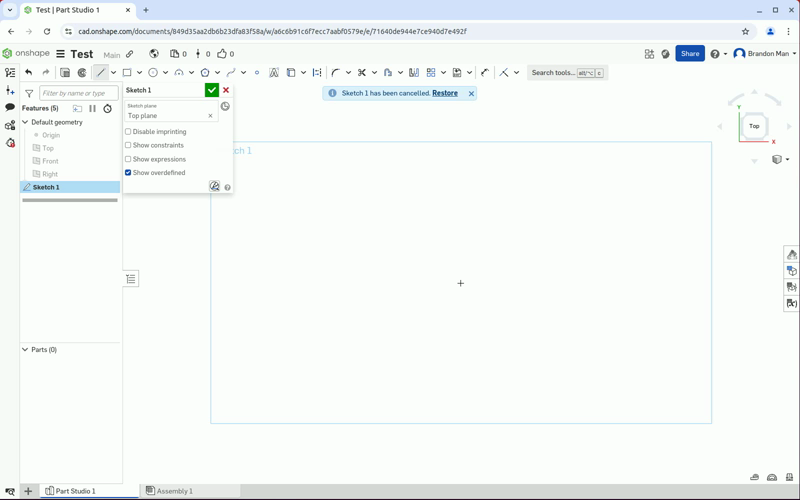
key_up(shift)
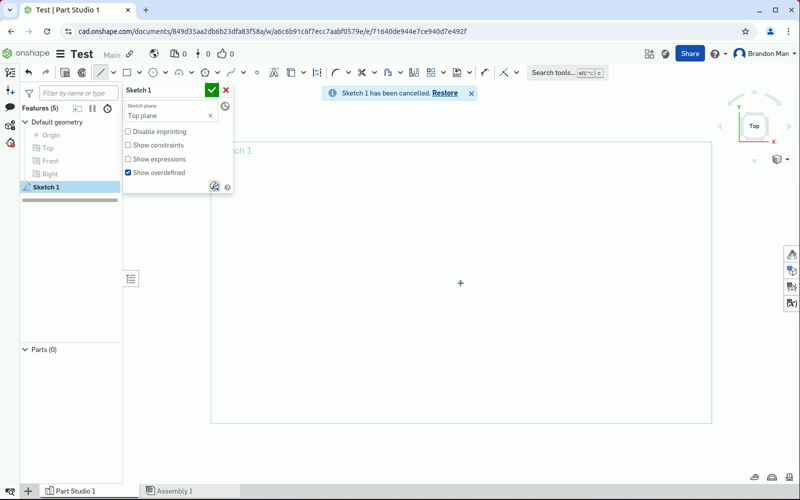
key_down(shift)
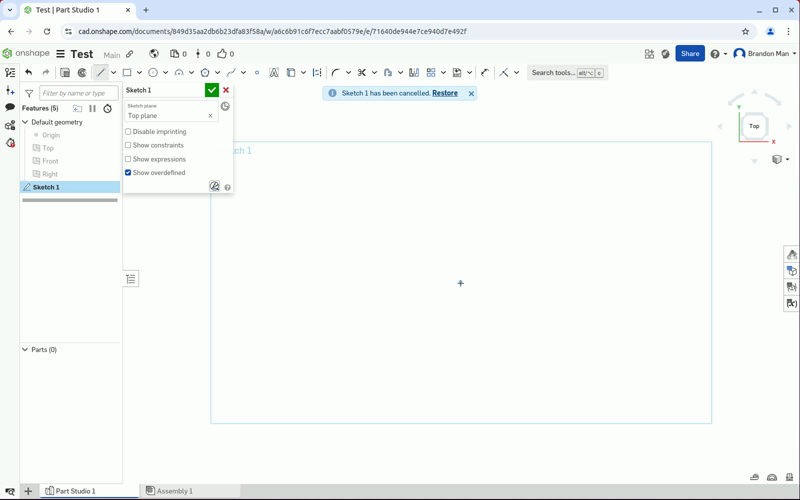
mouse_move(541, 282)
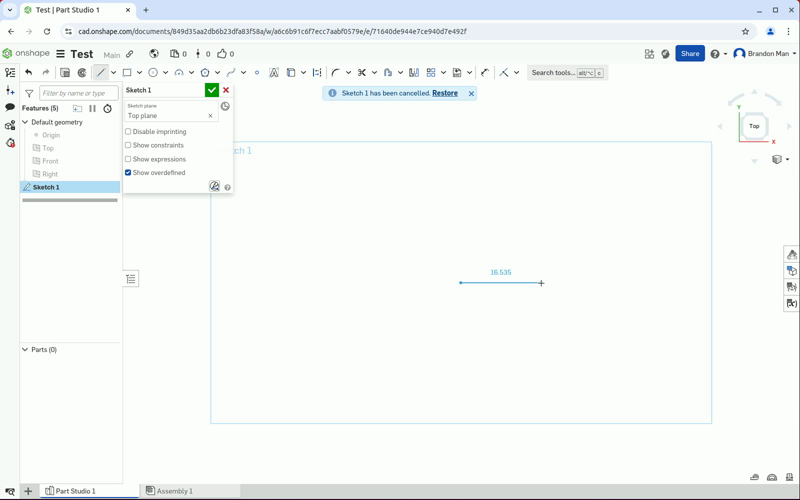
click(541, 282)
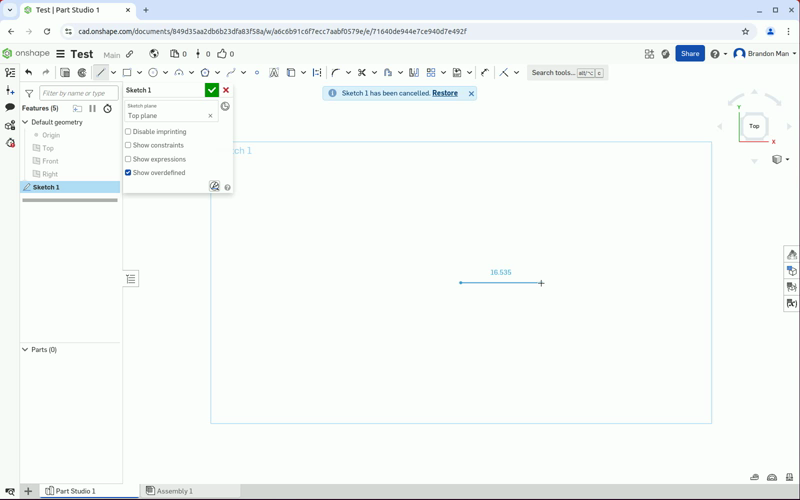
key_up(shift)
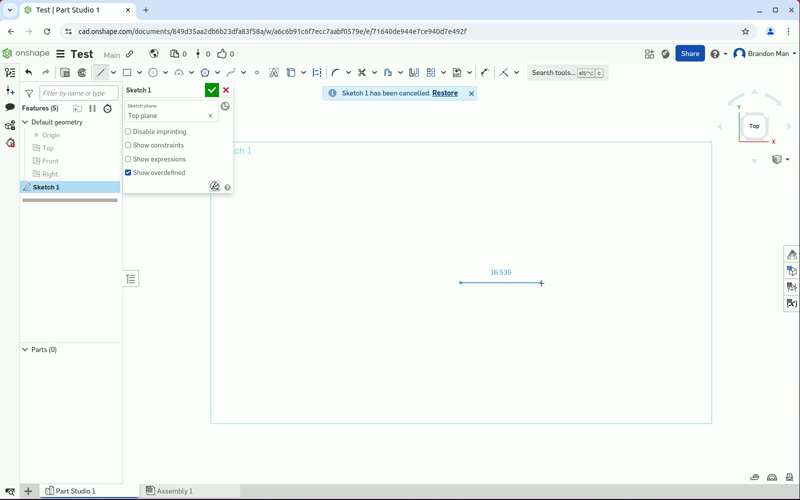
key(esc)
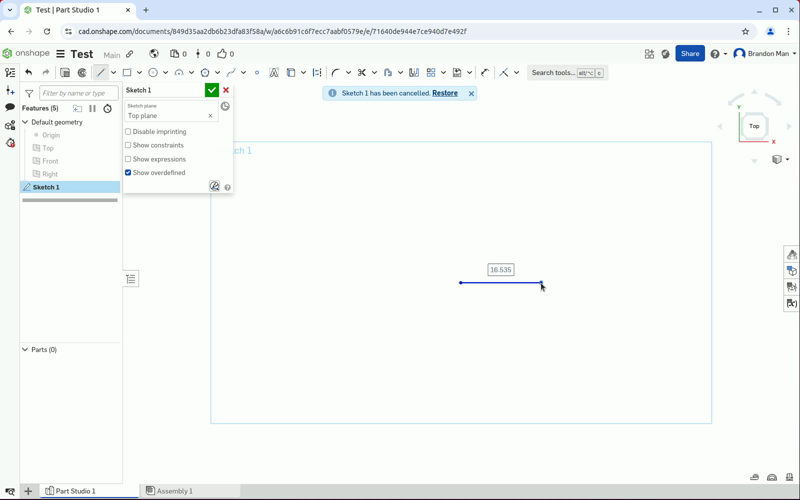
key(a)
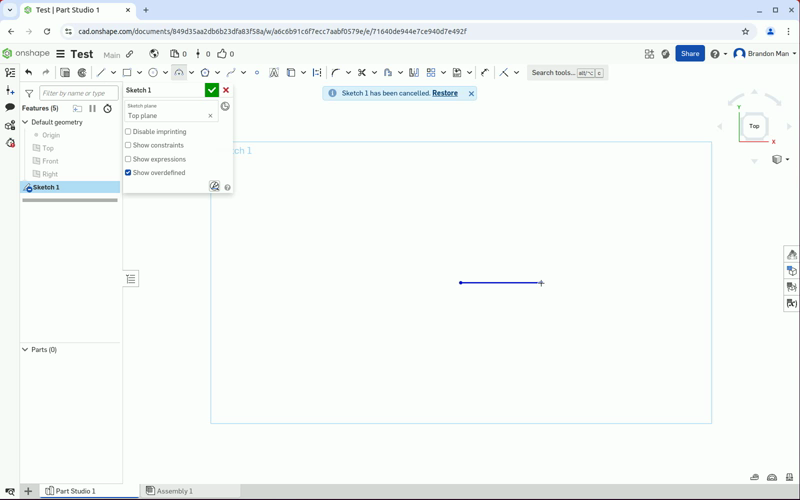
mouse_move(541, 282)
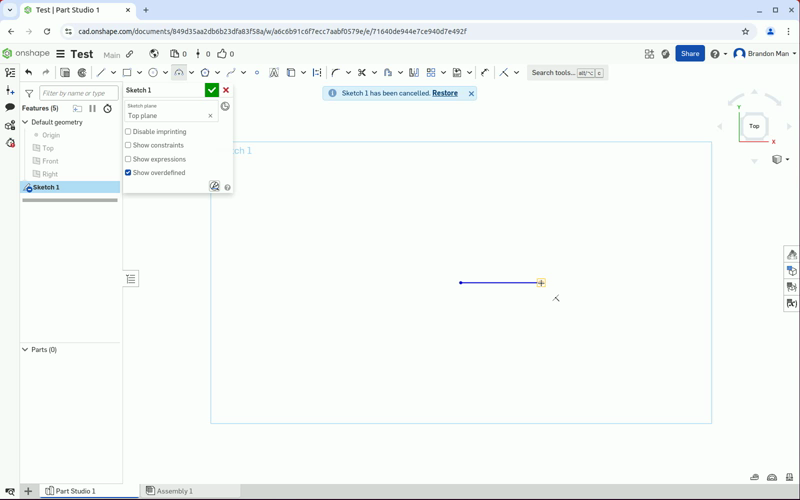
click(541, 282)
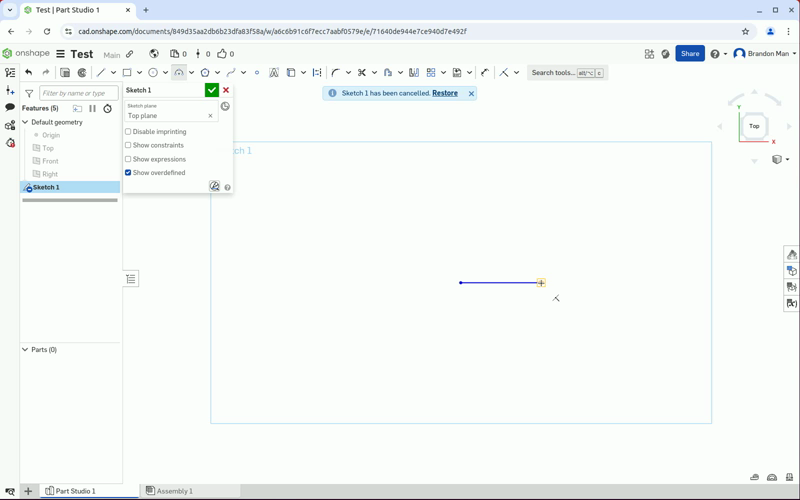
key_down(shift)
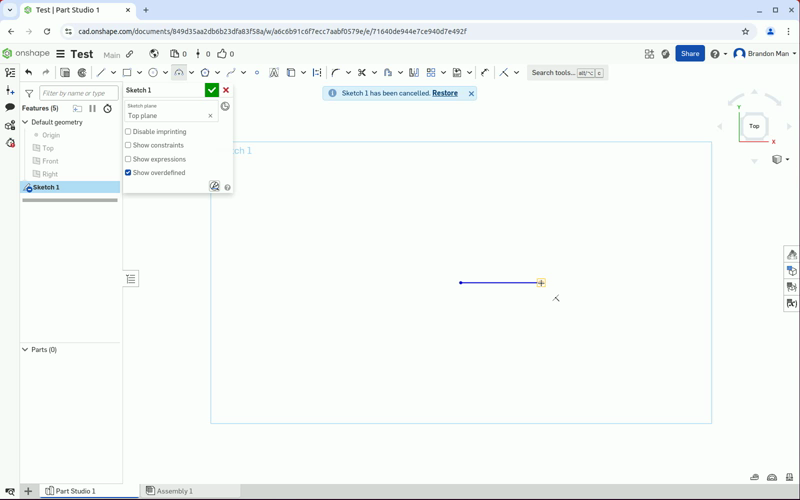
mouse_move(541, 219)
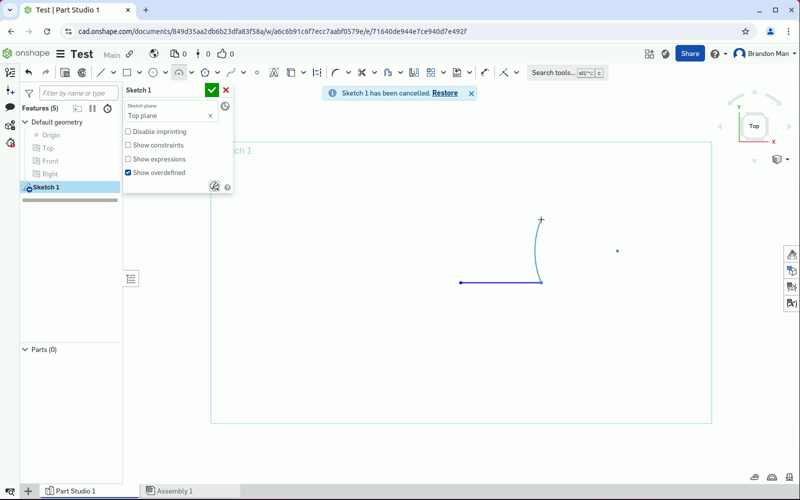
click(541, 219)
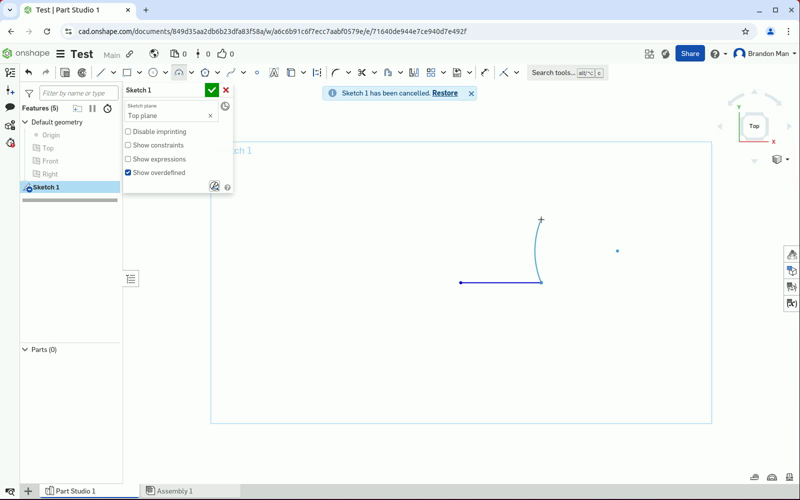
mouse_move(573, 250)
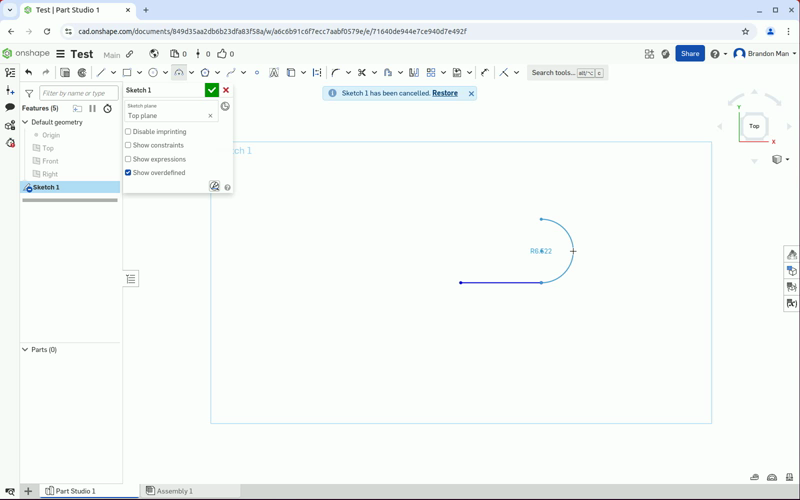
click(573, 250)
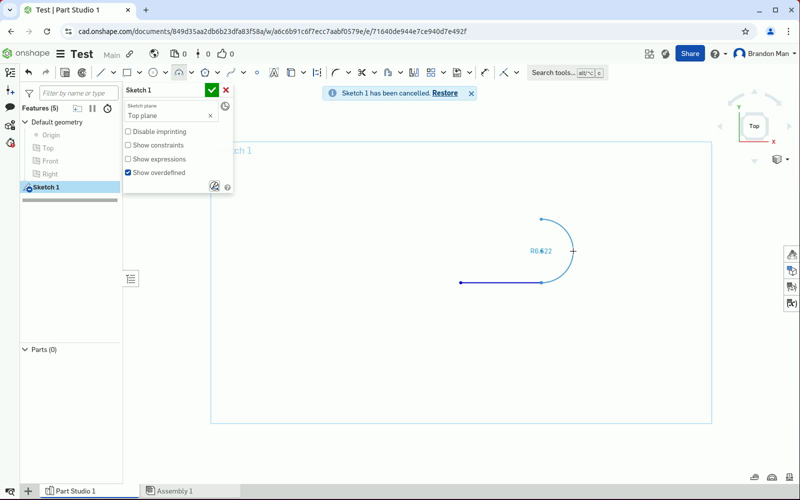
key_up(shift)
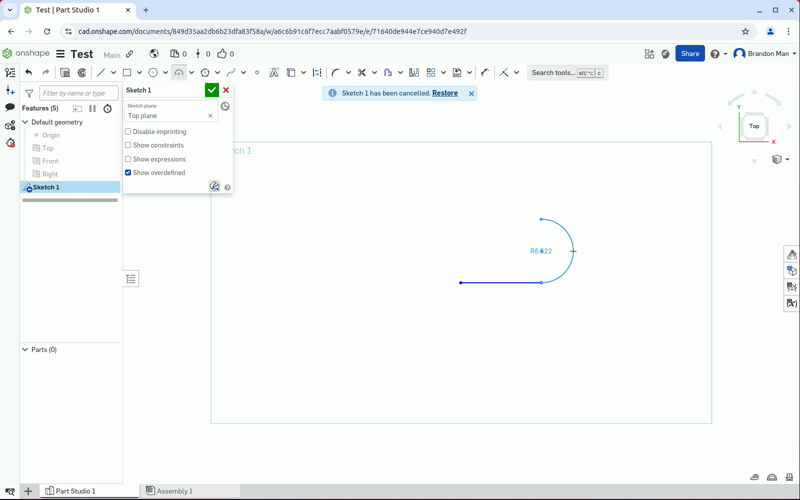
key(esc)
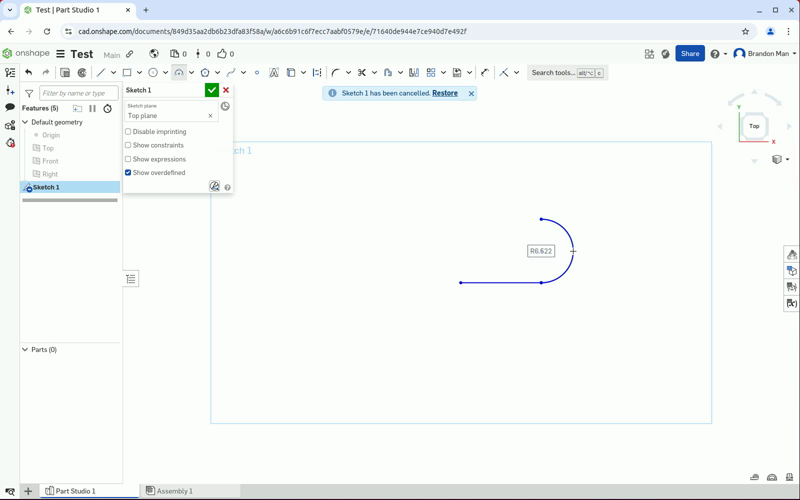
key(l)
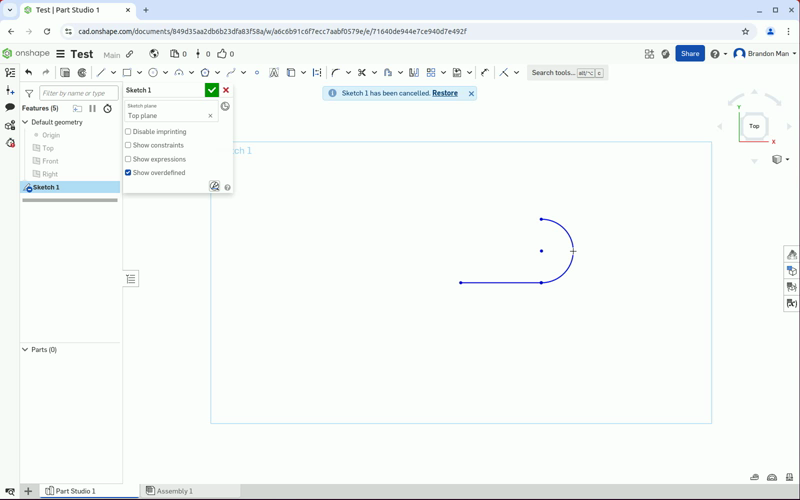
mouse_move(541, 219)
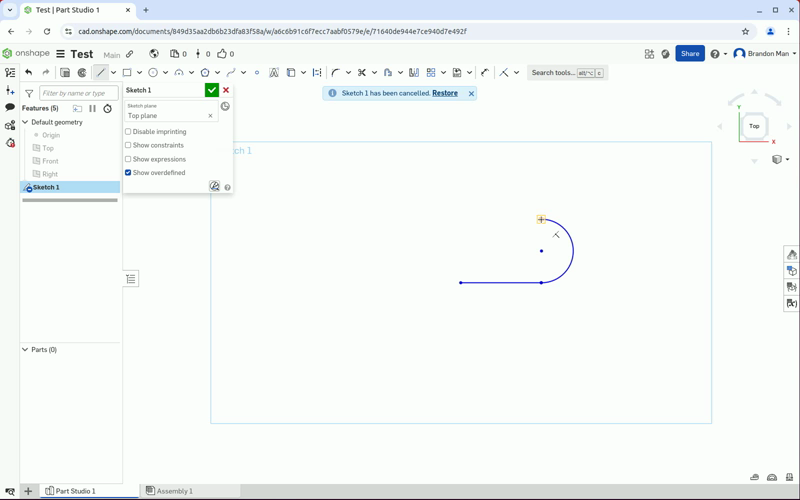
click(541, 219)
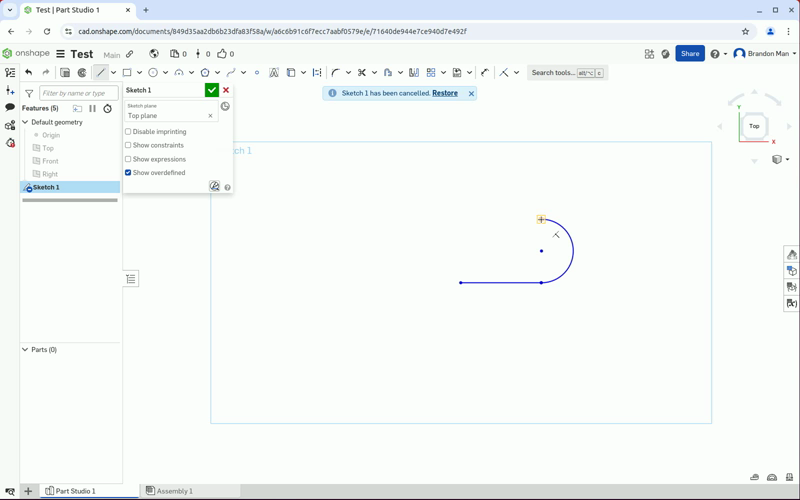
key_down(shift)
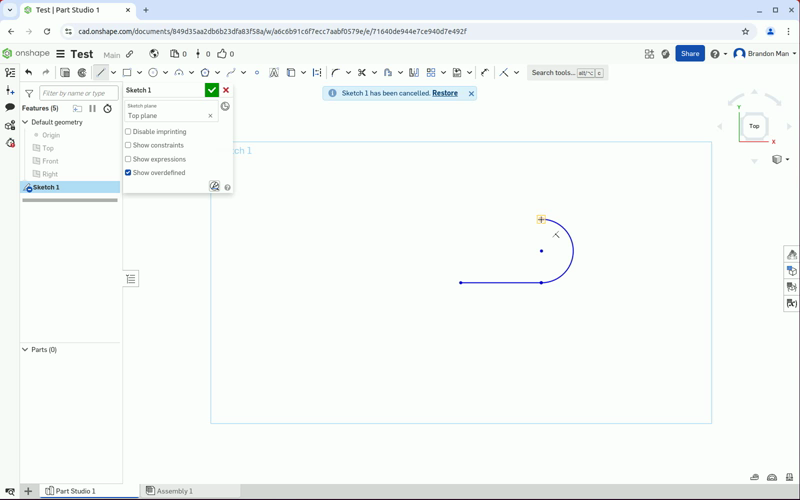
mouse_move(460, 219)
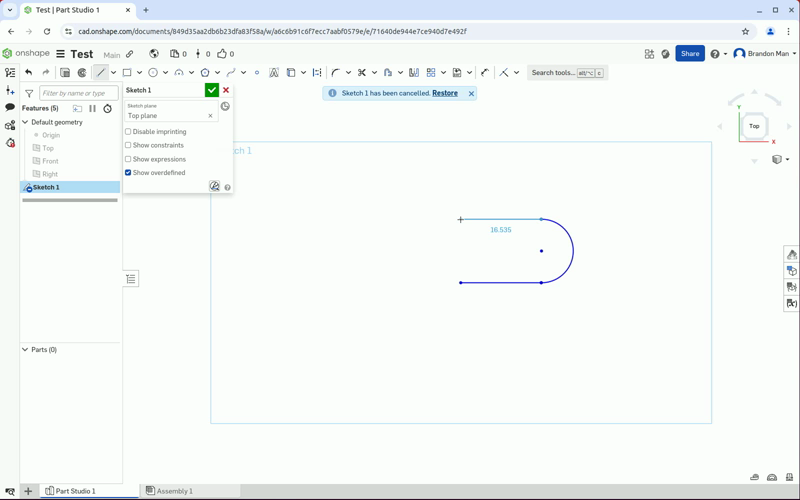
click(460, 219)
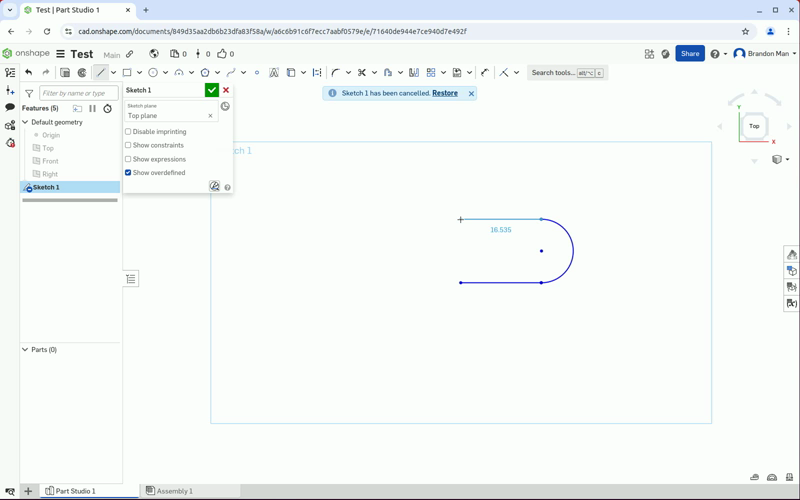
key_up(shift)
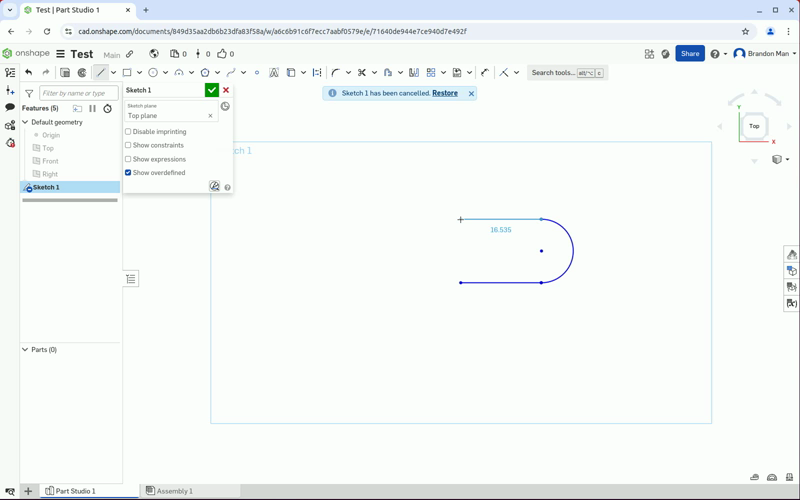
key_down(shift)
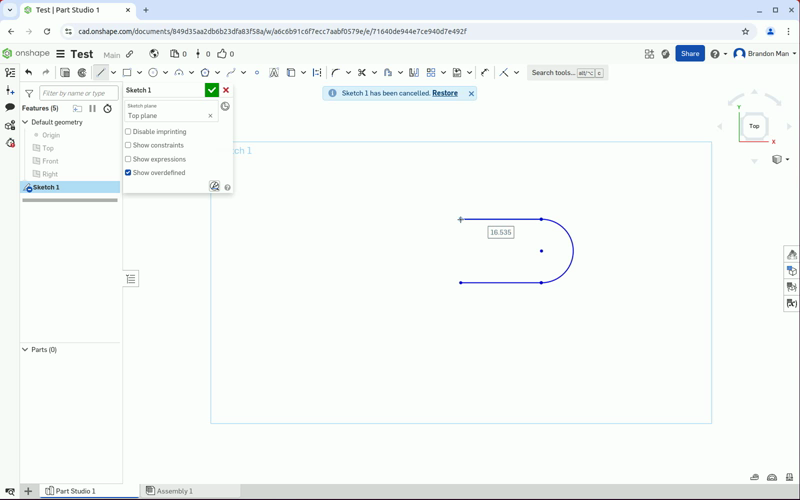
mouse_move(460, 282)
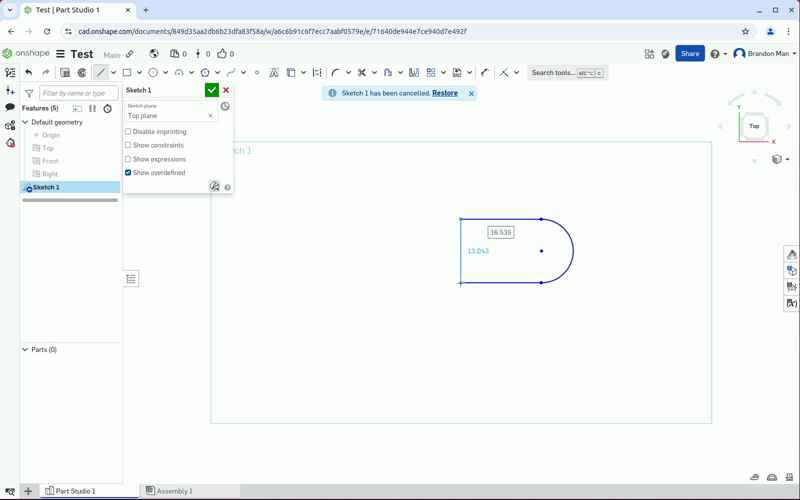
key_up(shift)
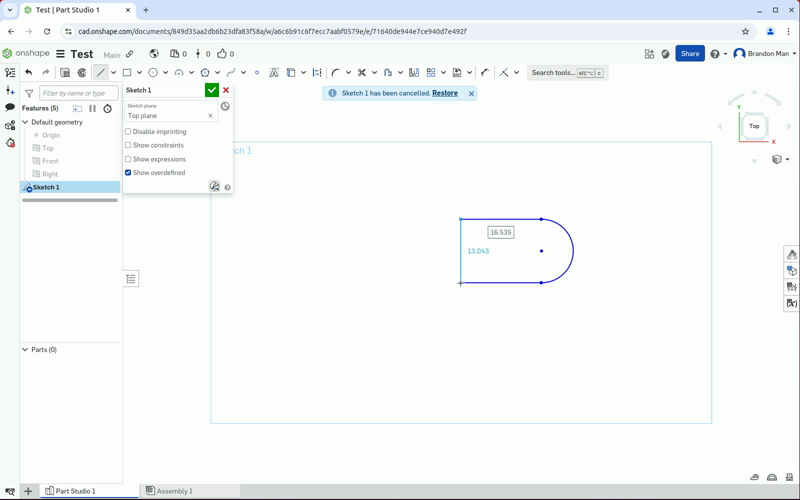
click(460, 282)
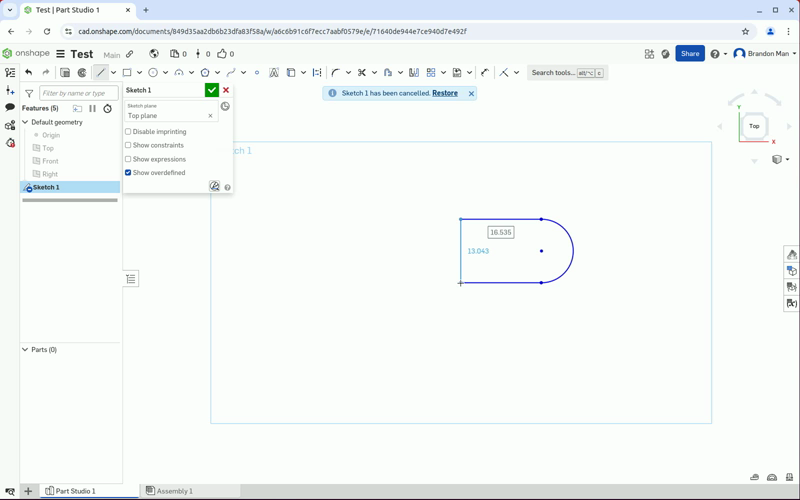
key(esc)
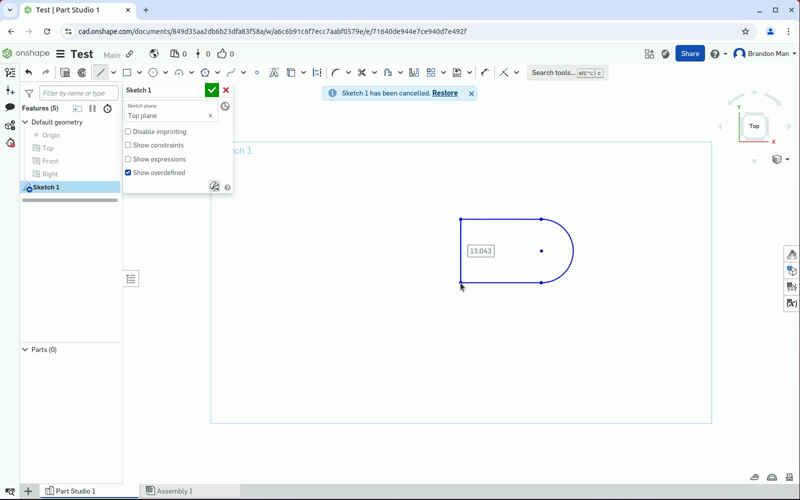
key(c)
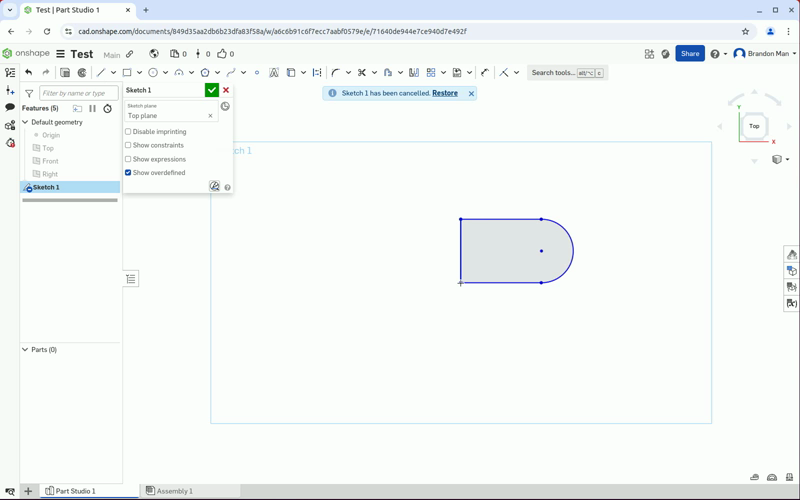
key_down(shift)
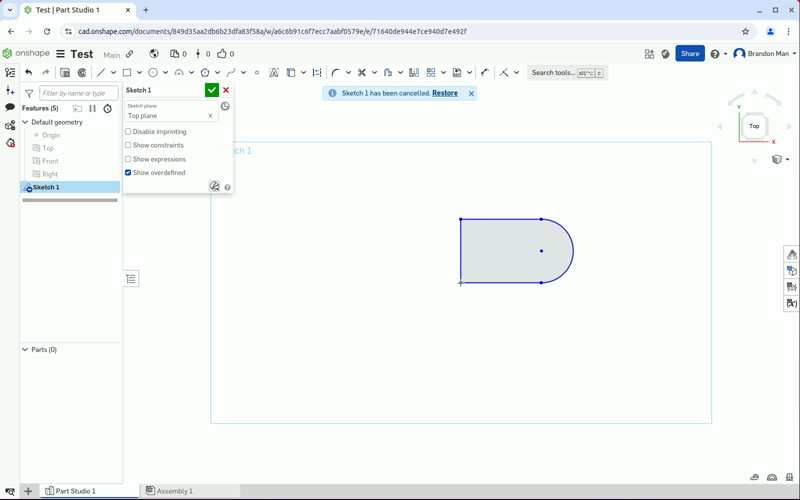
mouse_move(541, 250)
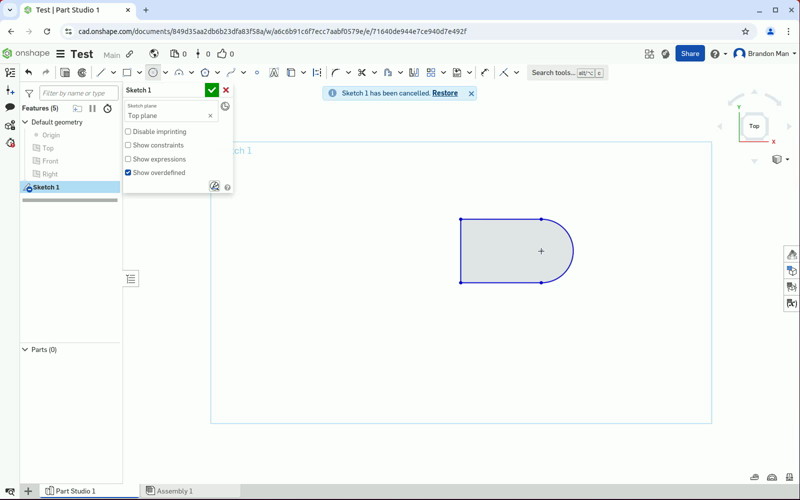
click(541, 250)
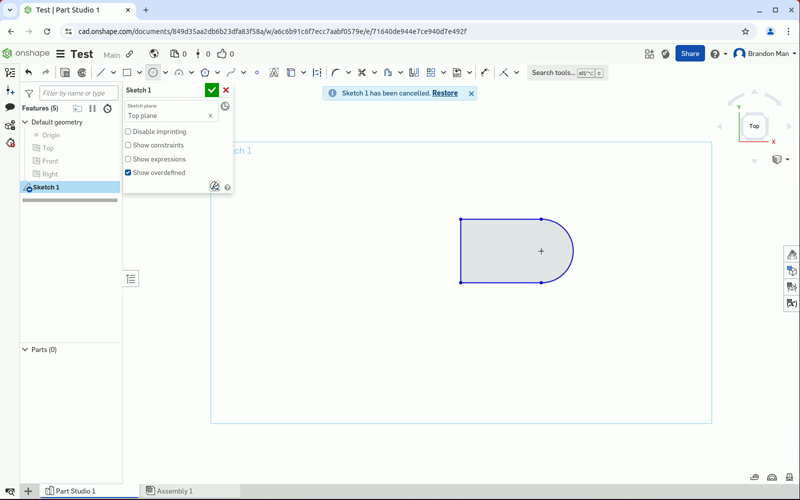
key_up(shift)
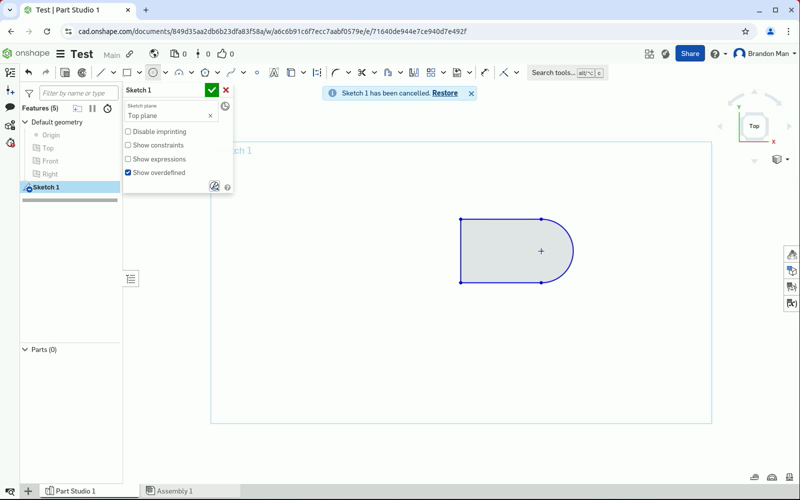
mouse_move(560, 250)
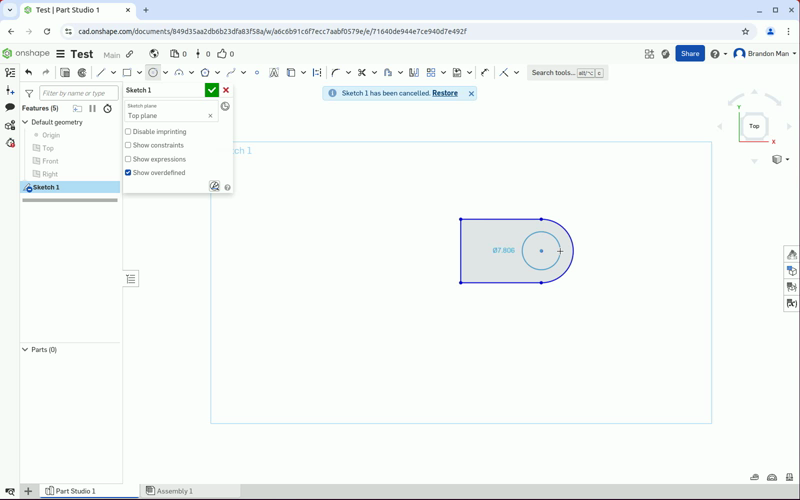
click(560, 250)
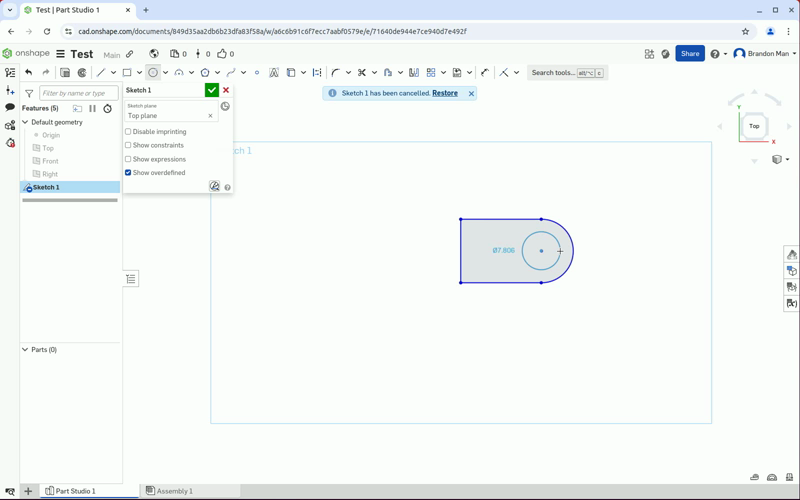
key(esc)
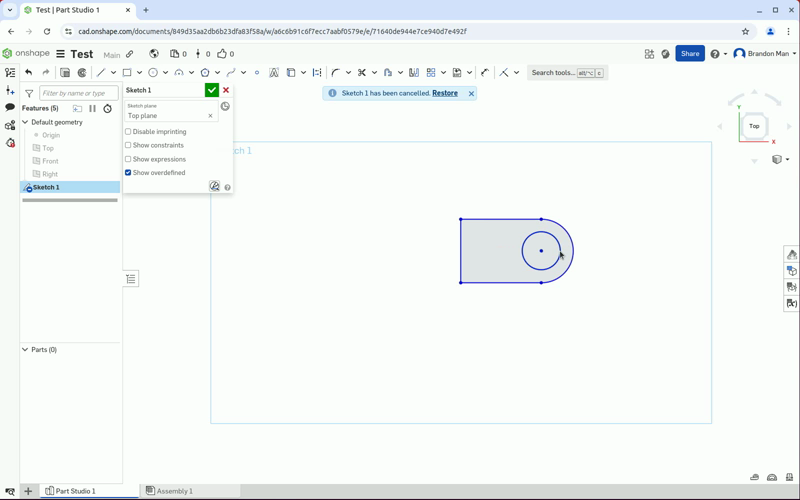
mouse_move(484, 261)
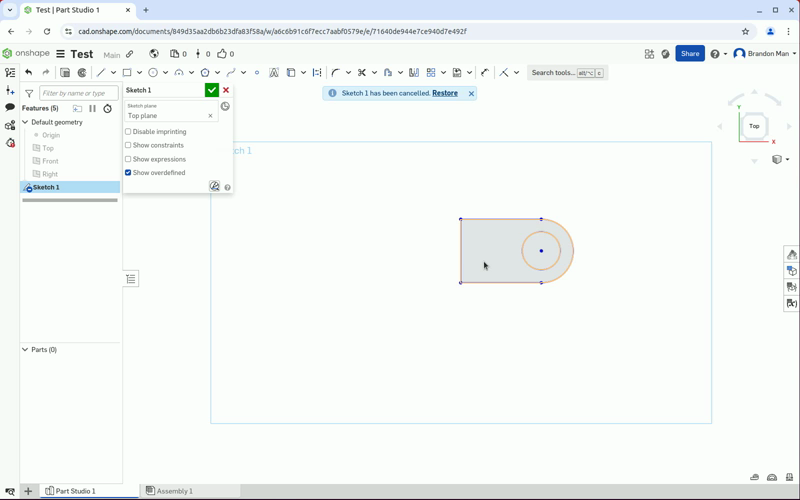
click(484, 261)
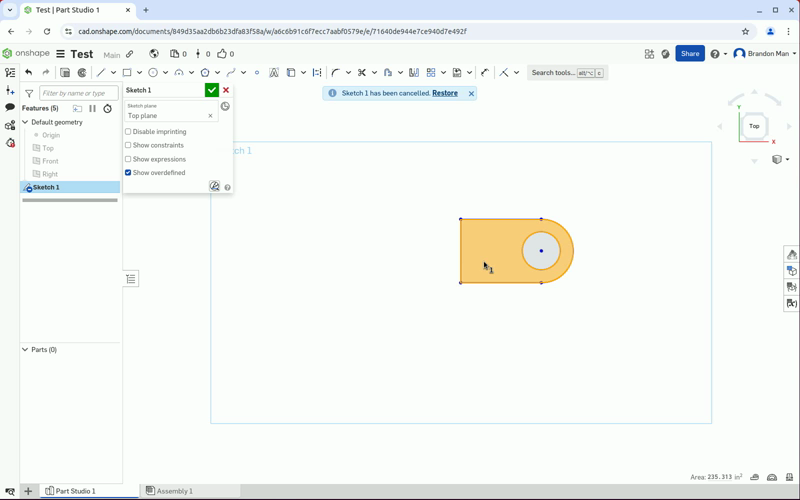
mouse_move(73, 352)
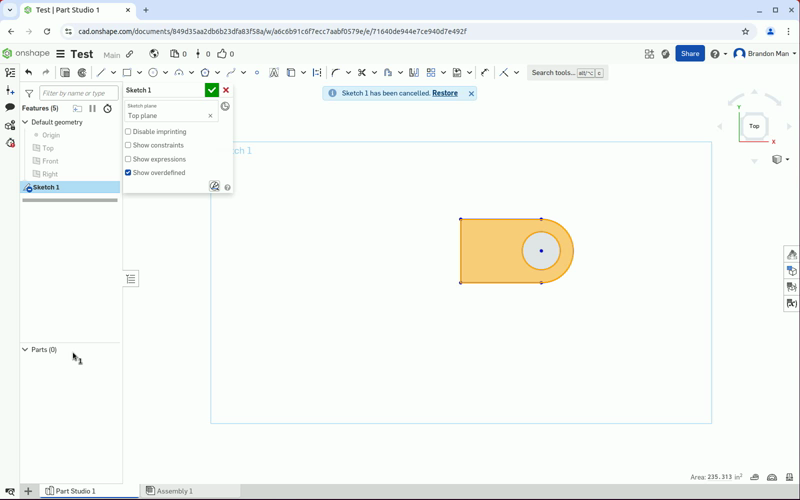
key(shift+y)
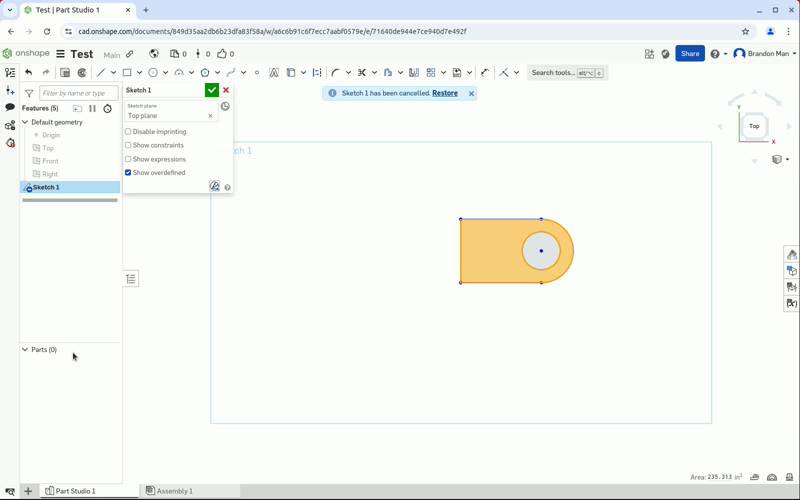
key(shift+e)
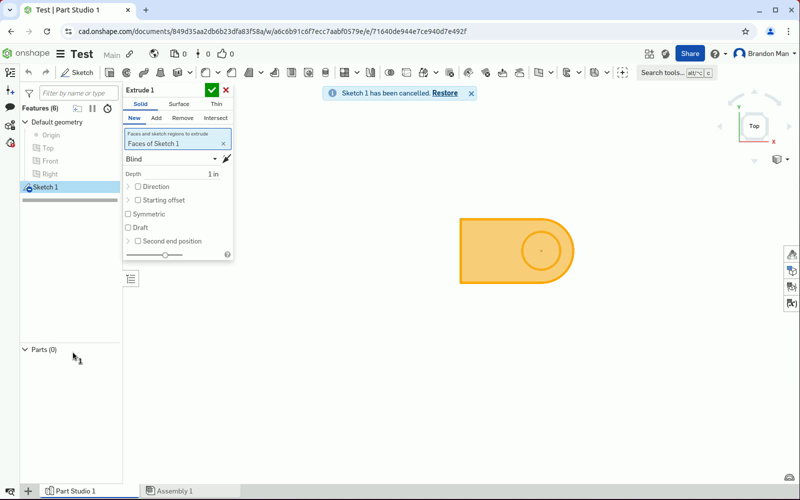
mouse_move(143, 106)
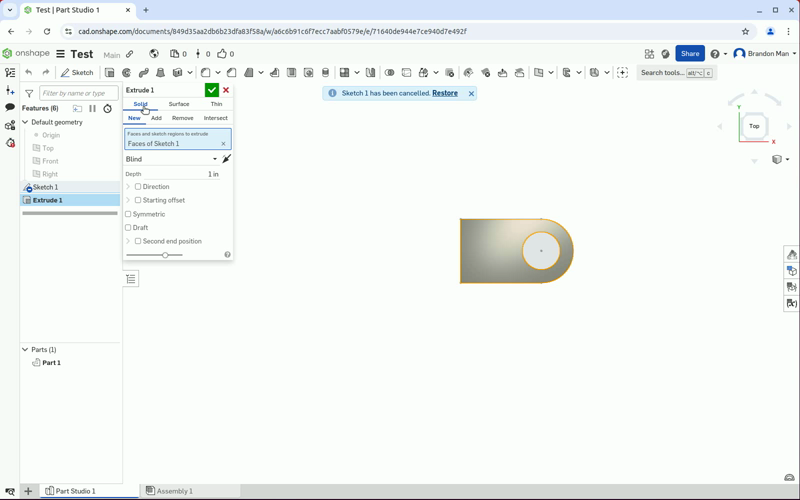
click(143, 106)
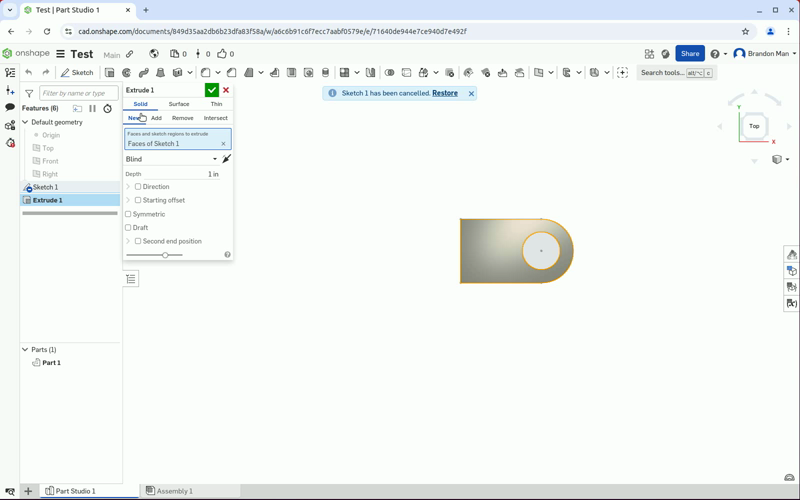
mouse_move(137, 120)
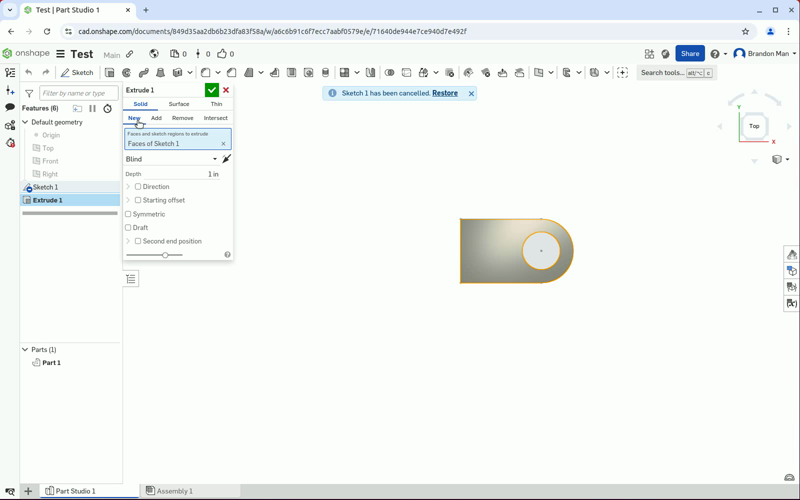
click(137, 120)
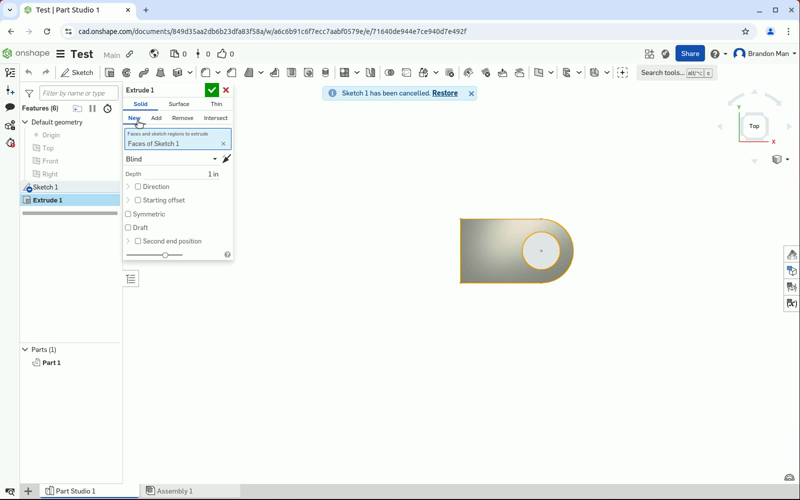
key(tab, 4)
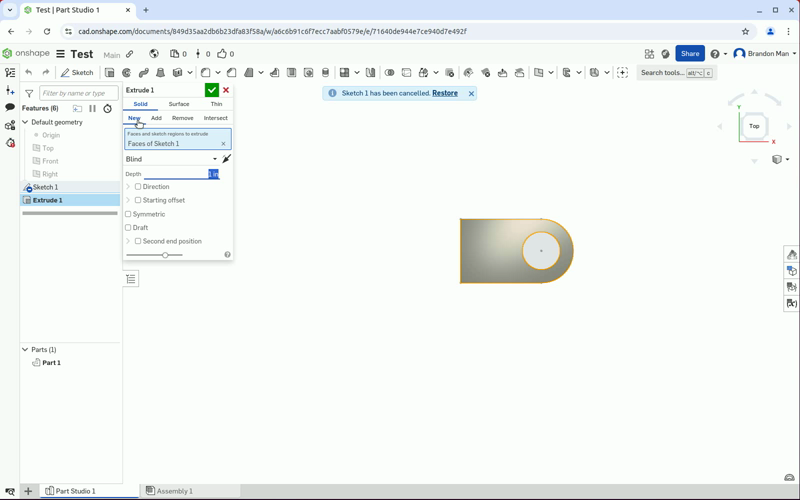
text(2.648)
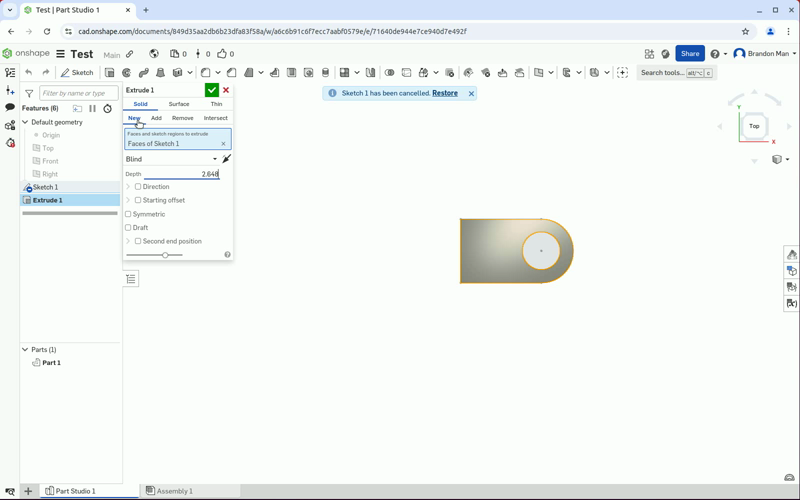
key(enter)
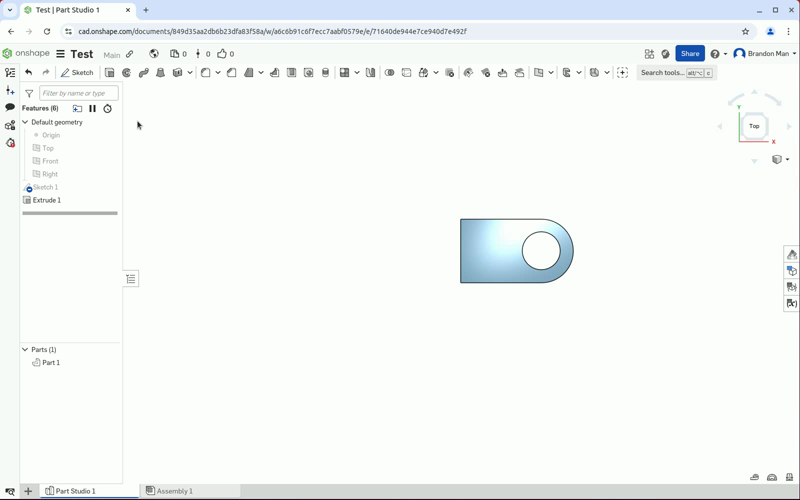
key(shift+h)
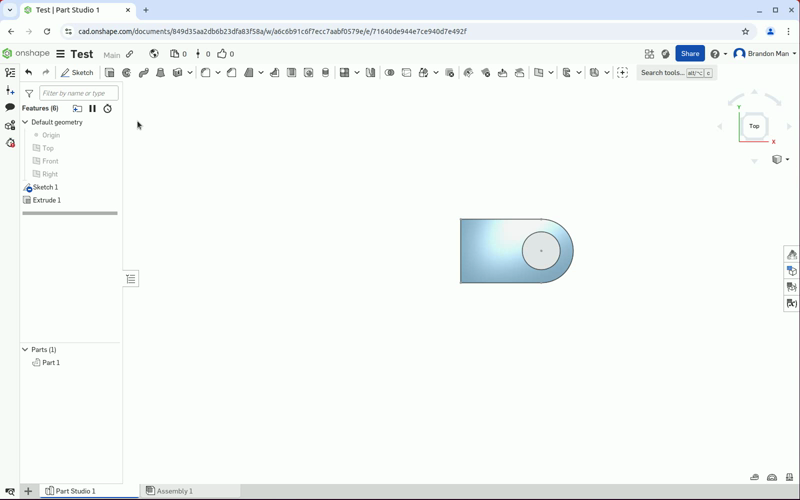
key(shift+h)
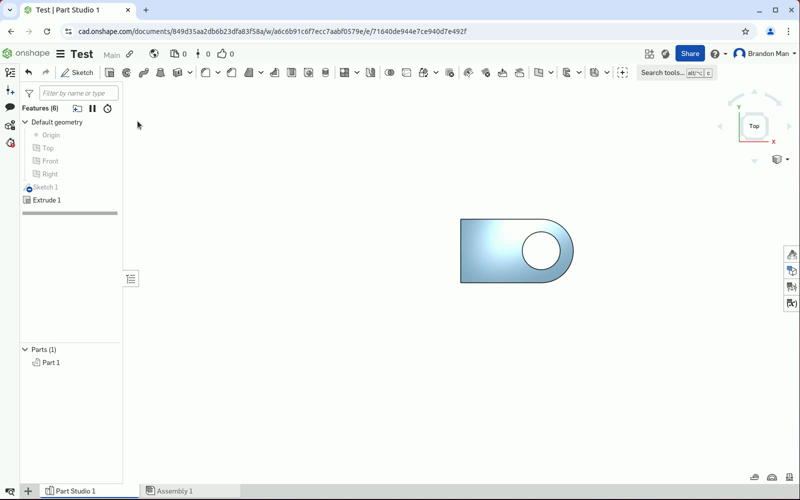
mouse_move(73, 189)
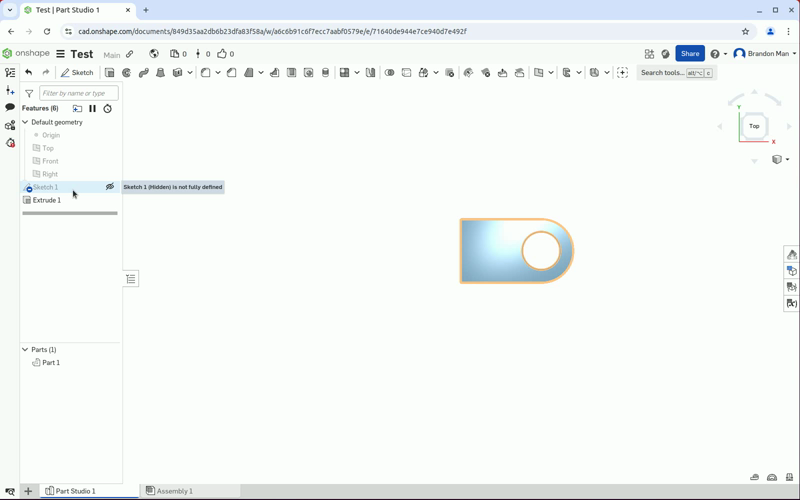
click(73, 189)
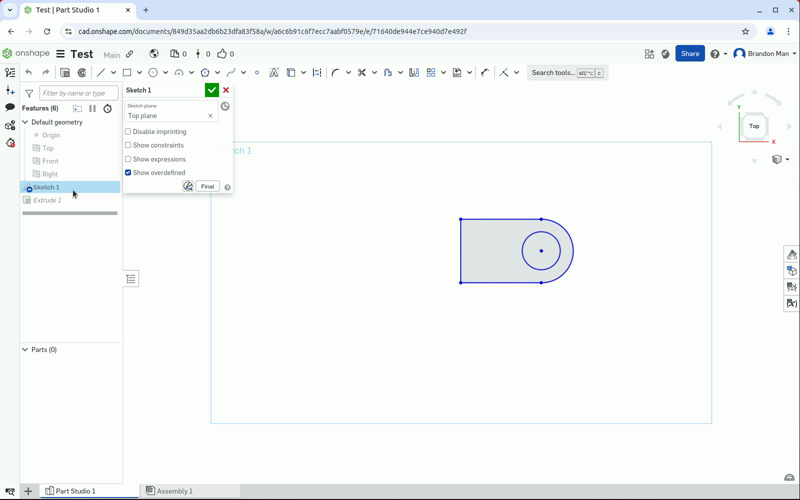
mouse_move(229, 92)
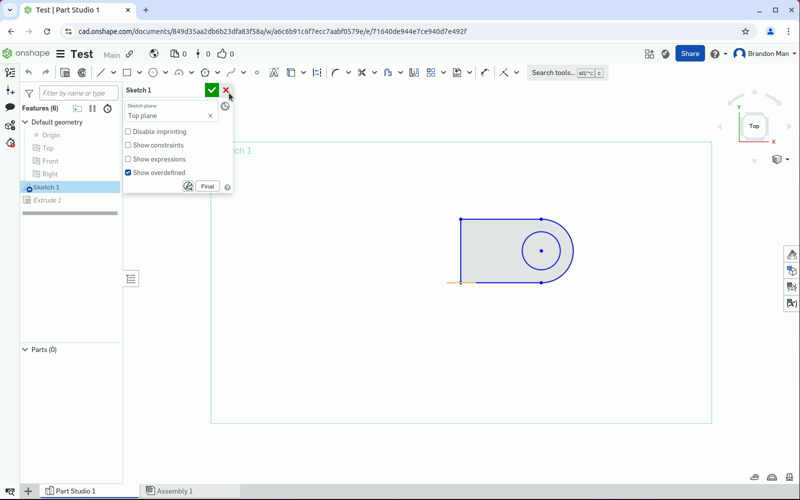
click(229, 92)
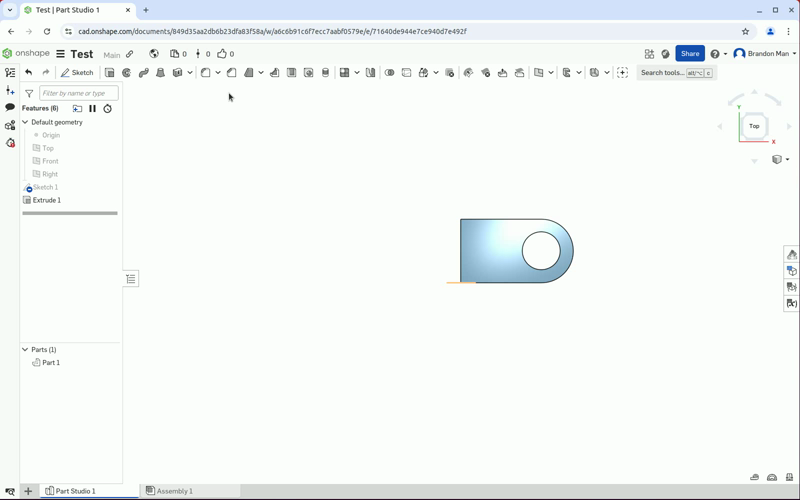
mouse_move(541, 75)
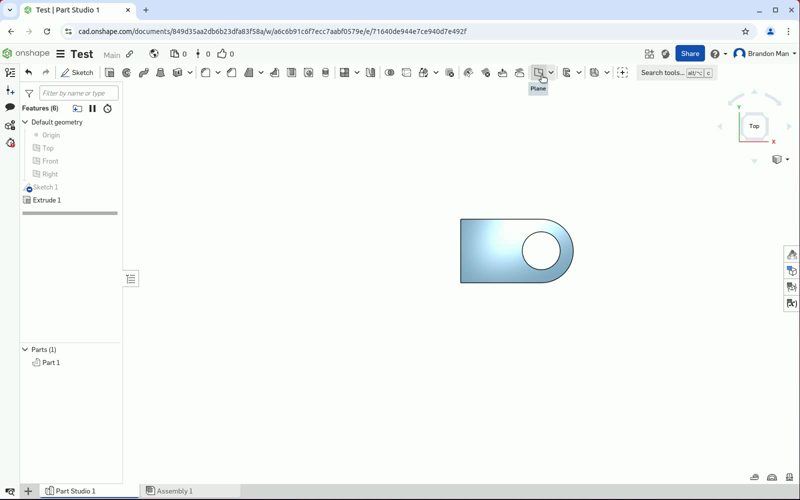
click(541, 75)
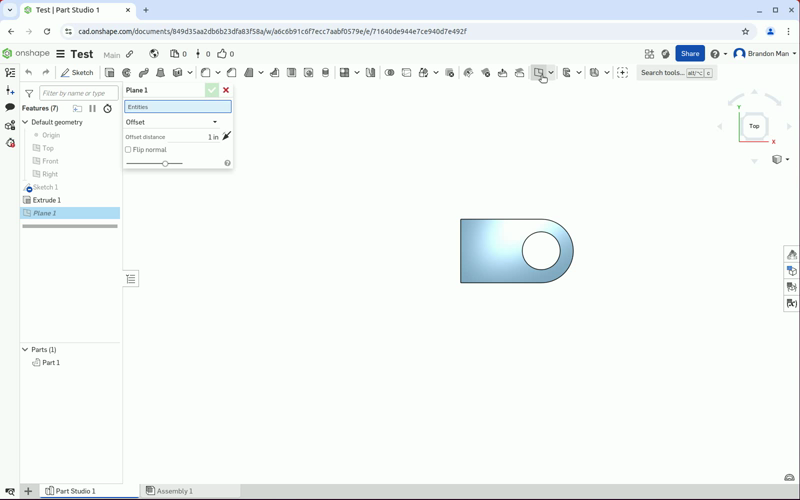
mouse_move(73, 150)
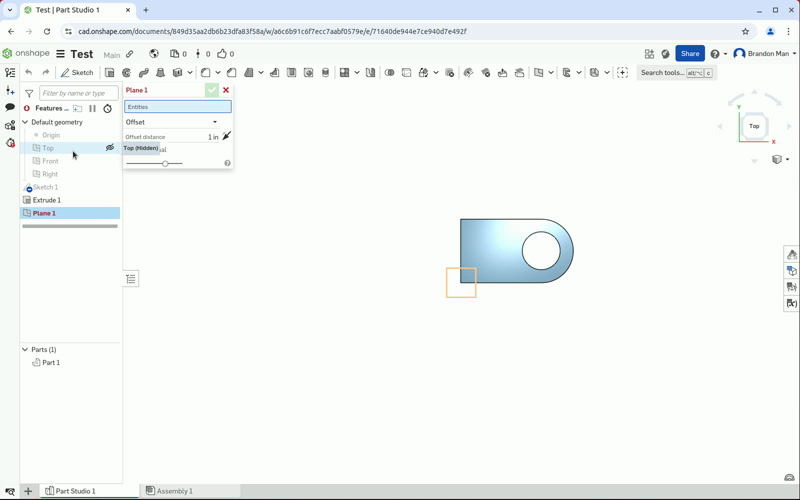
click(73, 150)
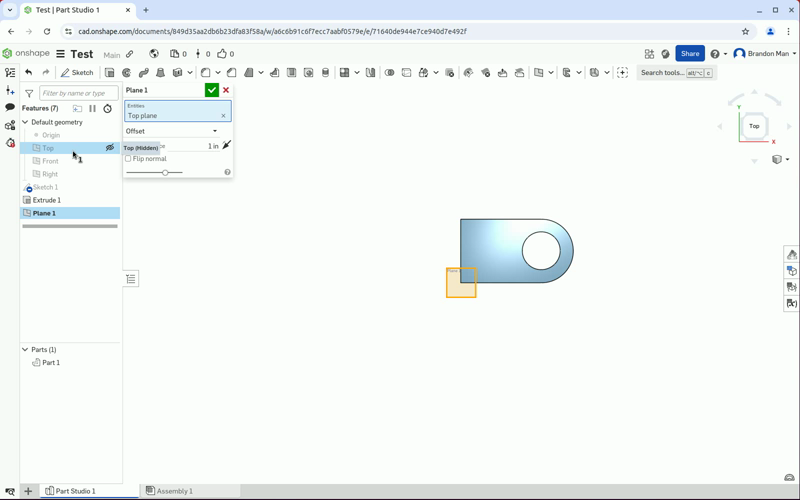
key(tab, 2)
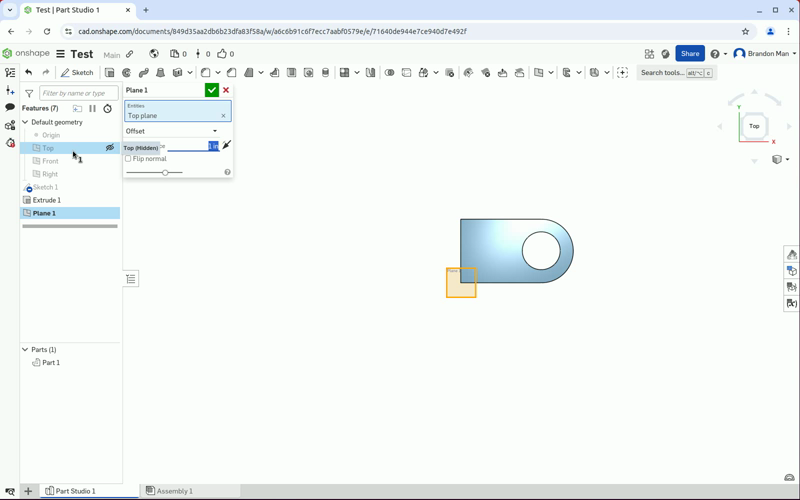
text(2.65)
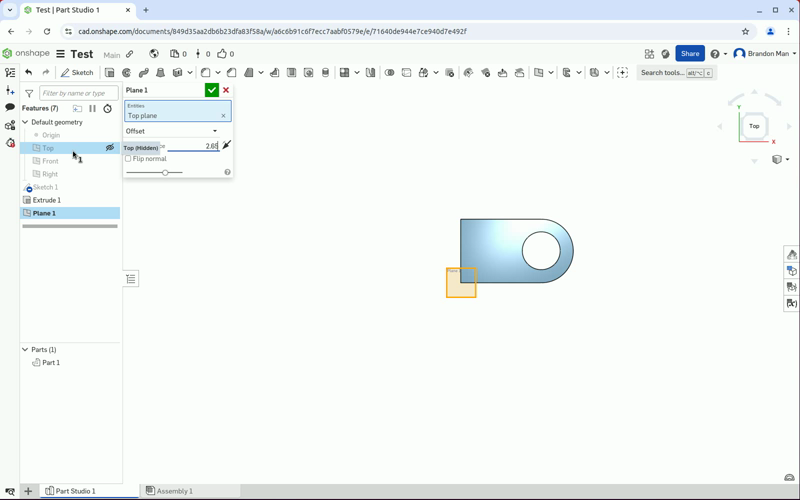
key(enter, 2)
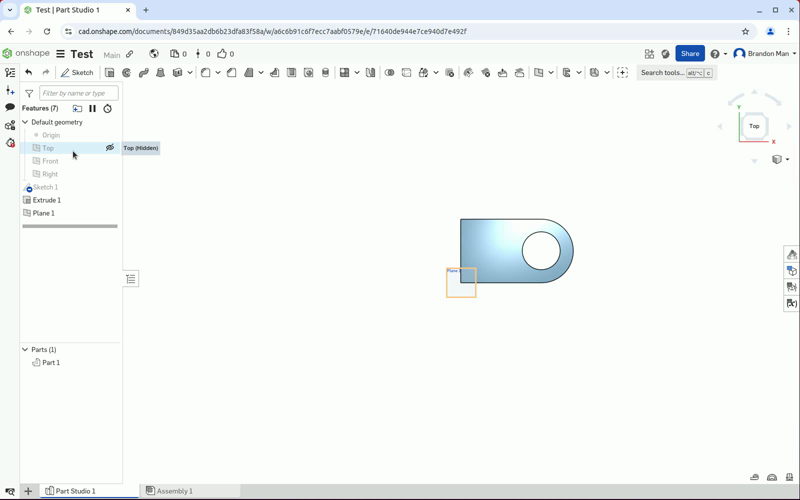
key(shift+s)
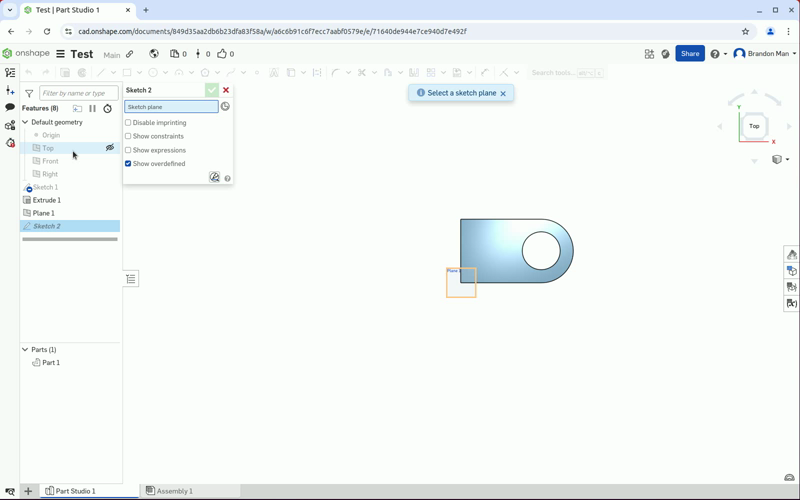
mouse_move(73, 215)
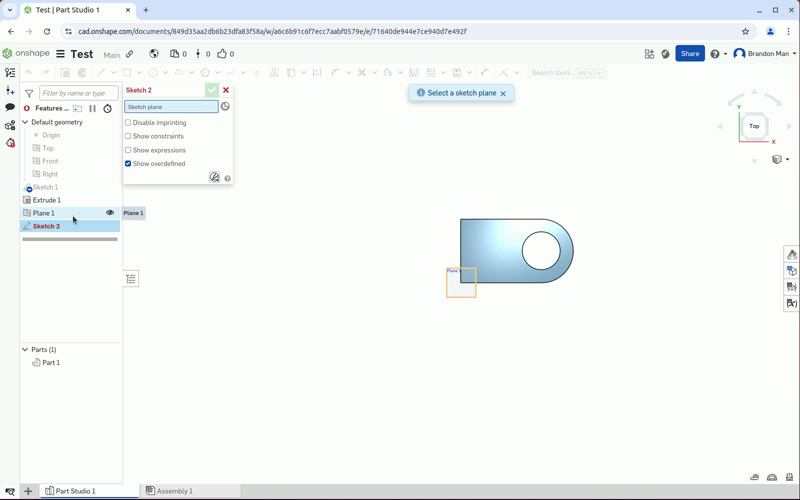
click(73, 215)
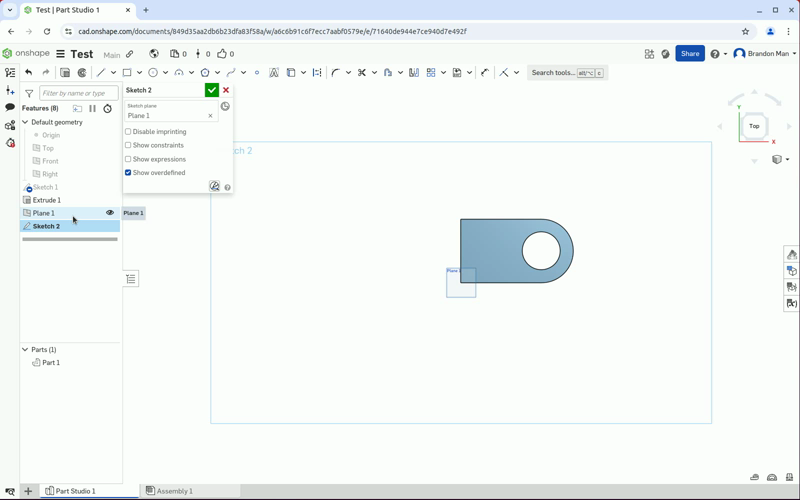
mouse_move(73, 352)
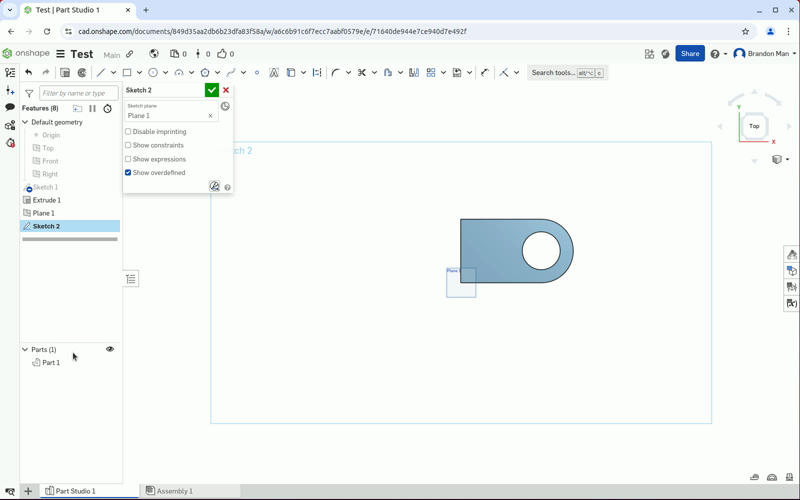
key(y)
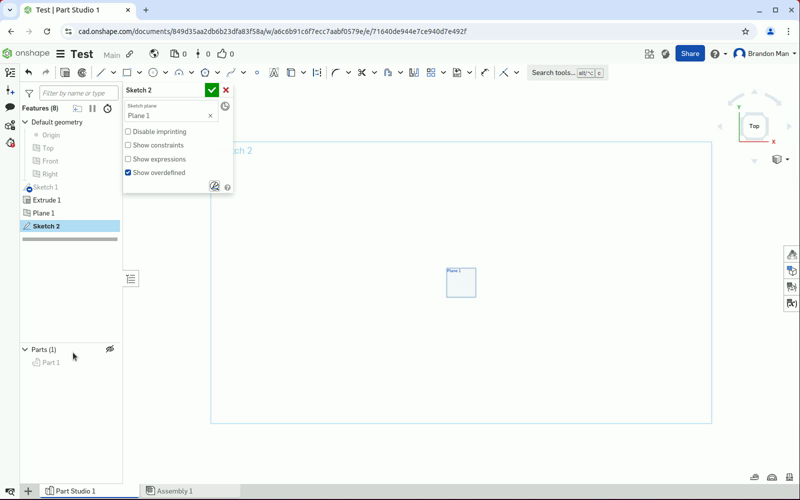
key(l)
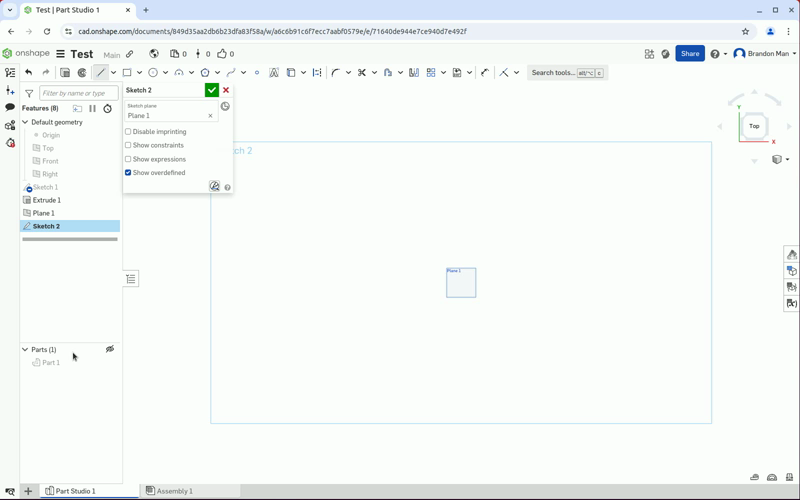
key_down(shift)
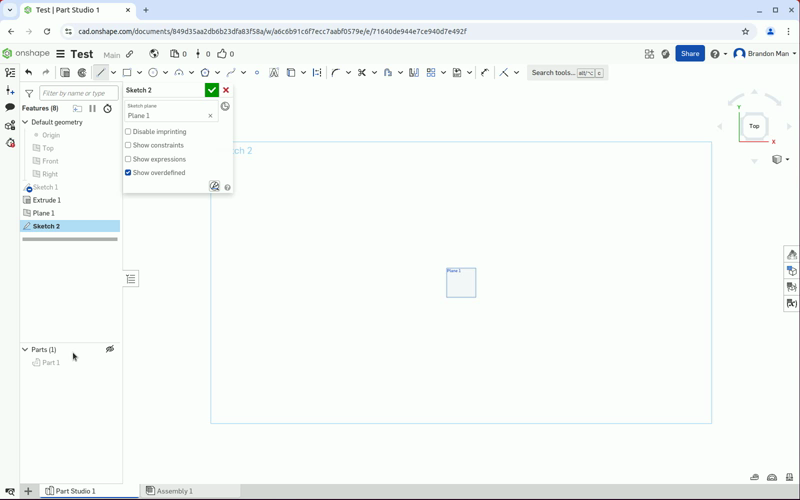
mouse_move(499, 282)
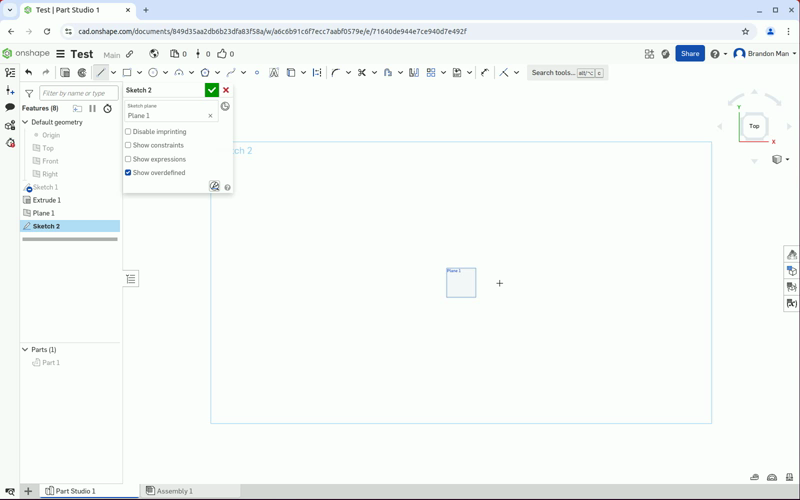
click(499, 282)
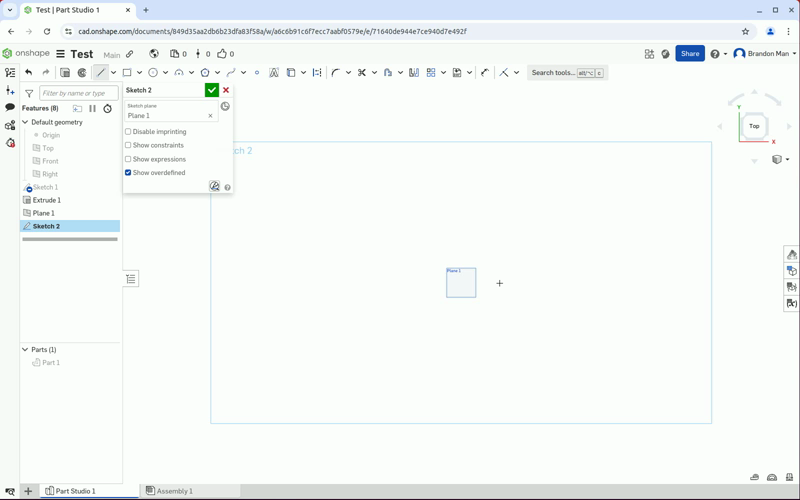
key_up(shift)
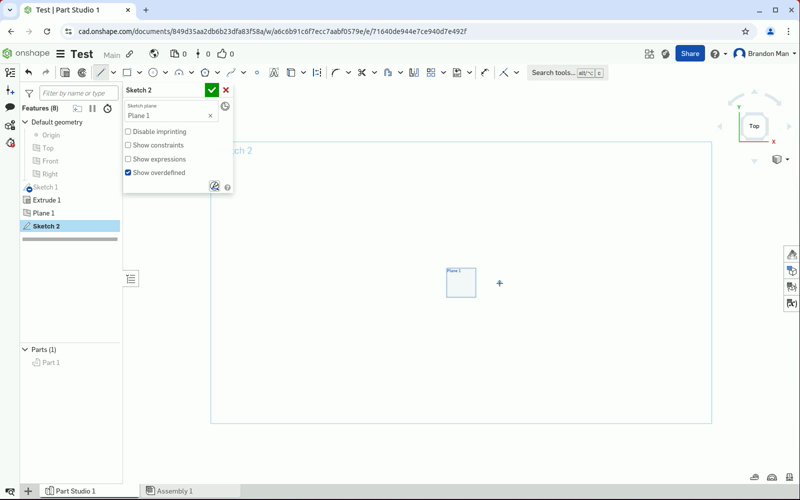
key_down(shift)
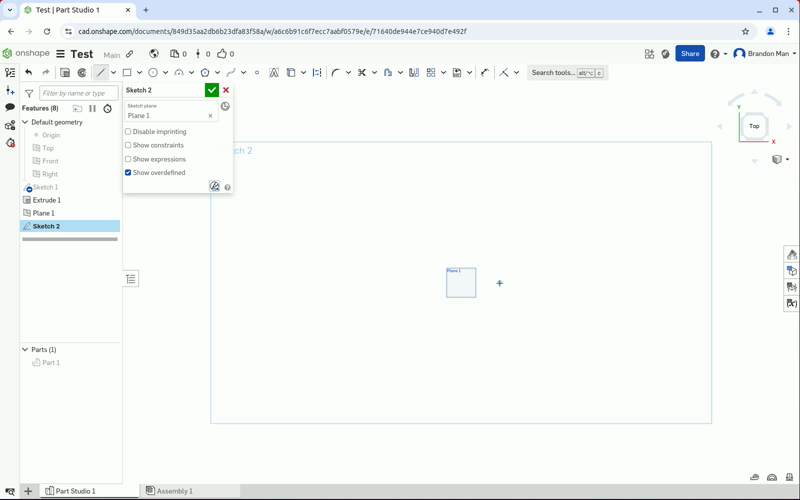
mouse_move(529, 282)
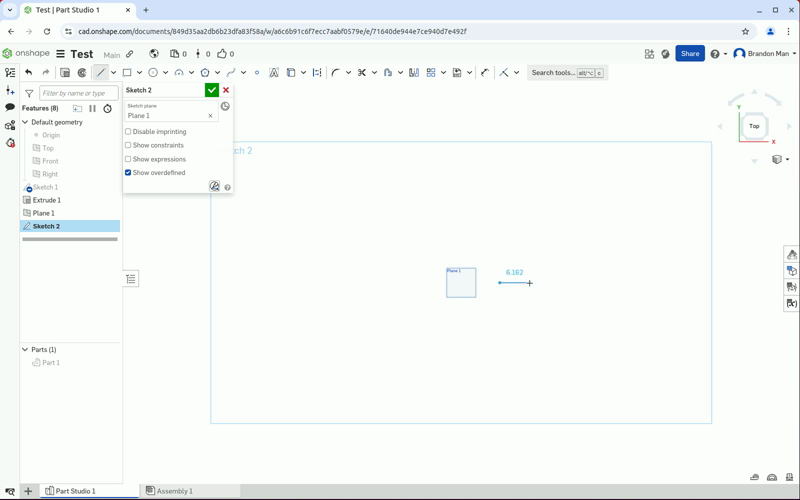
mouse_move(509, 282)
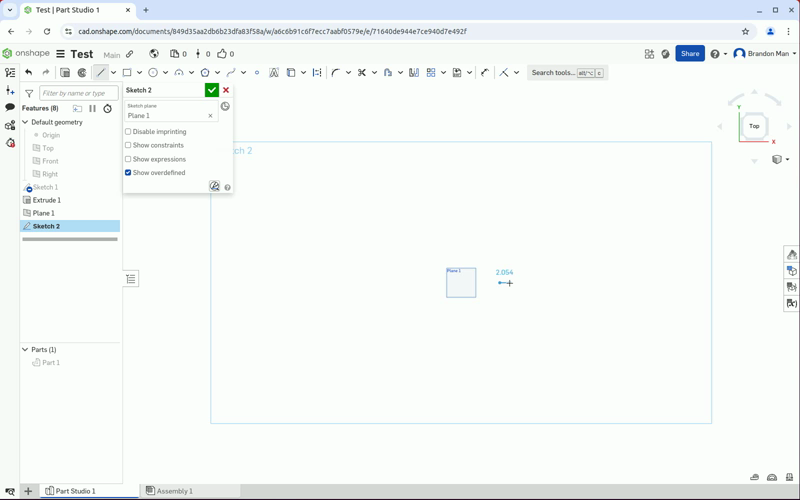
click(509, 282)
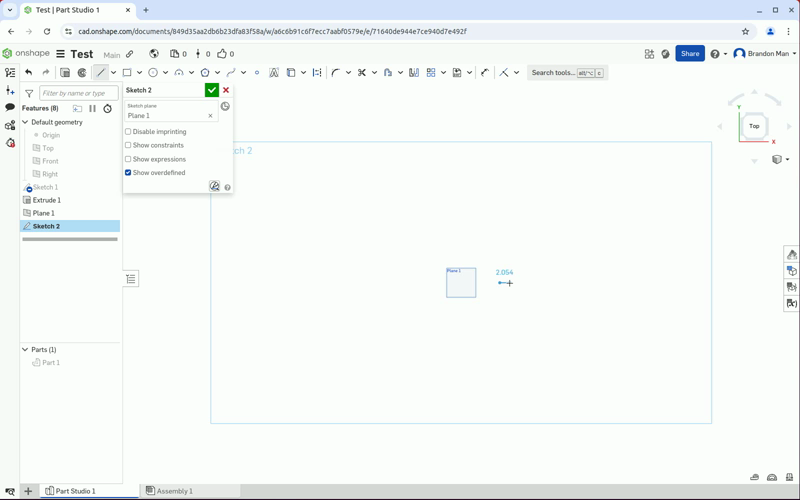
key_up(shift)
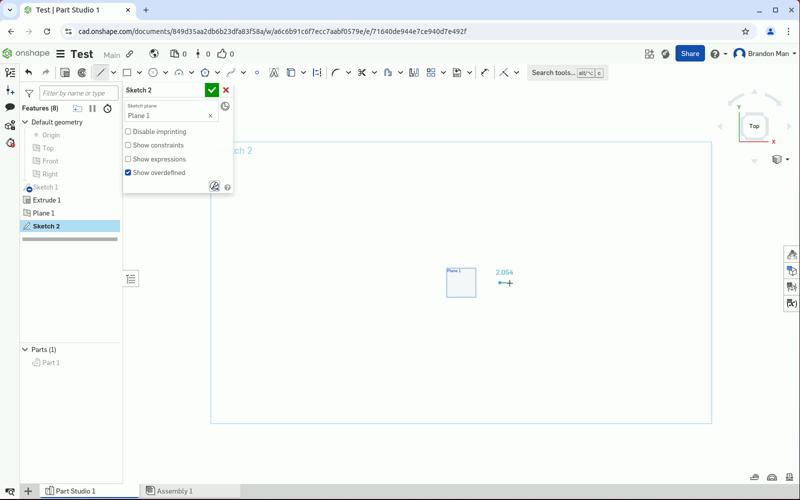
key_down(shift)
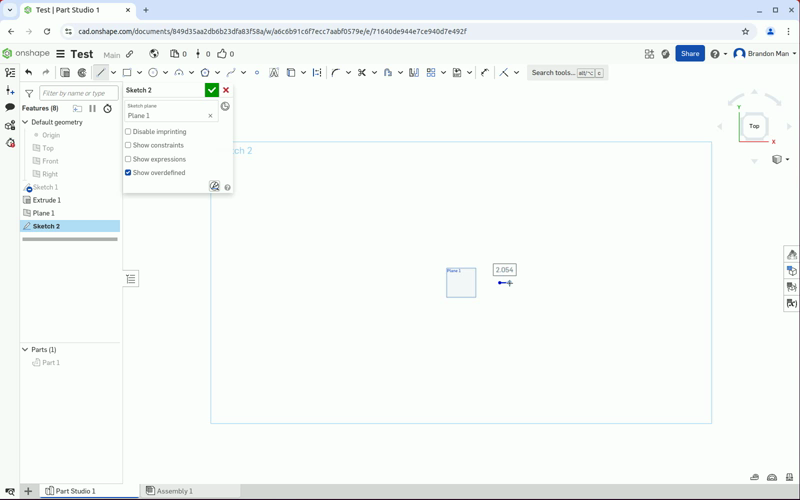
mouse_move(509, 218)
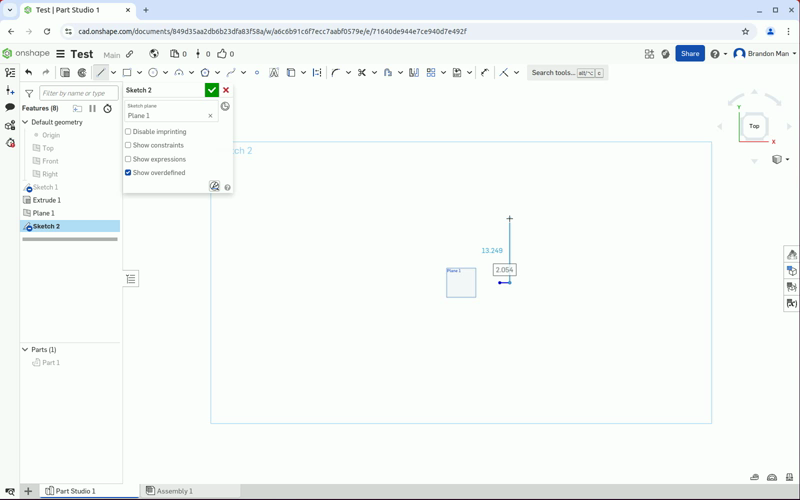
click(509, 218)
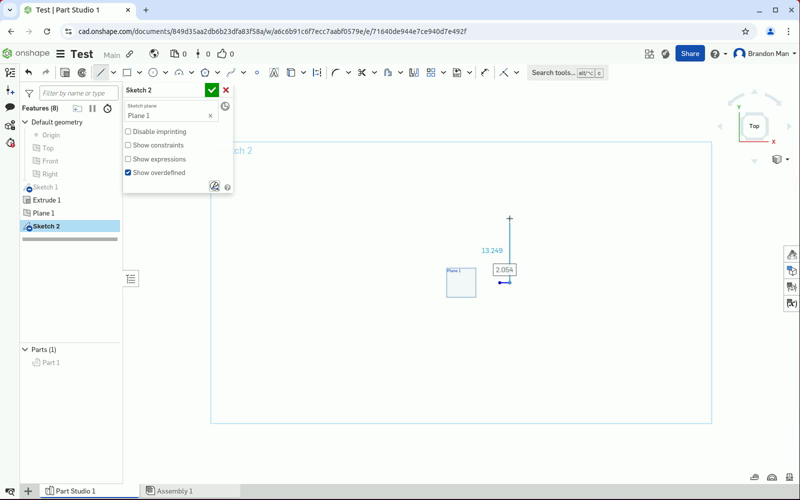
key_up(shift)
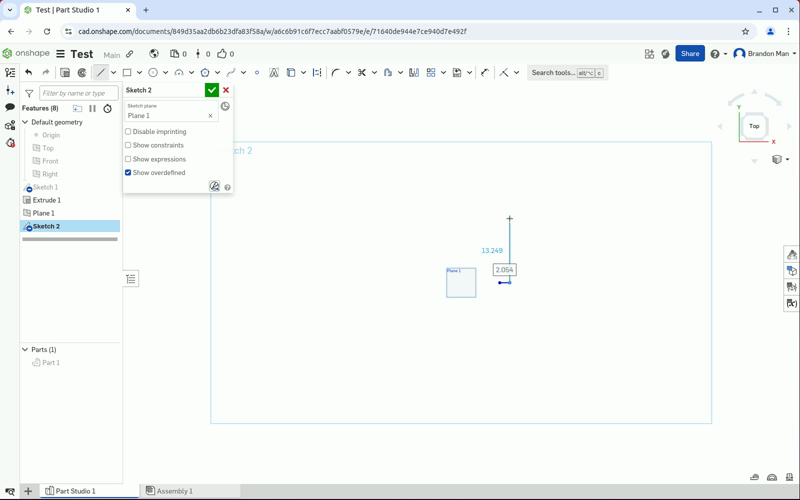
key_down(shift)
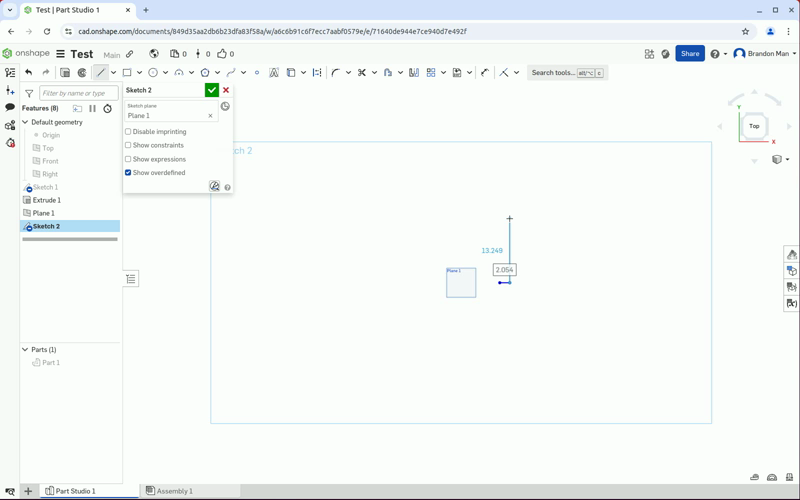
mouse_move(539, 218)
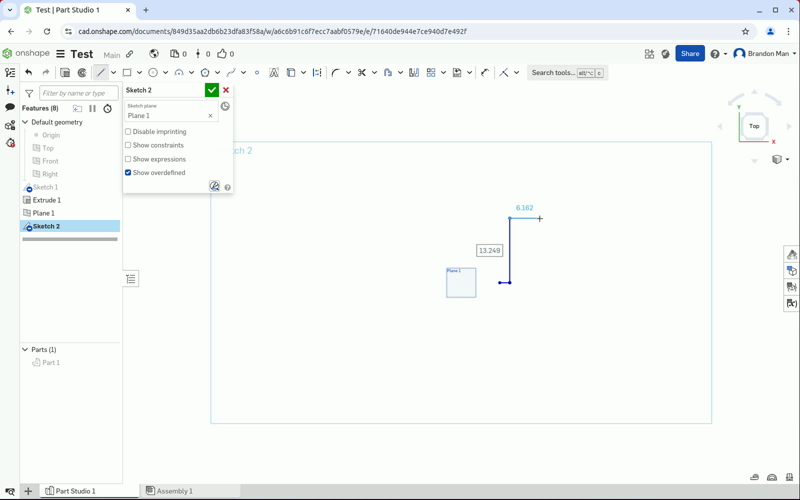
mouse_move(499, 218)
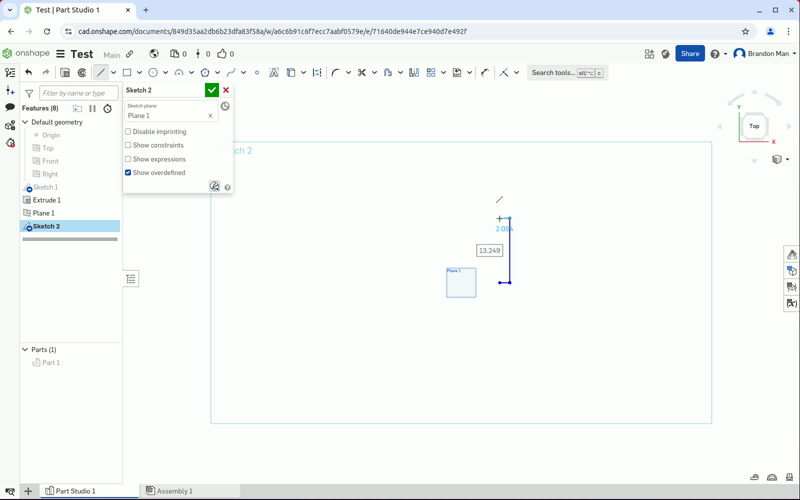
click(499, 218)
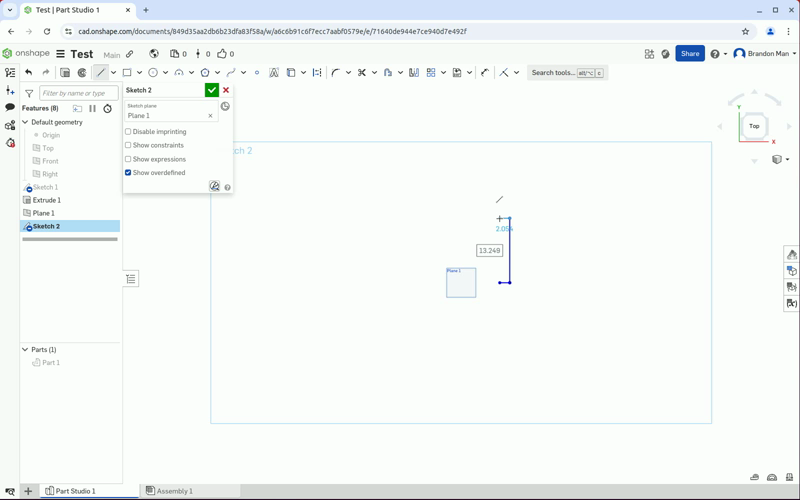
key_up(shift)
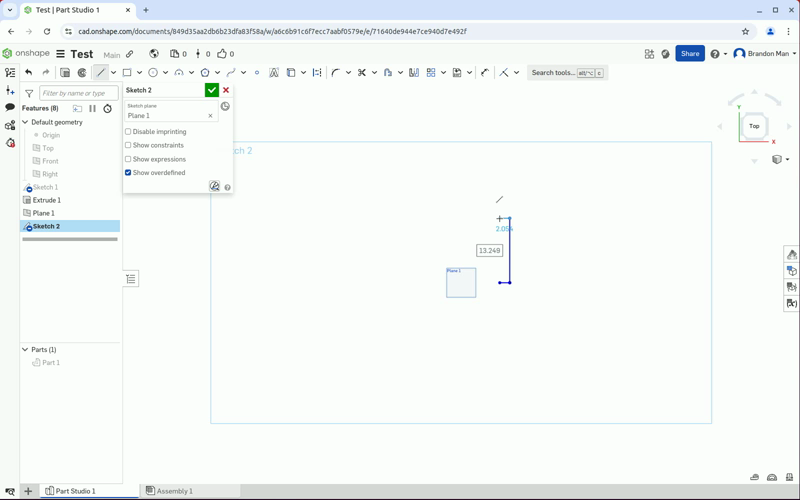
key_down(shift)
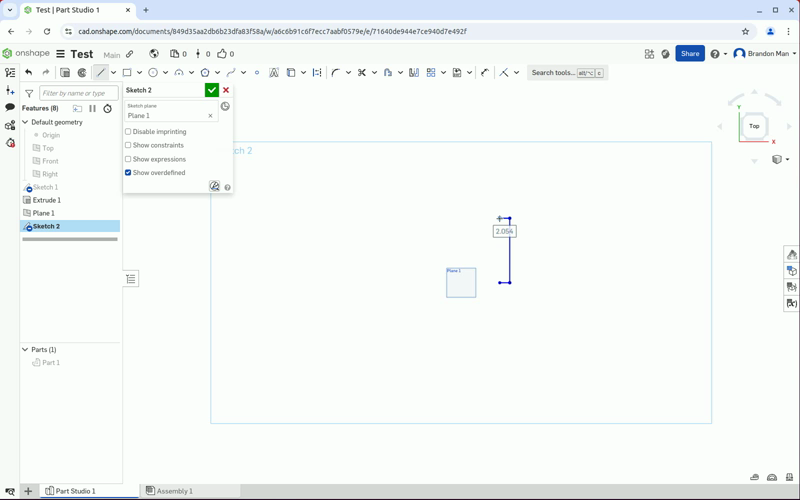
mouse_move(499, 282)
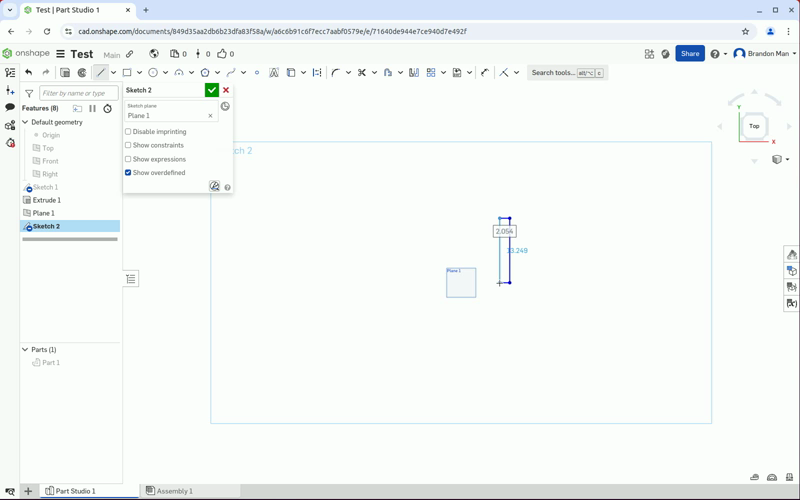
key_up(shift)
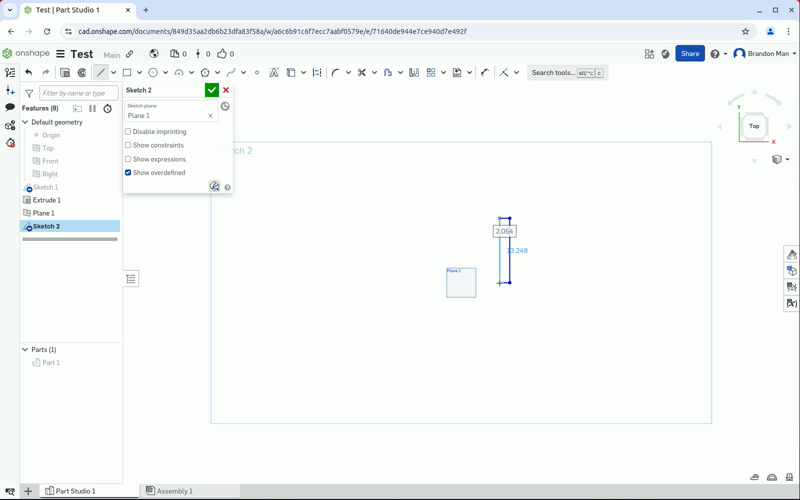
click(499, 282)
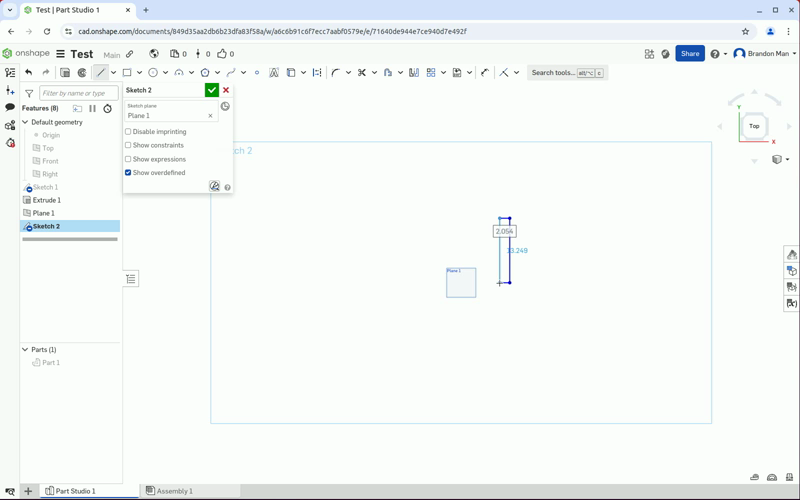
key(esc)
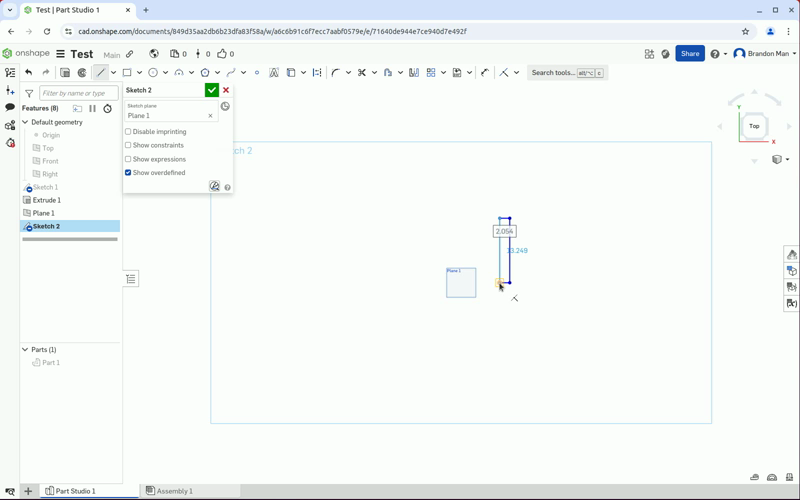
mouse_move(503, 262)
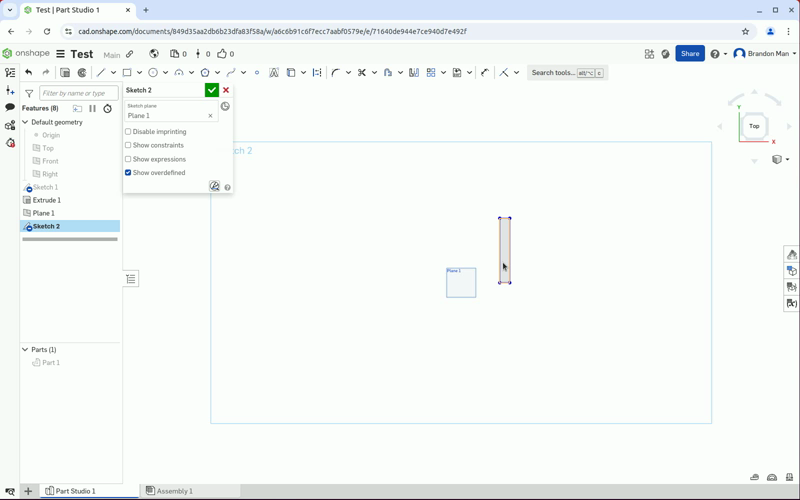
scroll(6)
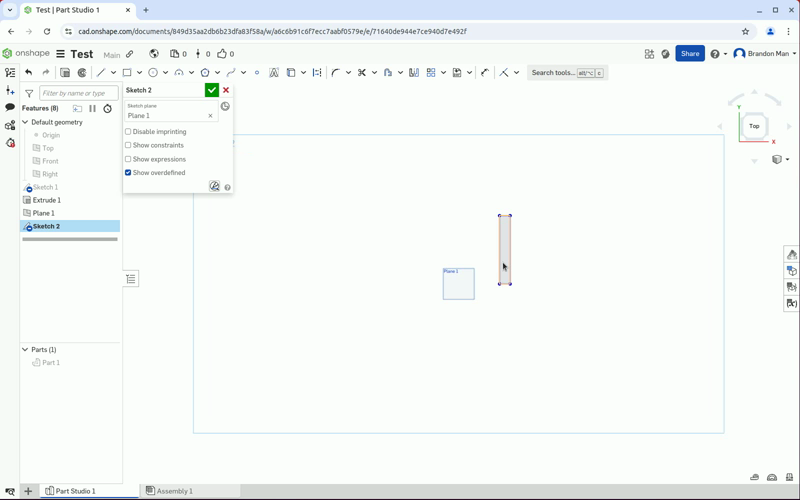
scroll(6)
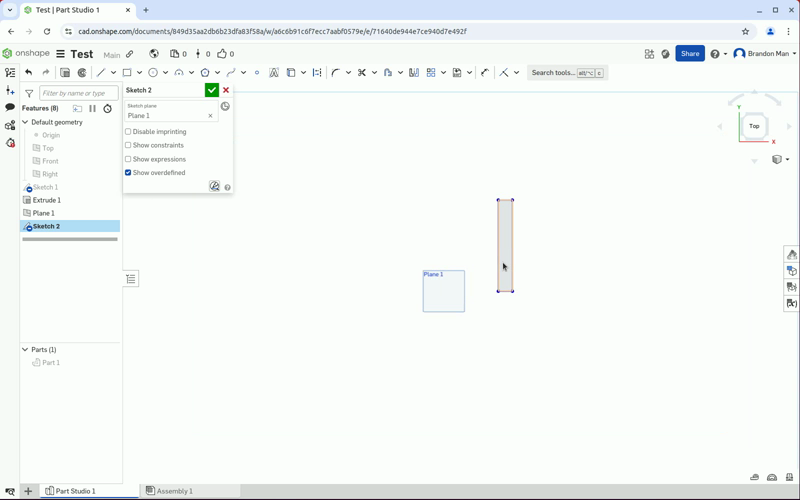
scroll(6)
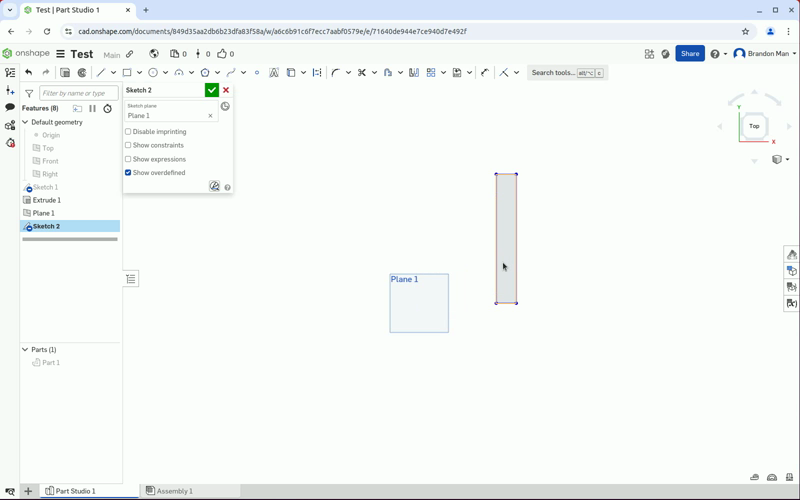
scroll(6)
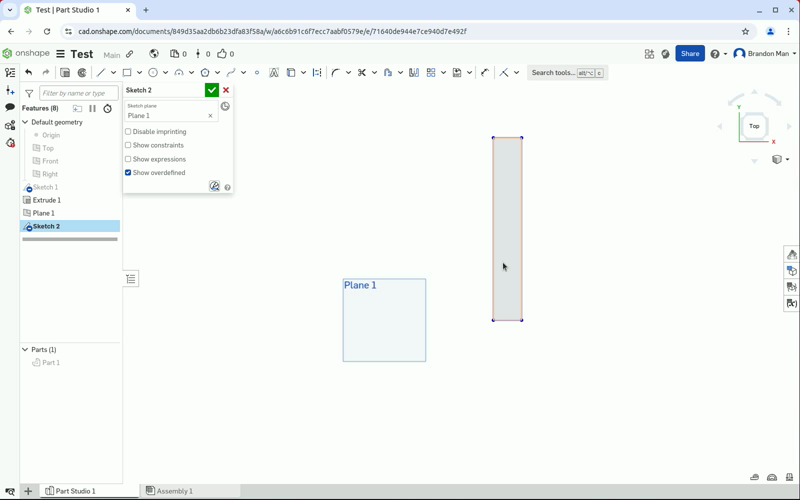
scroll(6)
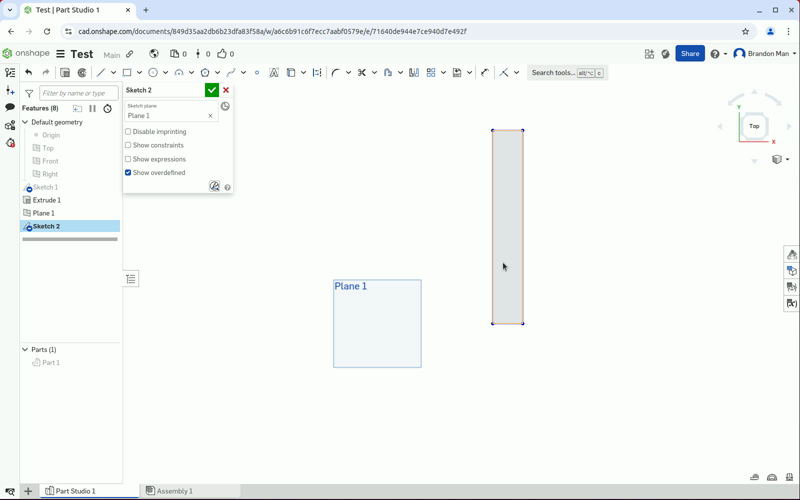
scroll(6)
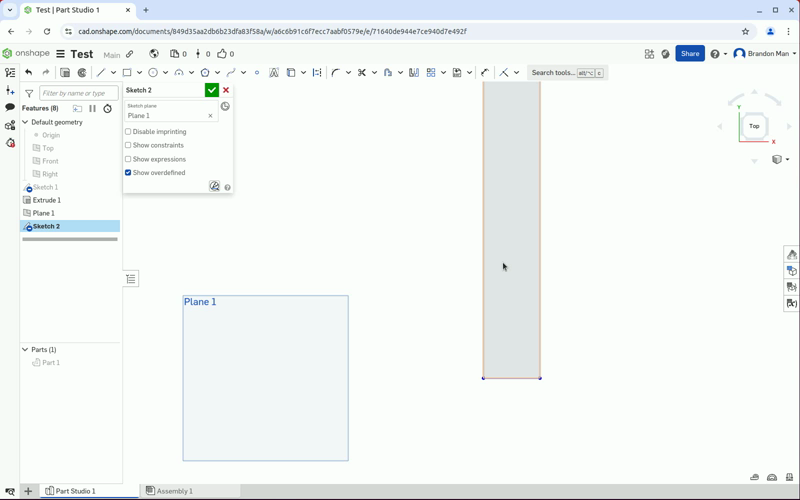
scroll(6)
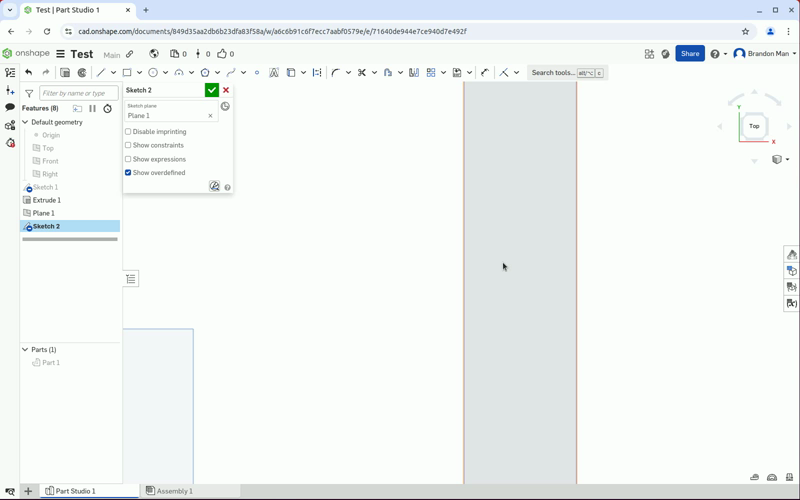
click(503, 262)
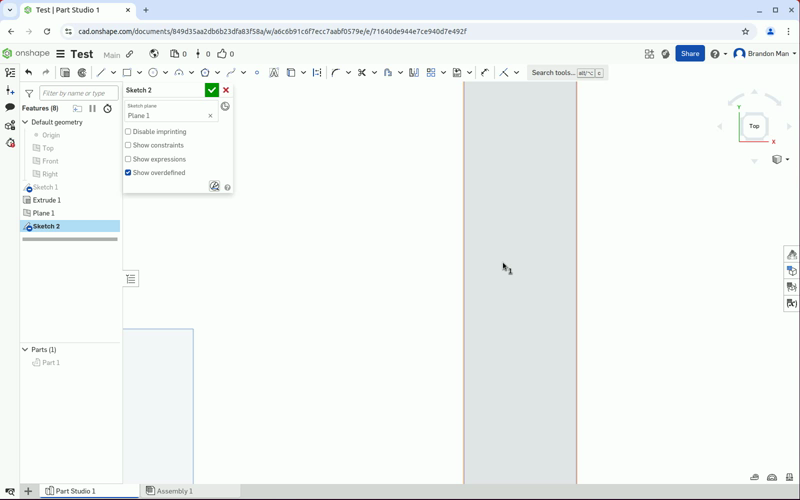
scroll(-6)
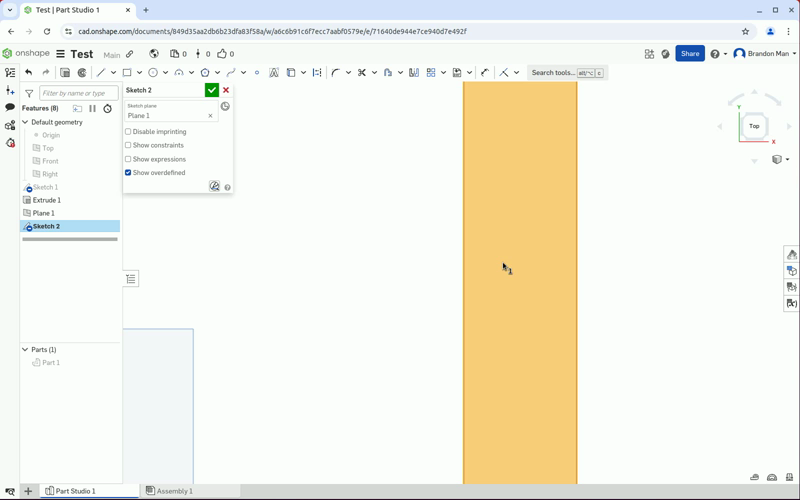
scroll(-6)
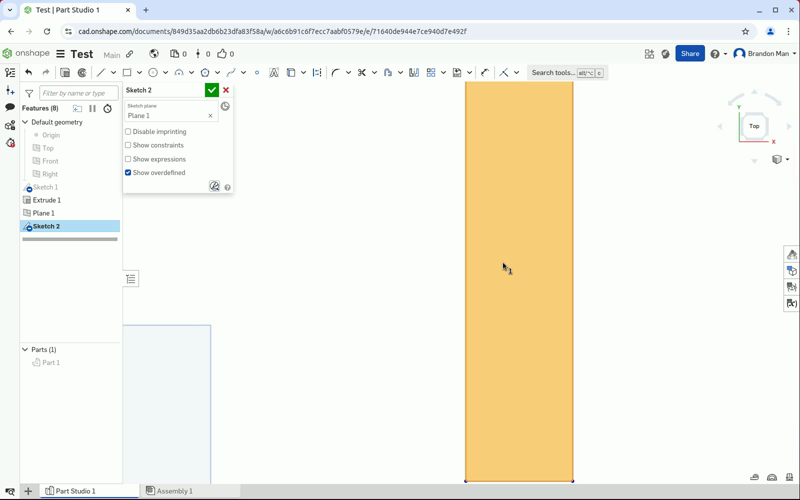
scroll(-6)
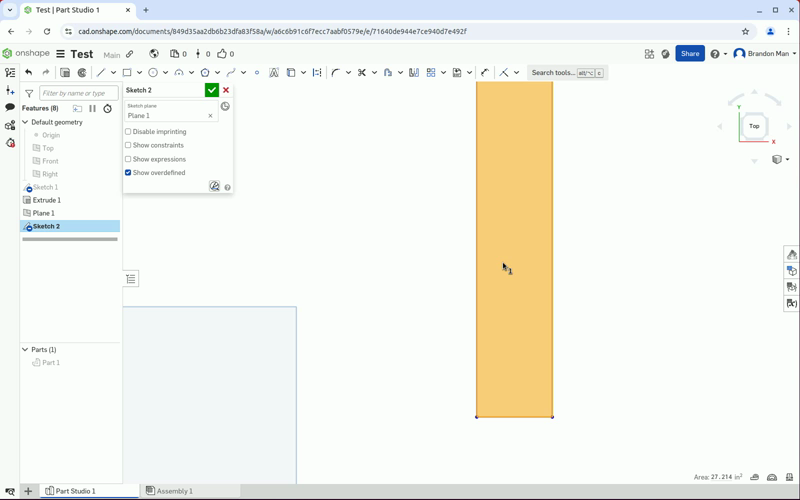
scroll(-6)
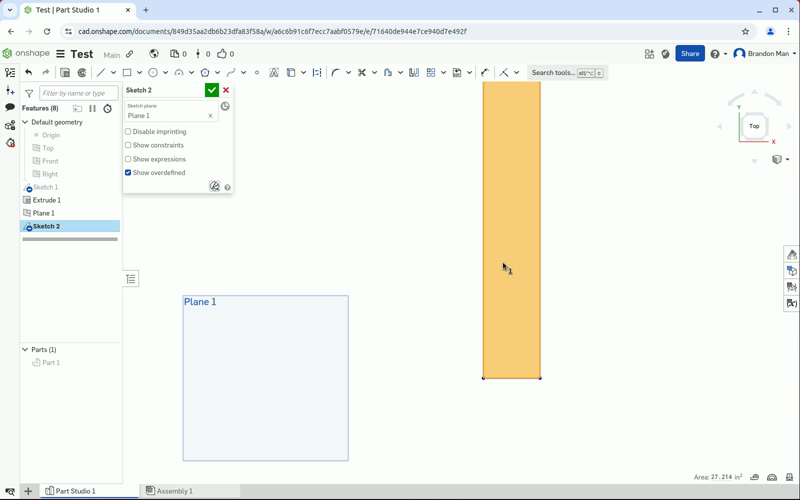
scroll(-6)
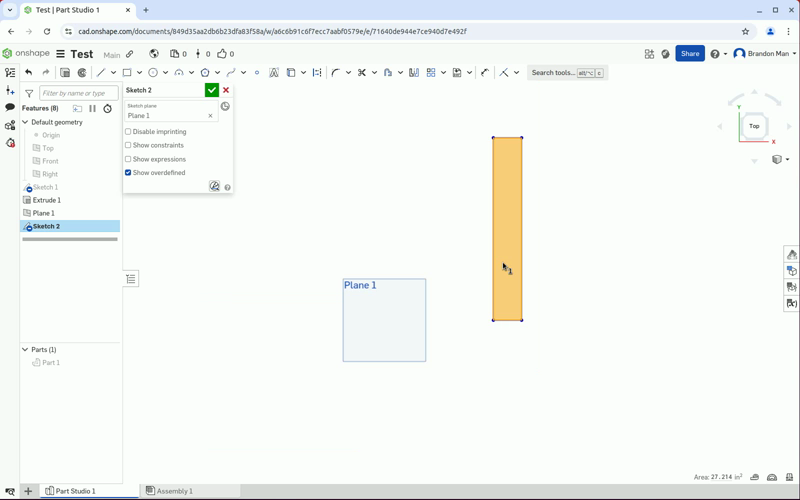
scroll(-6)
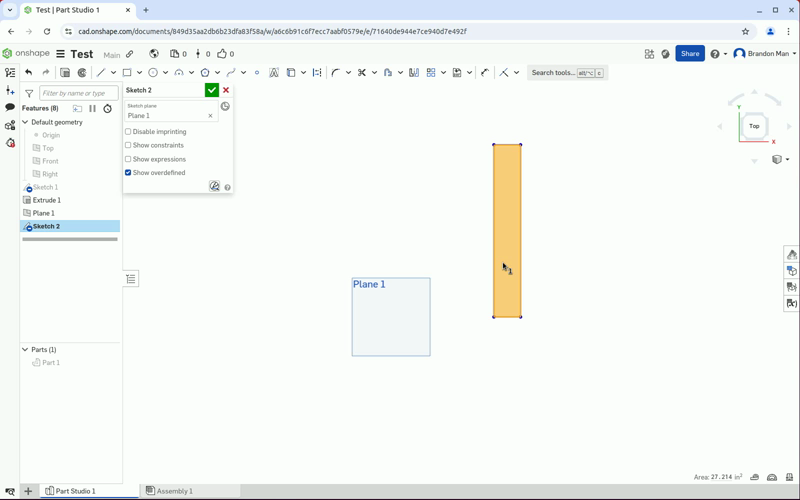
scroll(-6)
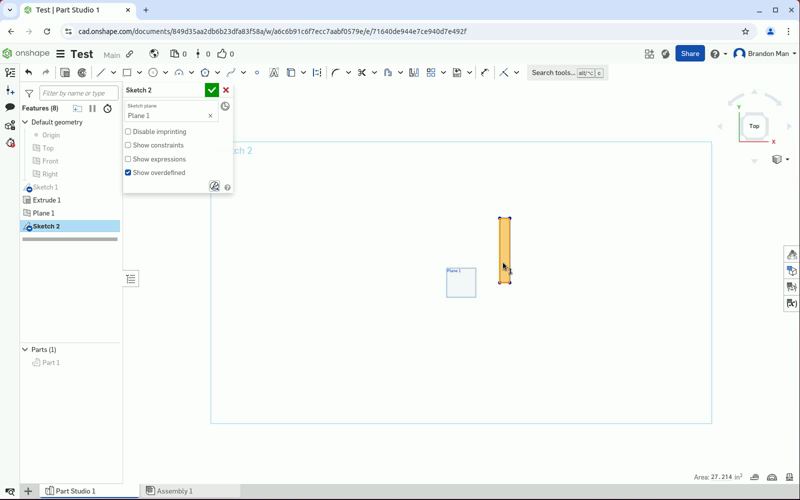
mouse_move(73, 352)
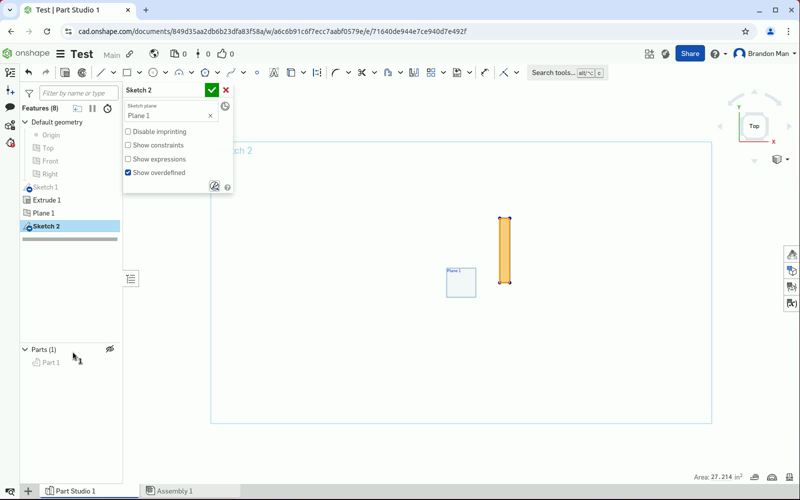
key(shift+y)
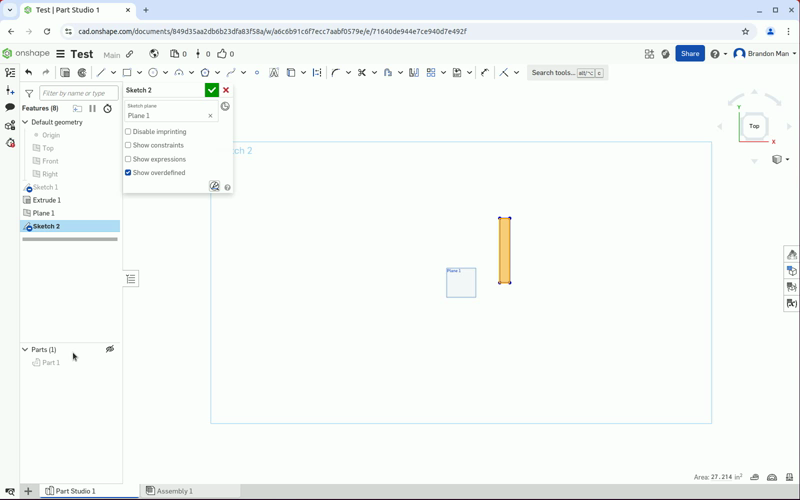
key(shift+e)
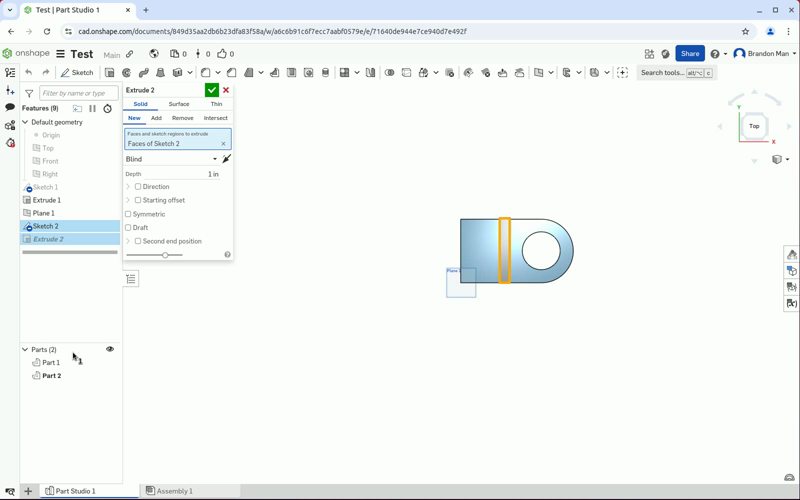
mouse_move(143, 106)
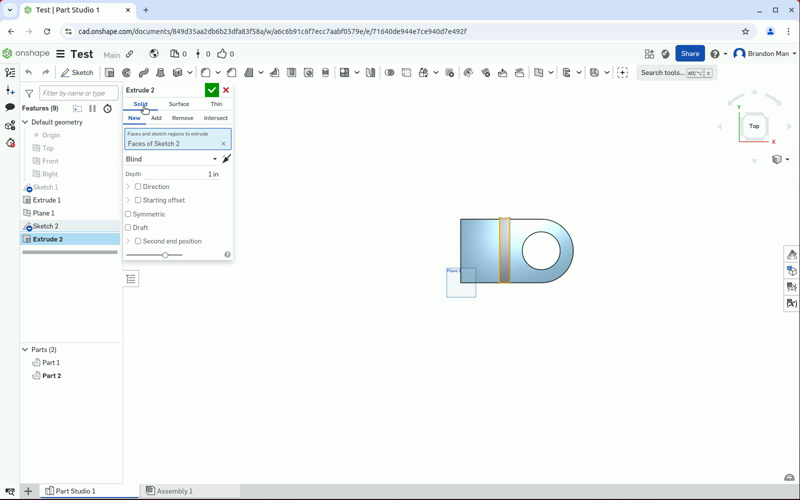
click(143, 106)
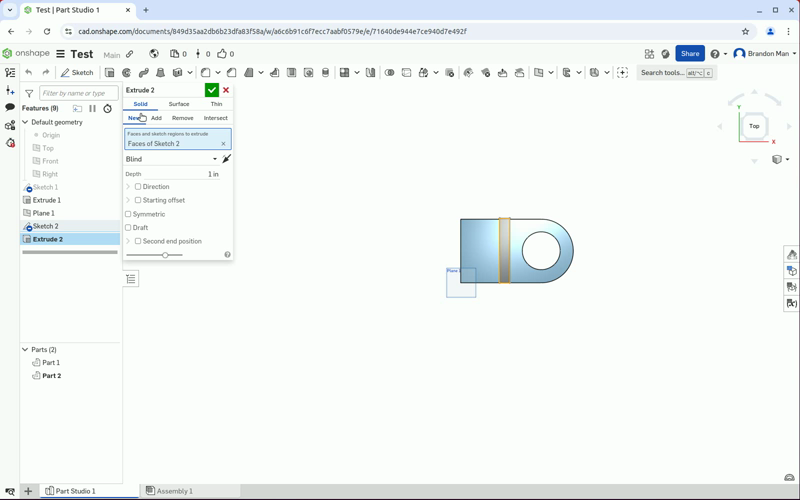
mouse_move(137, 120)
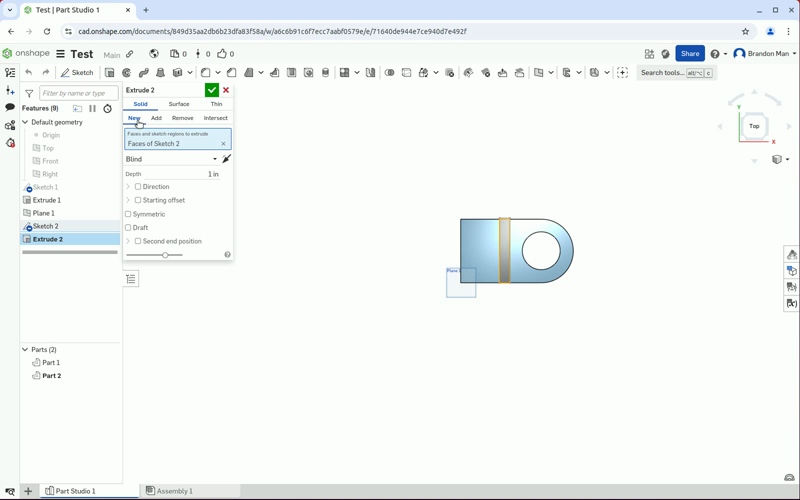
click(137, 120)
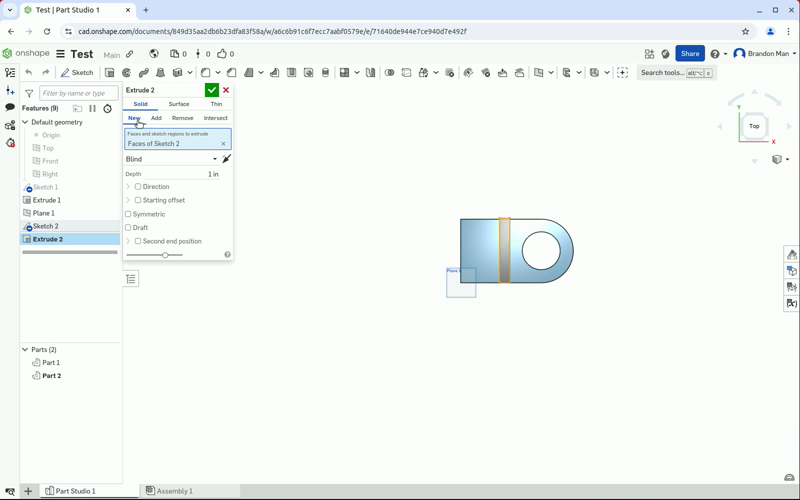
key(tab, 4)
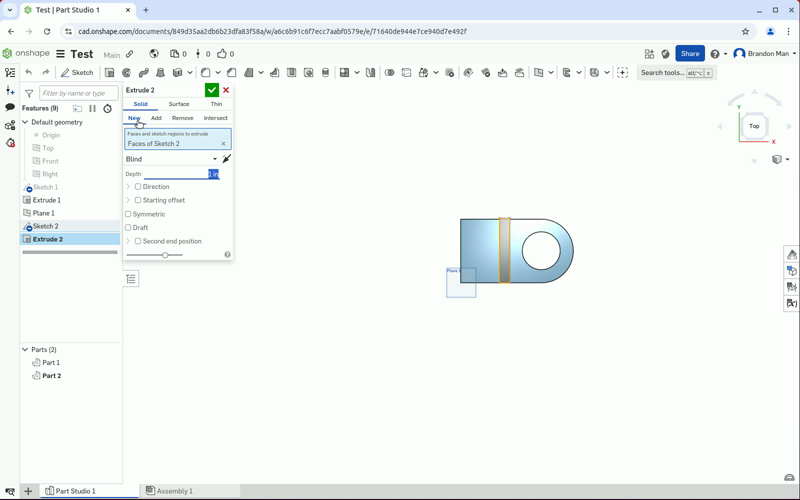
text(6.258)
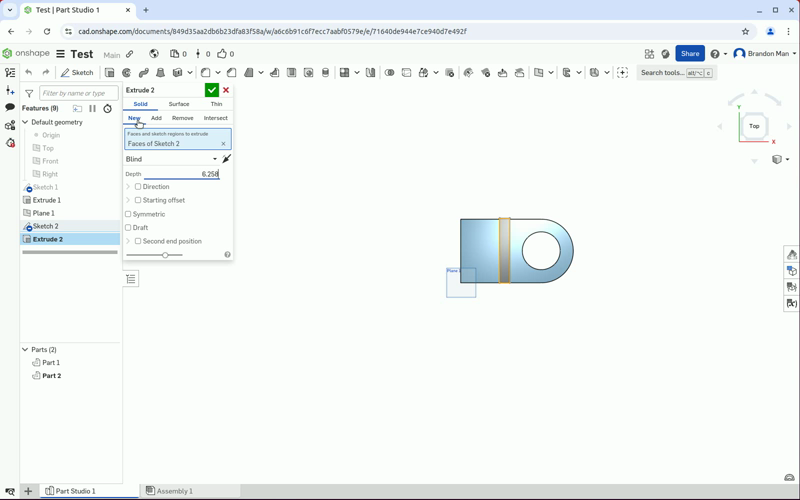
key(enter)
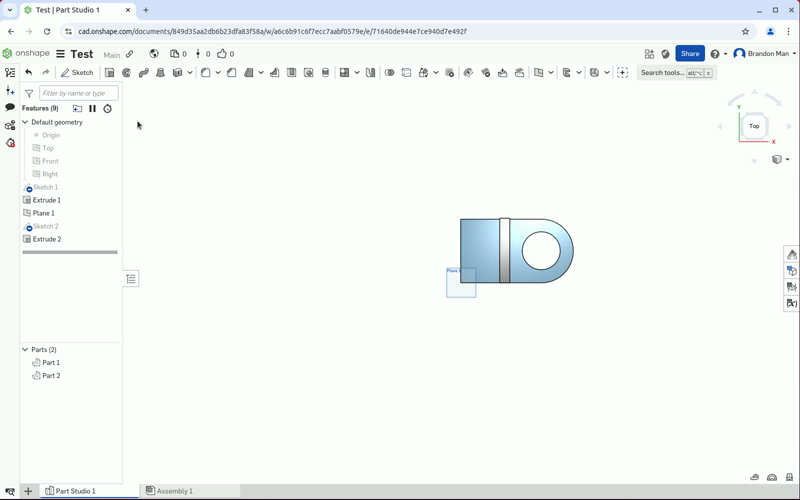
key(shift+h)
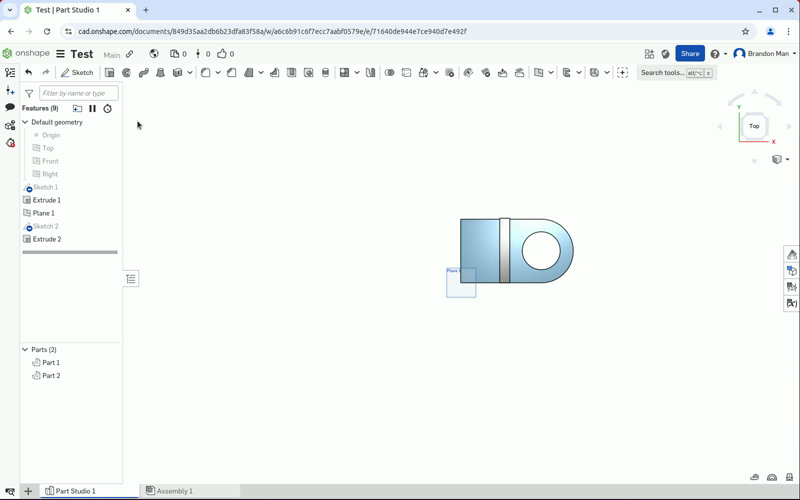
key(shift+h)
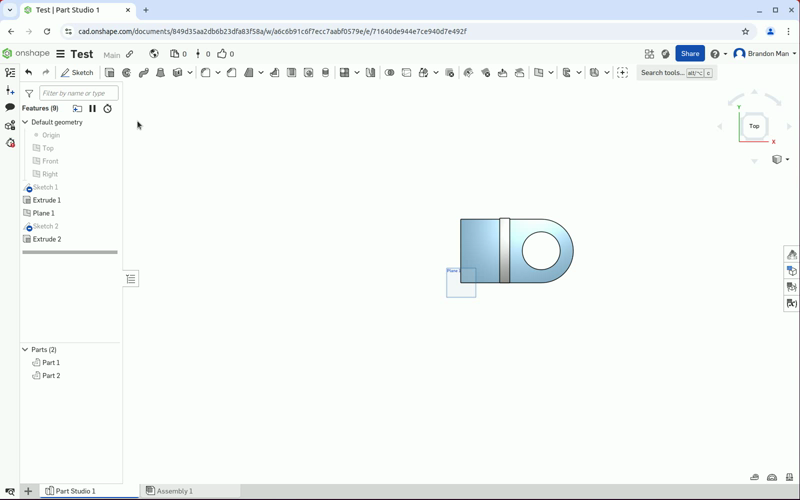
mouse_move(73, 189)
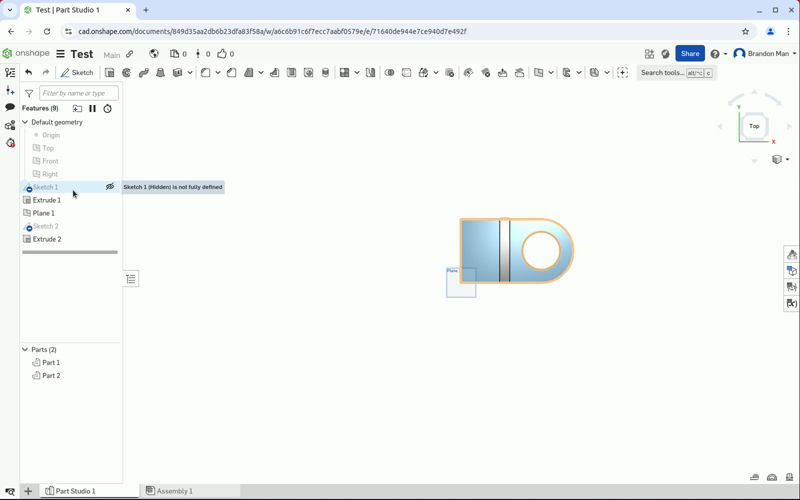
click(73, 189)
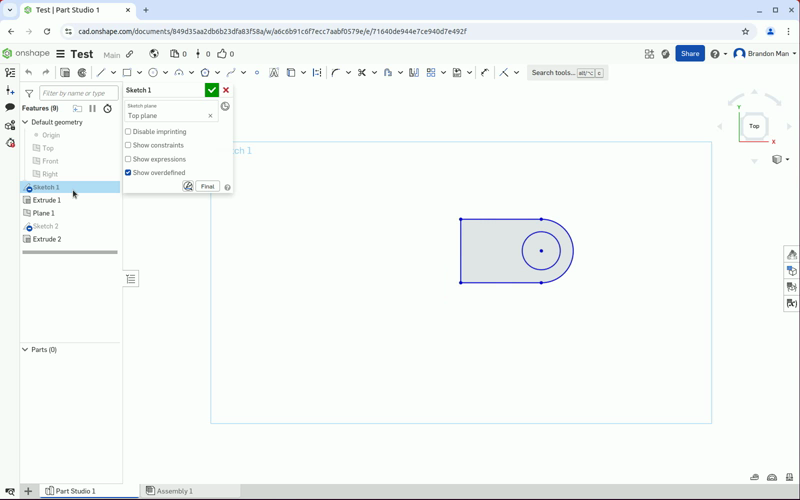
mouse_move(229, 92)
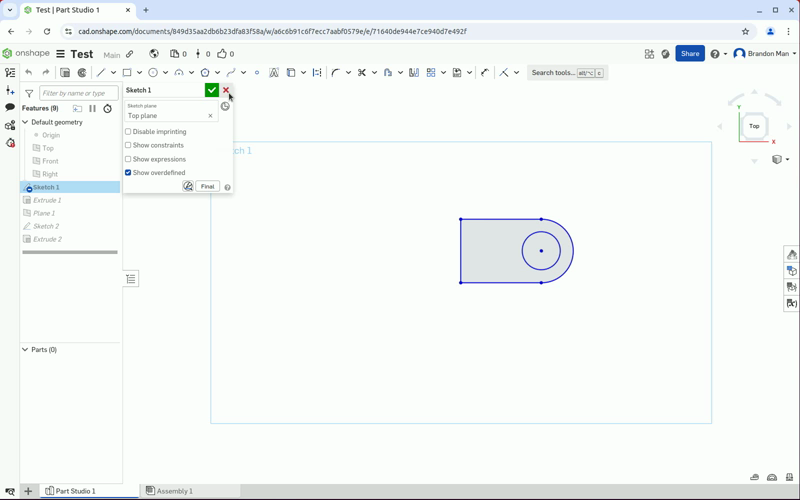
click(229, 92)
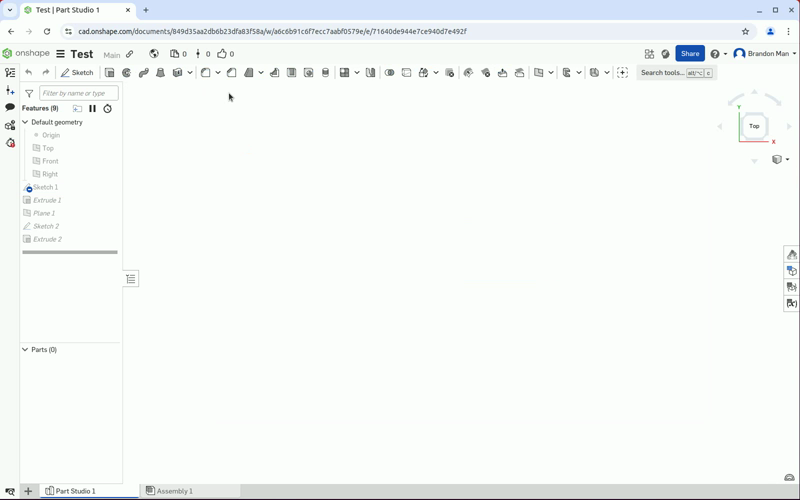
key(shift+s)
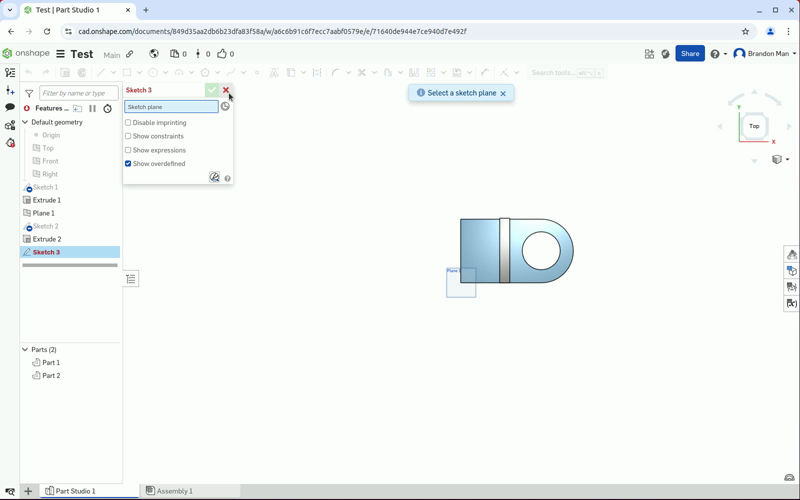
mouse_move(73, 215)
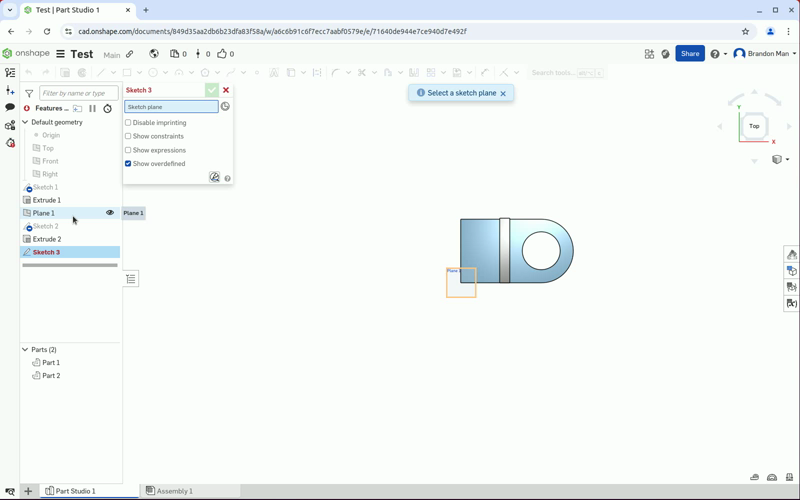
click(73, 215)
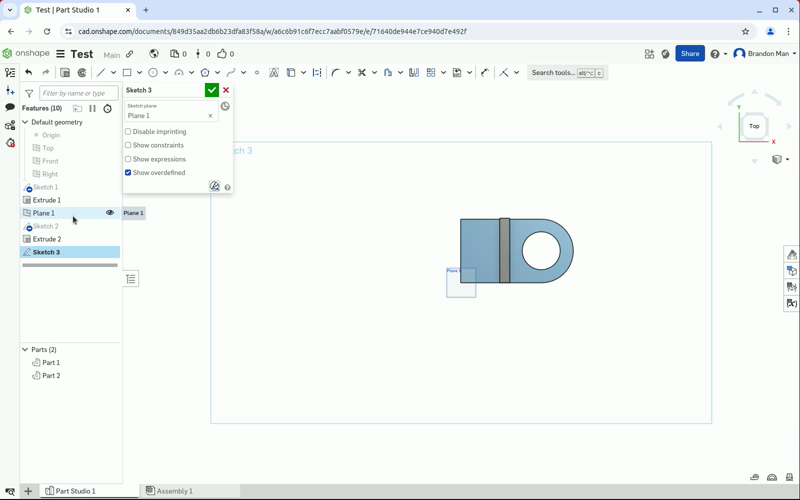
mouse_move(73, 352)
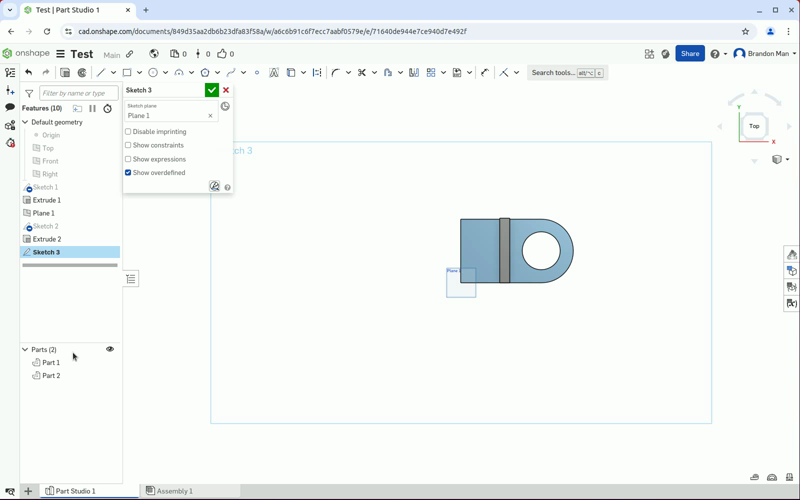
key(y)
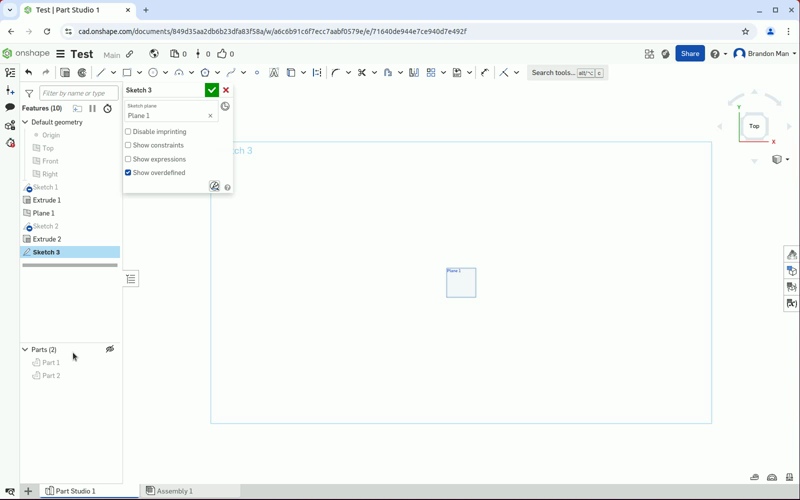
key(l)
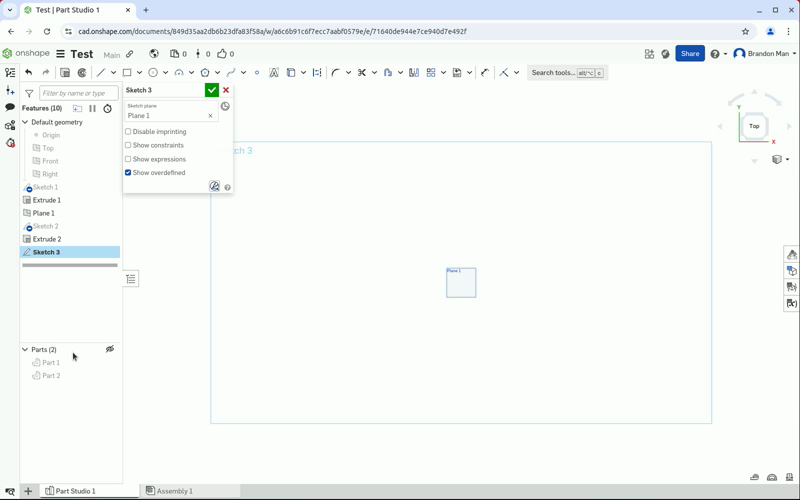
key_down(shift)
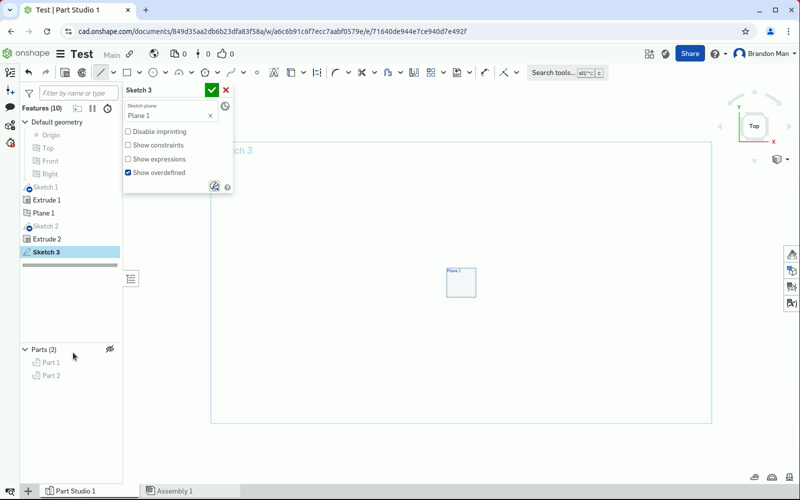
mouse_move(460, 282)
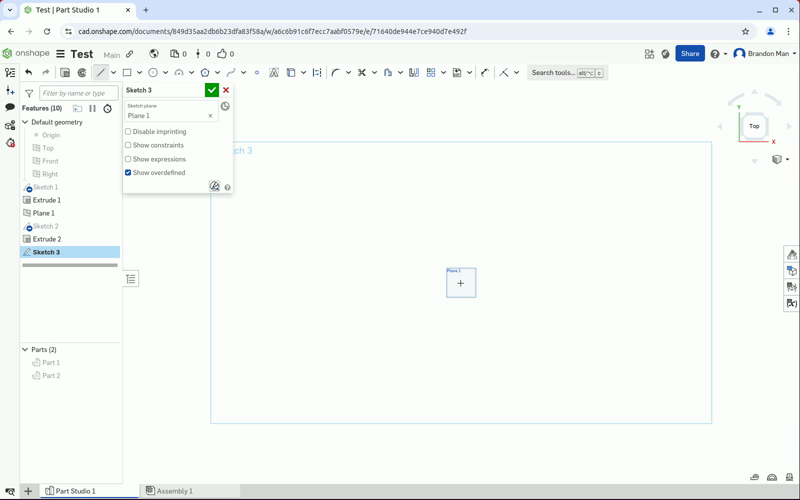
click(460, 282)
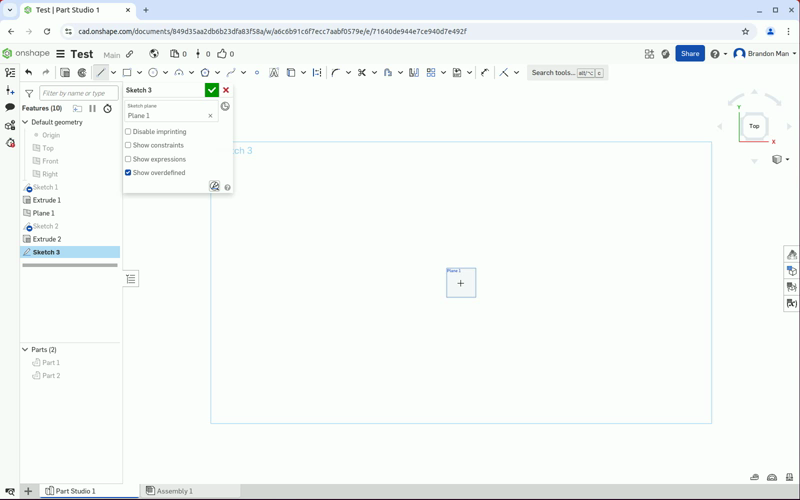
key_up(shift)
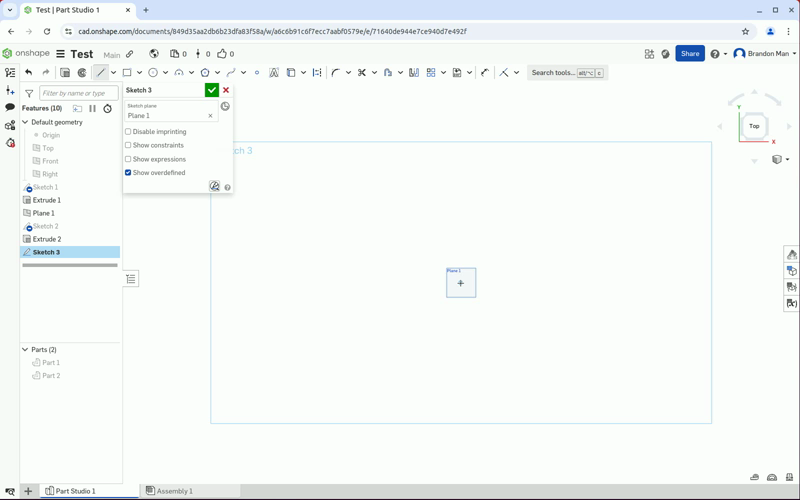
key_down(shift)
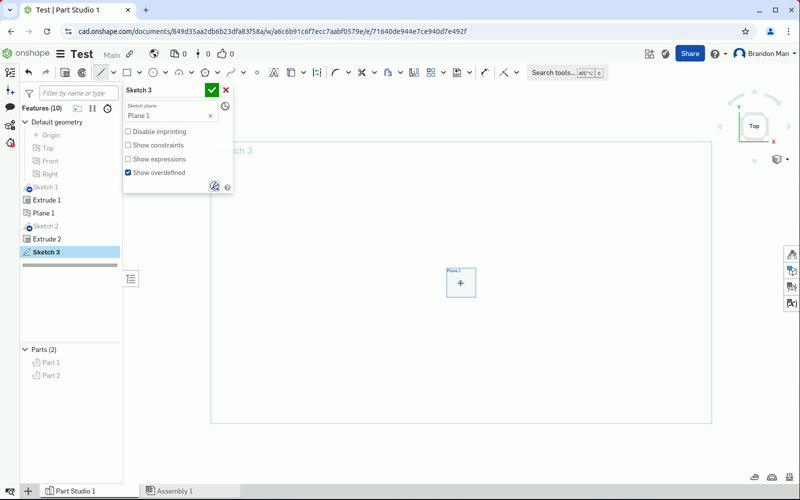
mouse_move(490, 282)
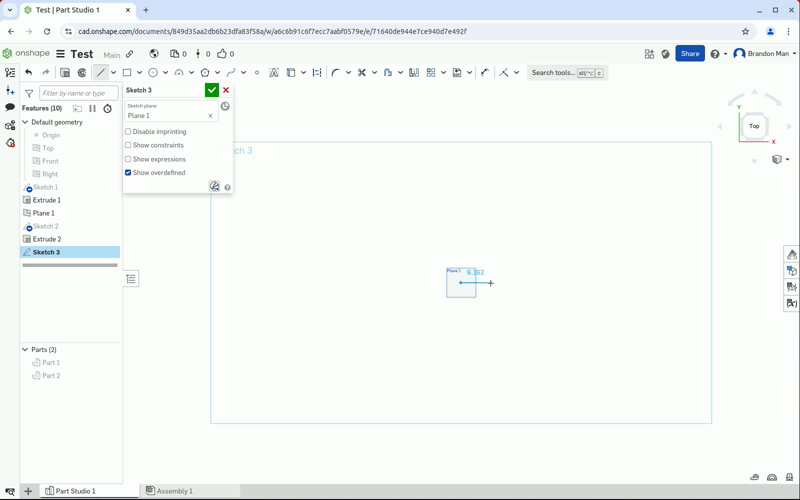
mouse_move(473, 282)
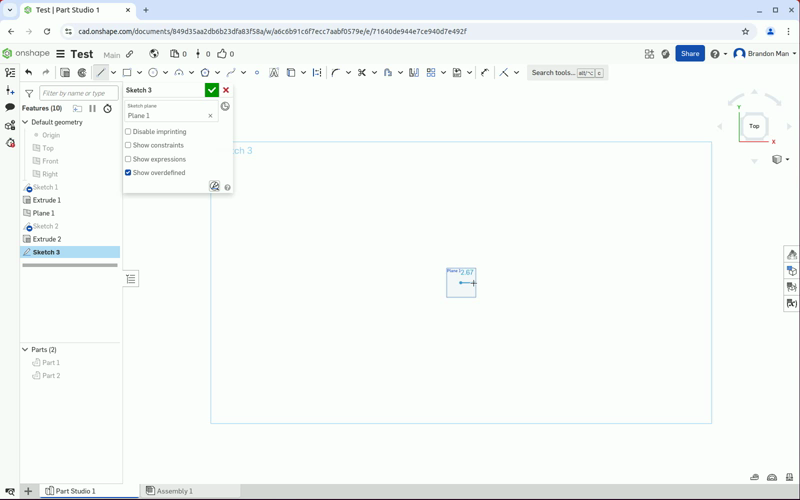
click(473, 282)
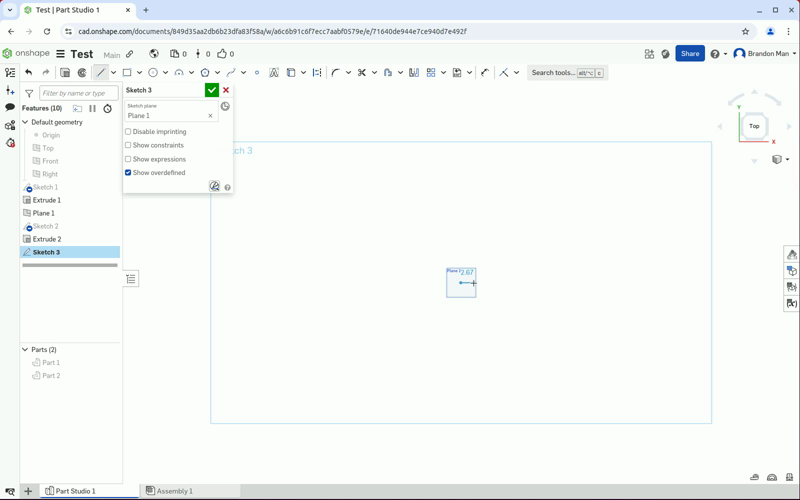
key_up(shift)
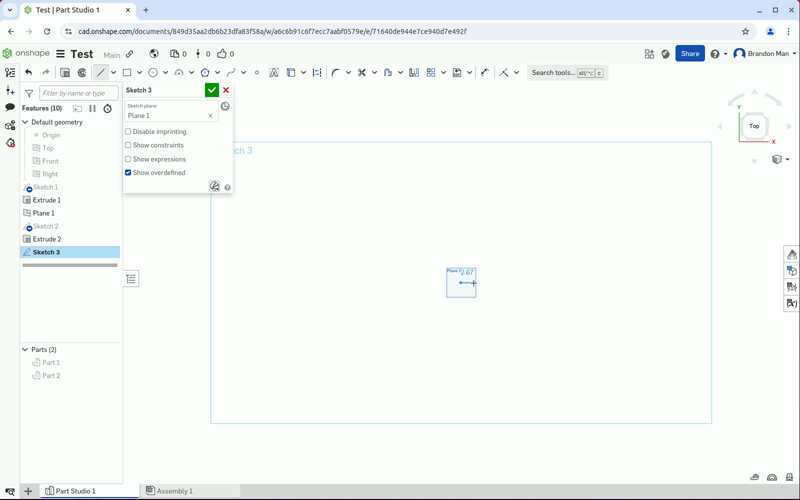
key_down(shift)
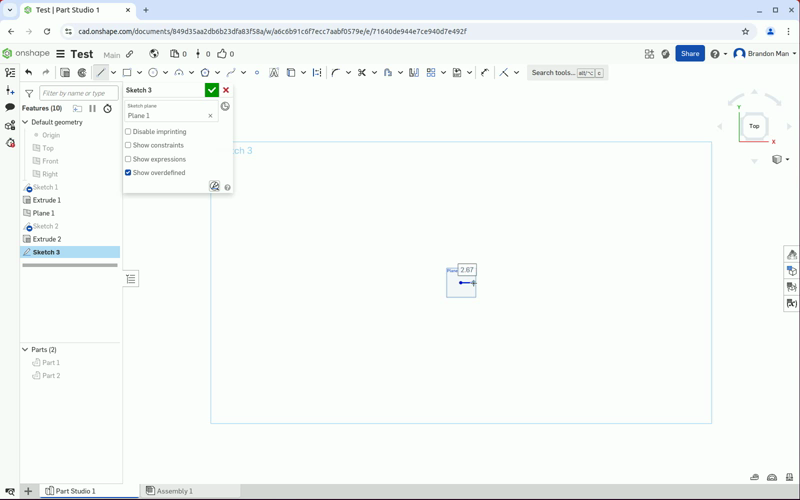
mouse_move(473, 218)
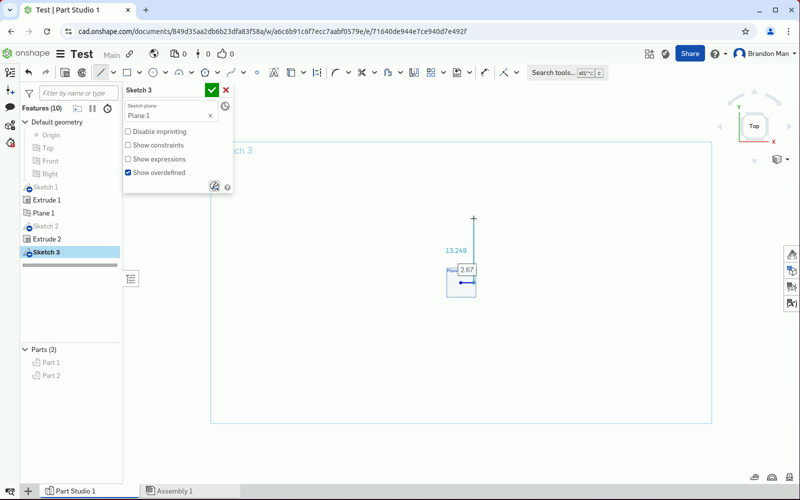
click(473, 218)
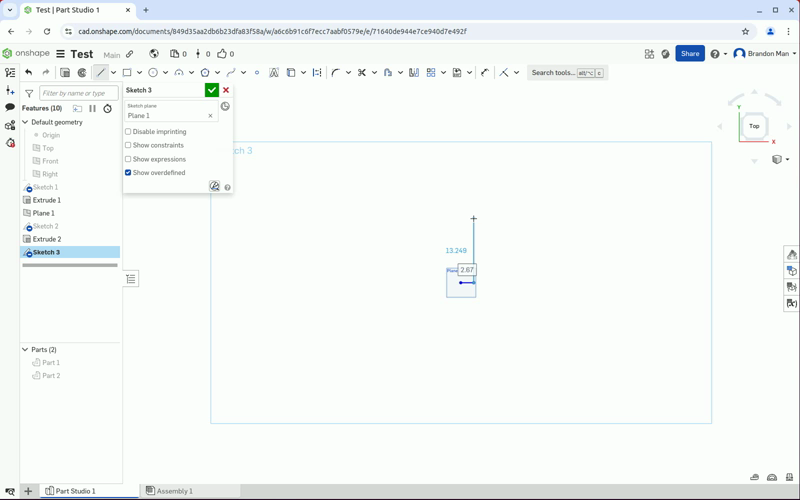
key_up(shift)
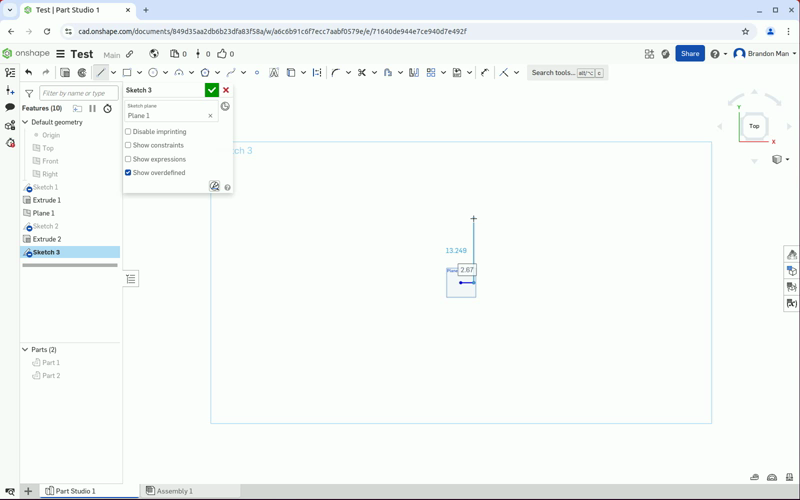
key_down(shift)
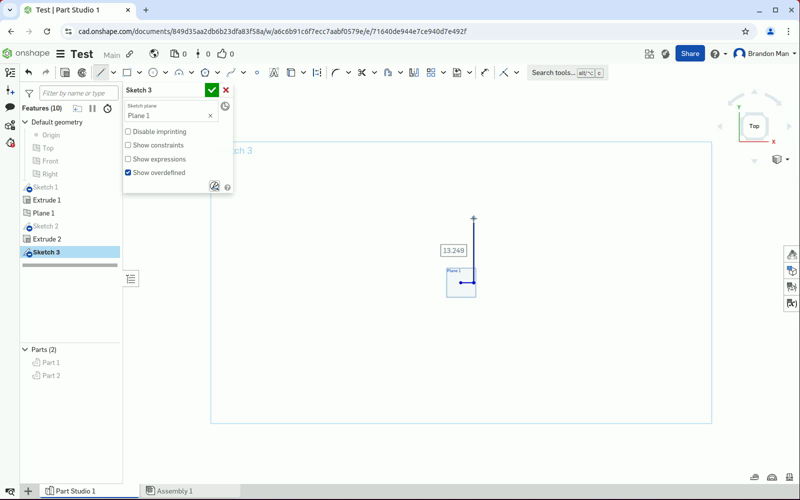
mouse_move(503, 218)
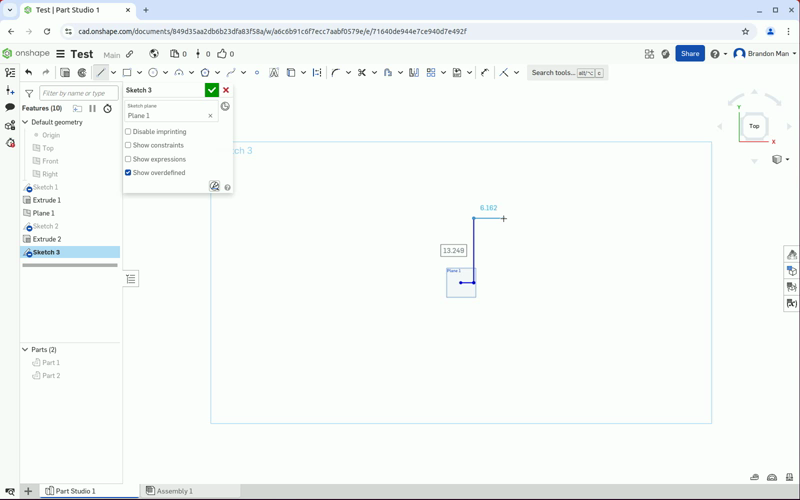
mouse_move(460, 218)
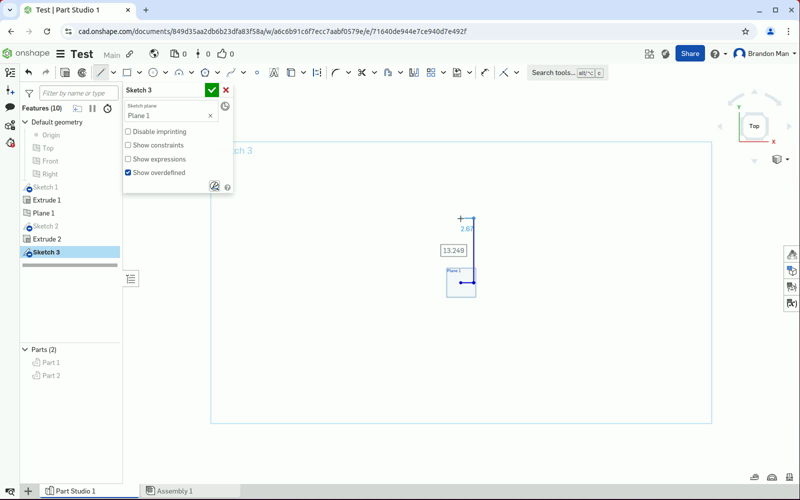
click(460, 218)
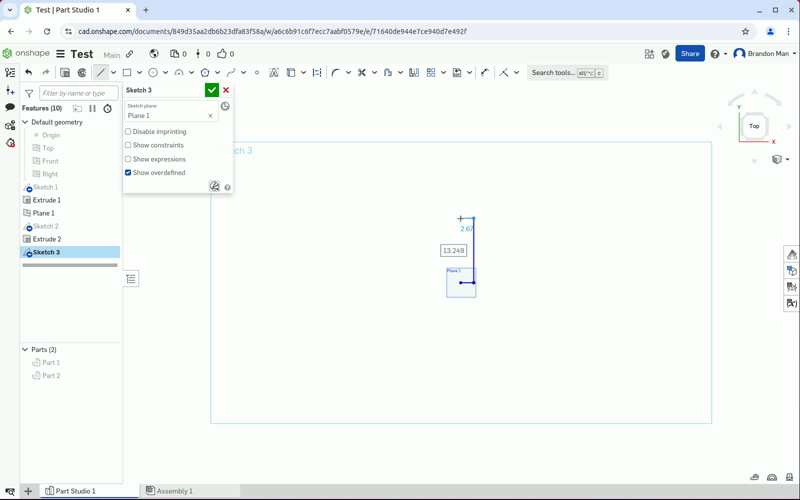
key_up(shift)
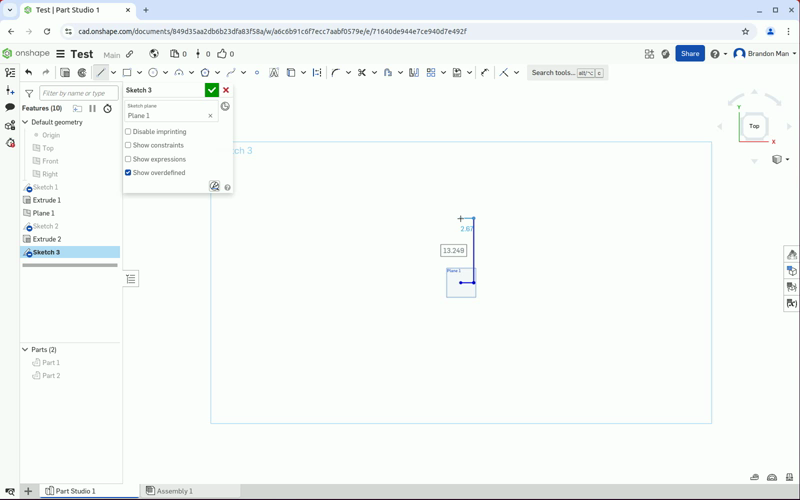
key_down(shift)
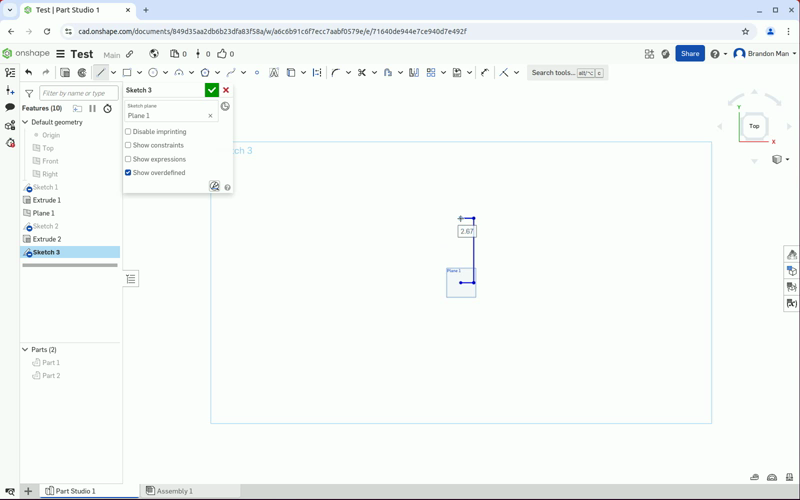
mouse_move(460, 282)
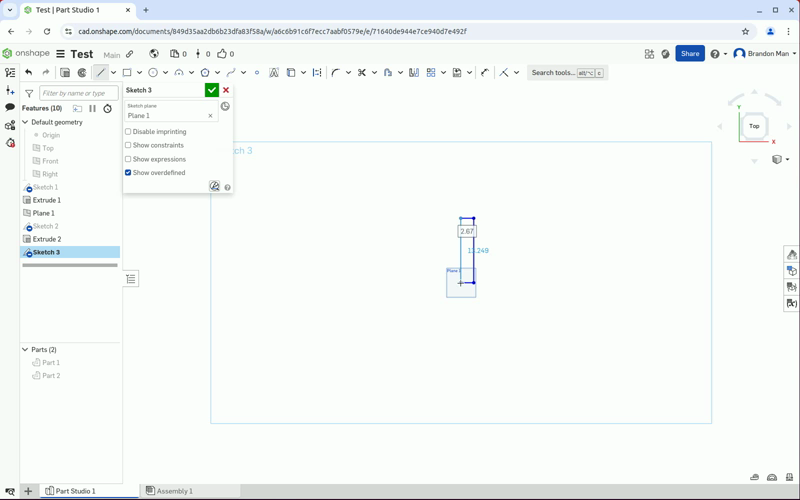
key_up(shift)
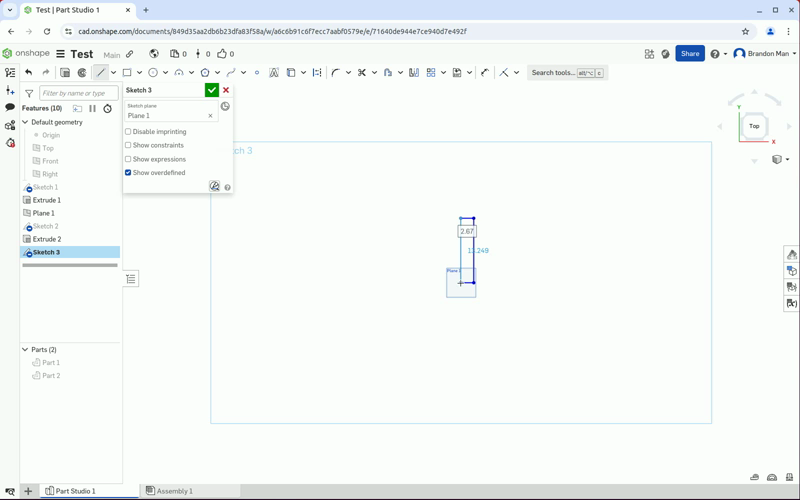
click(460, 282)
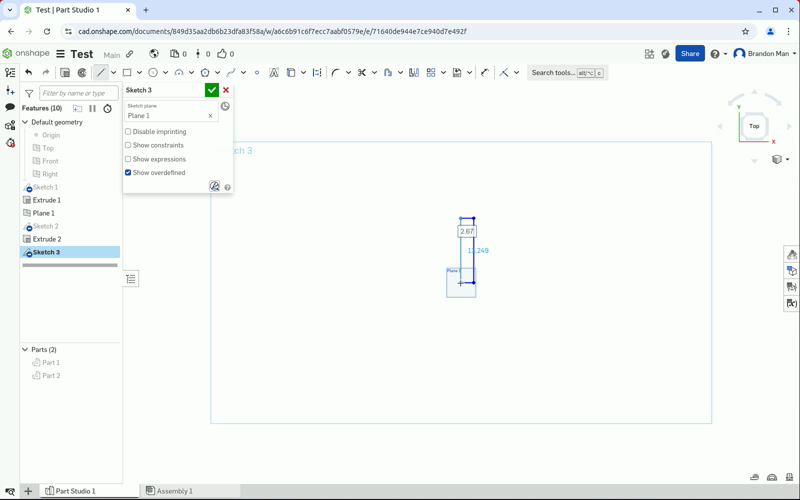
key(esc)
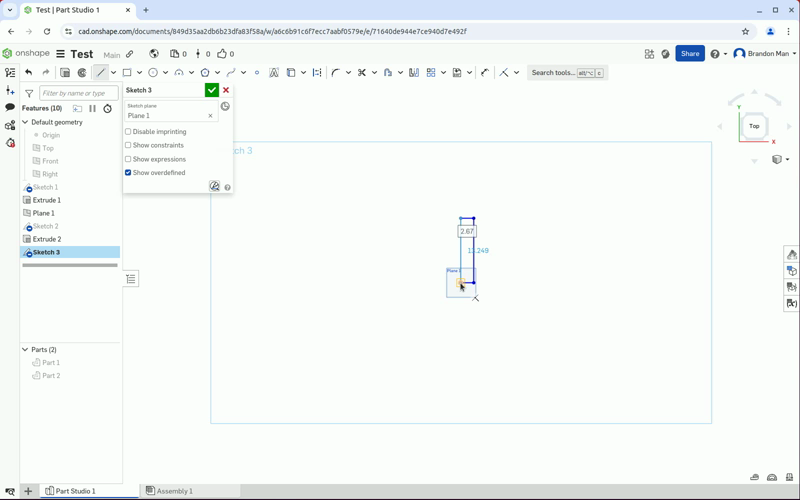
mouse_move(467, 276)
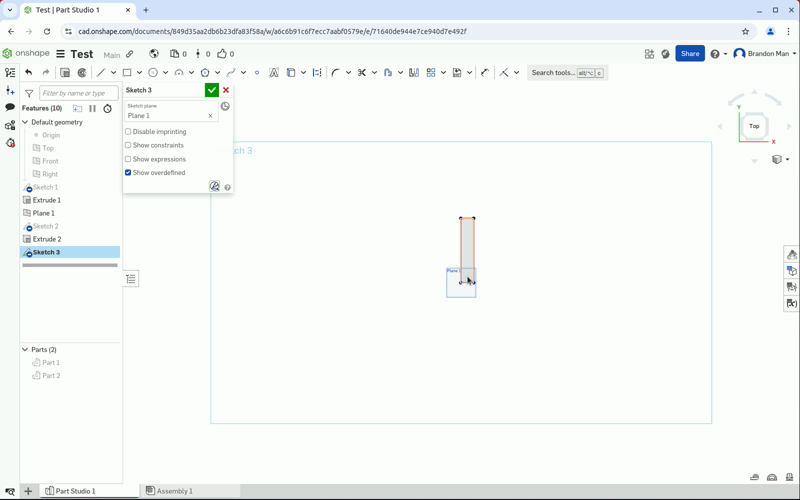
scroll(6)
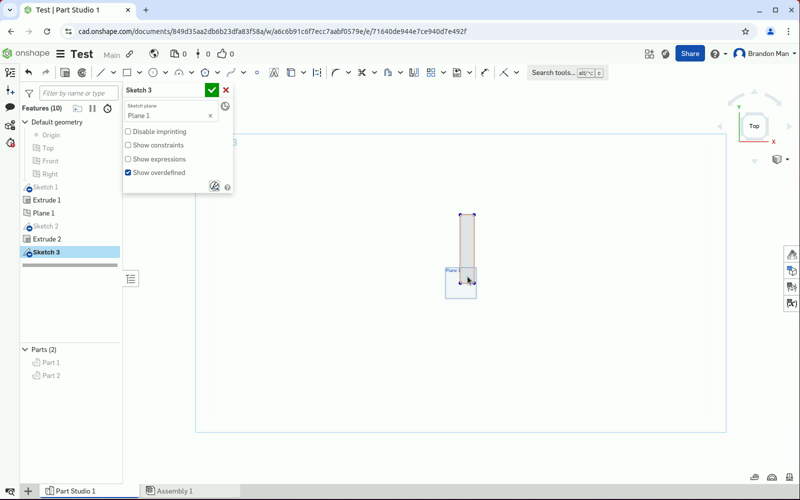
scroll(6)
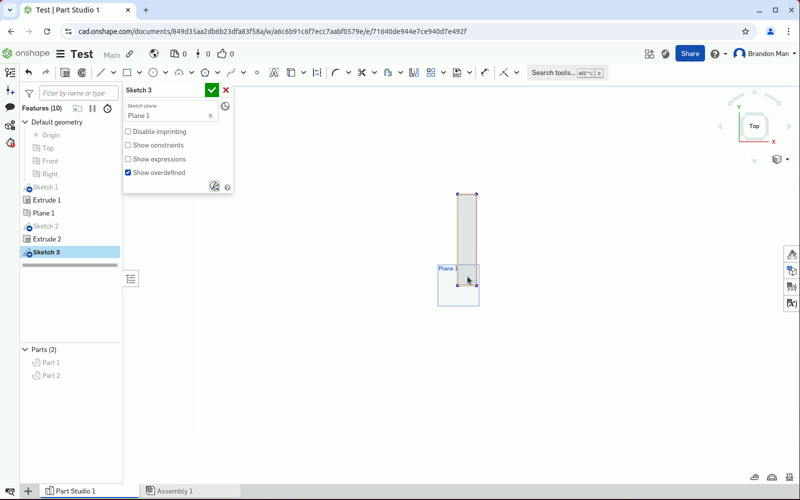
scroll(6)
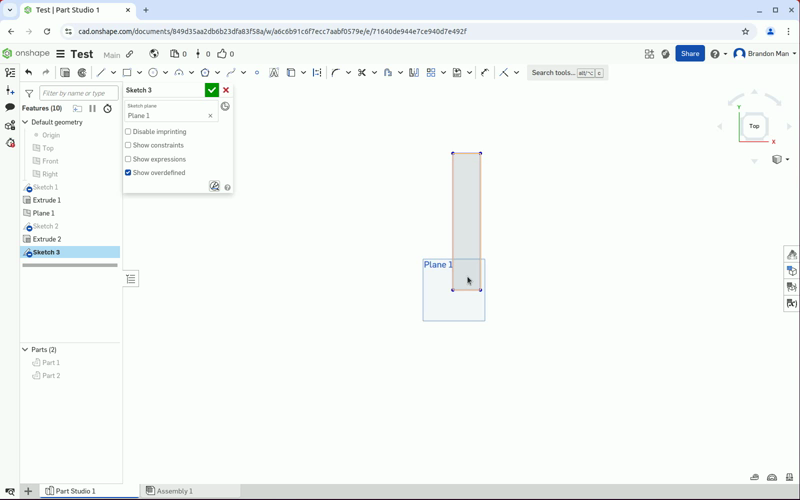
scroll(6)
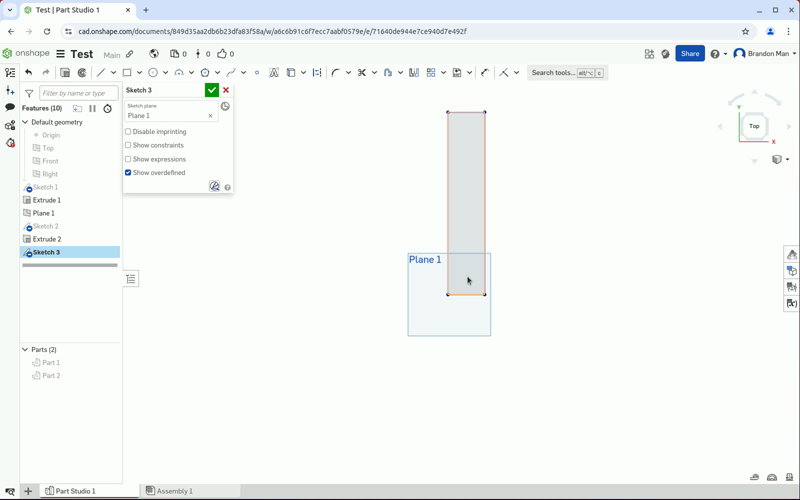
scroll(6)
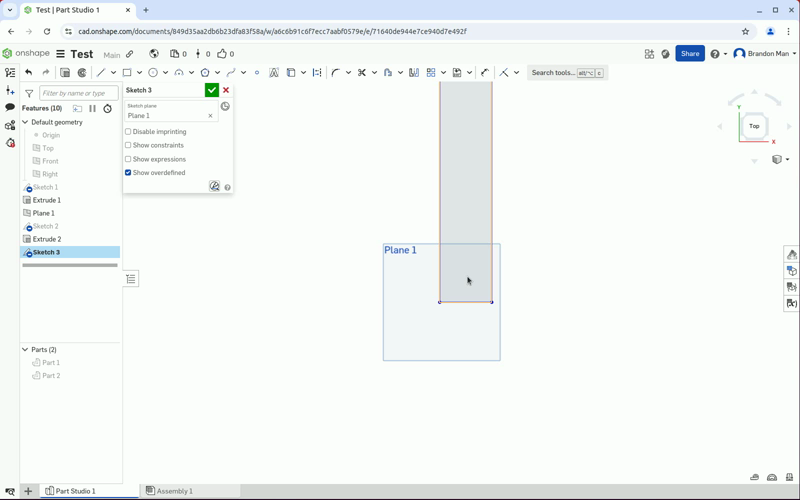
scroll(6)
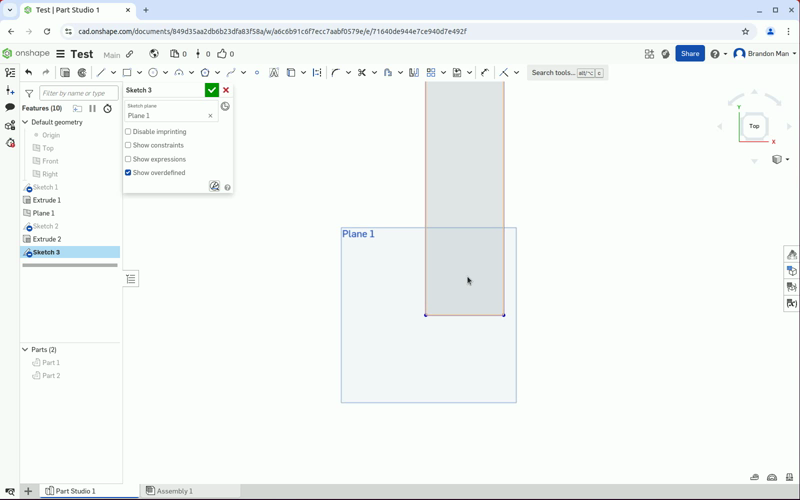
scroll(6)
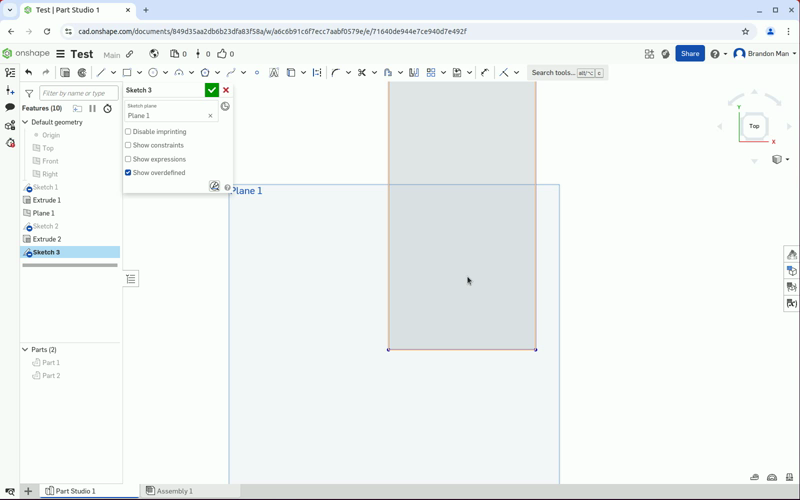
click(467, 276)
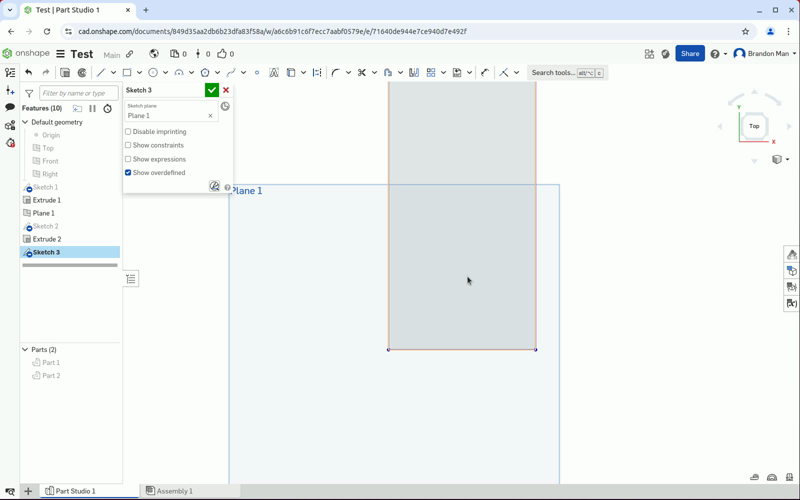
scroll(-6)
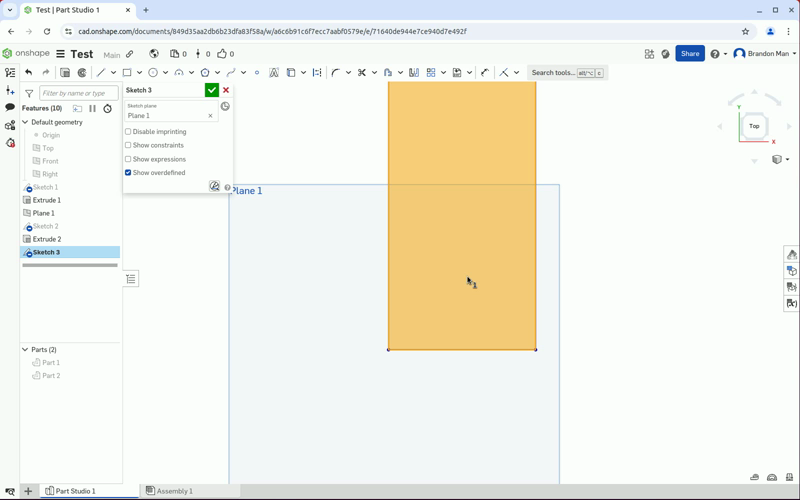
scroll(-6)
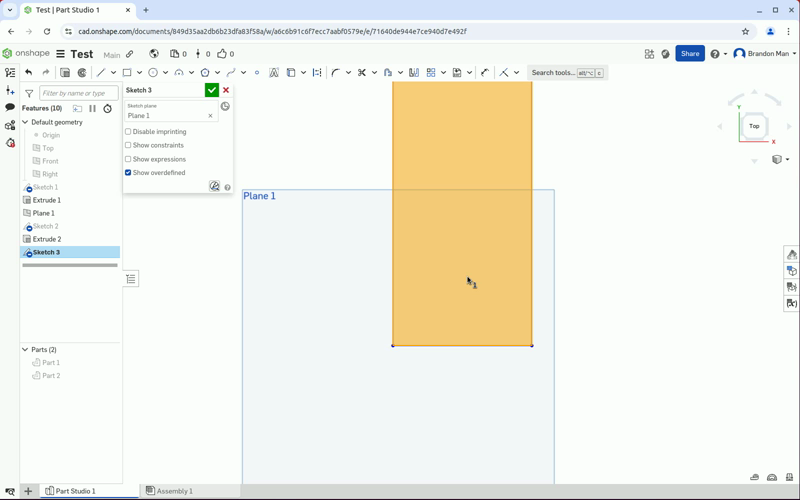
scroll(-6)
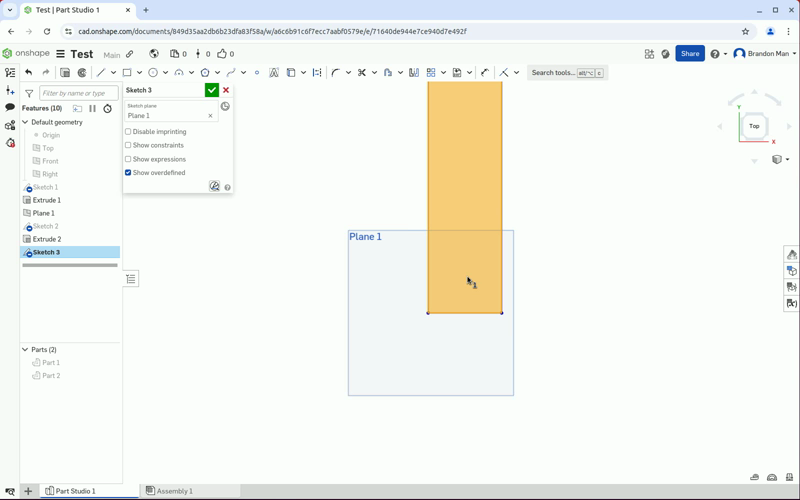
scroll(-6)
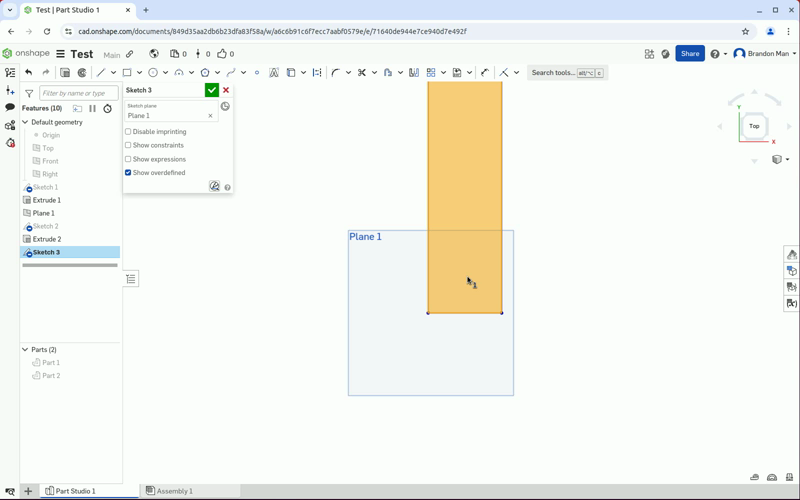
scroll(-6)
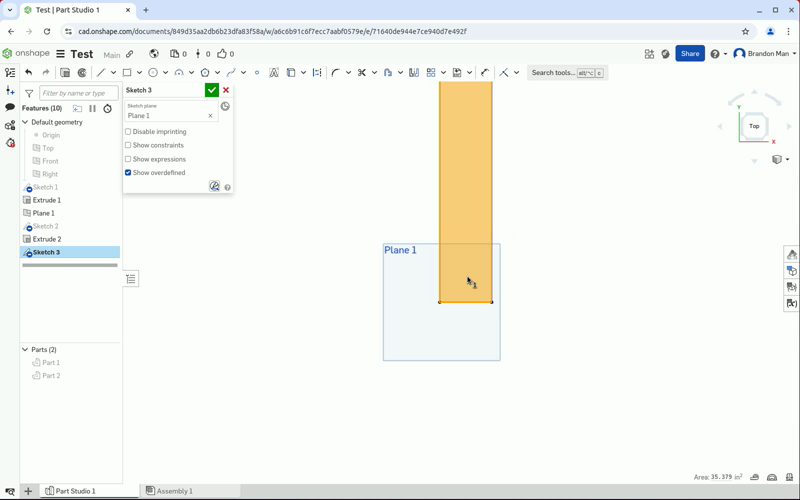
scroll(-6)
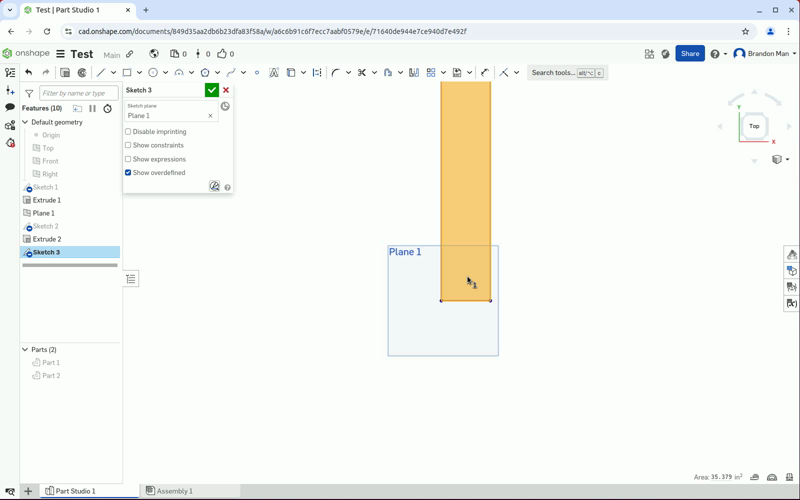
scroll(-6)
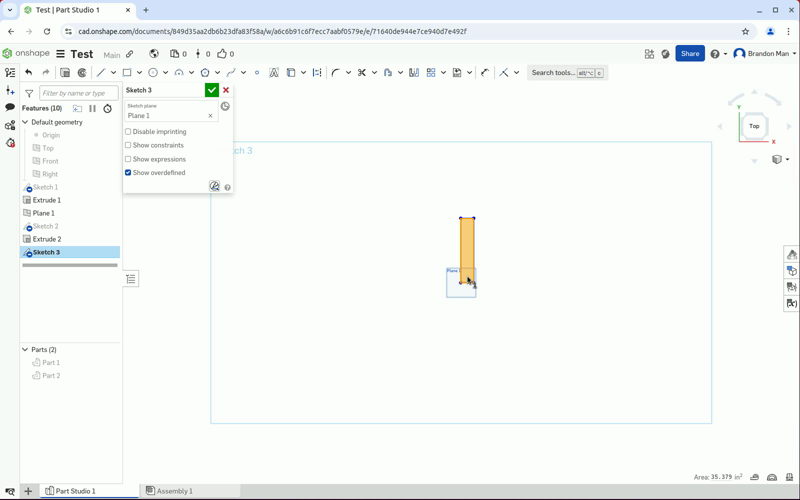
mouse_move(73, 352)
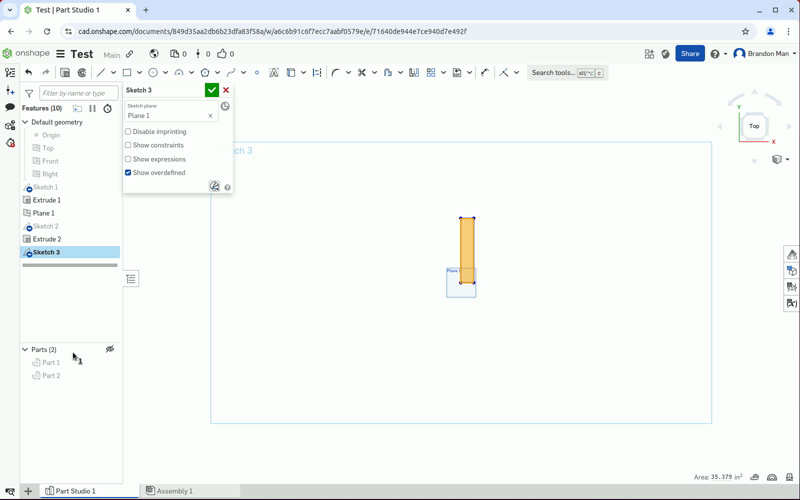
key(shift+y)
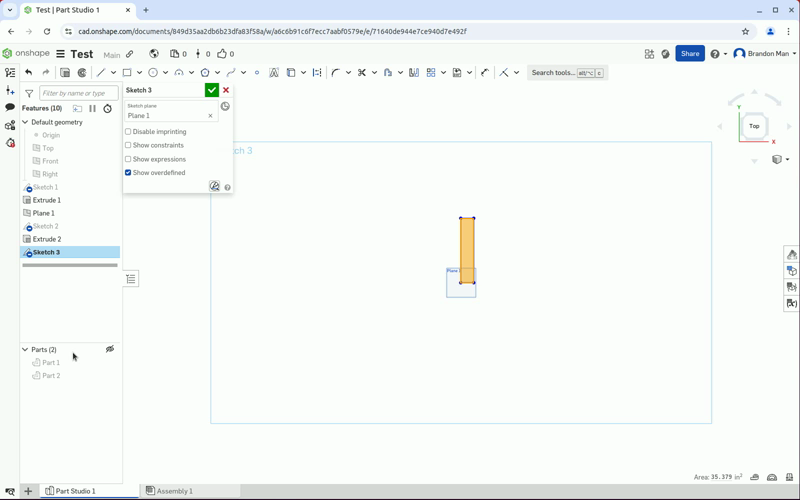
key(shift+e)
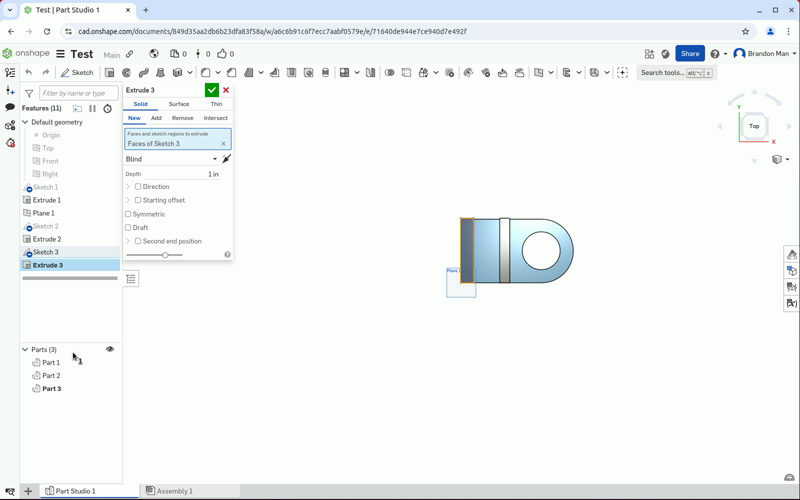
mouse_move(143, 106)
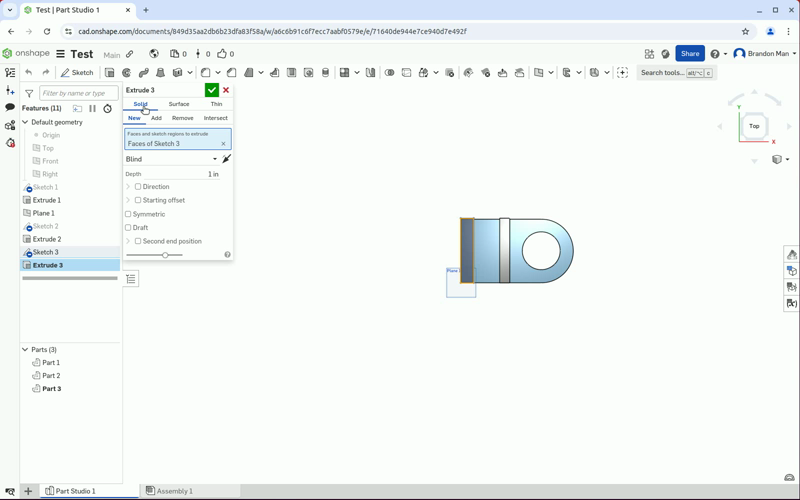
click(143, 106)
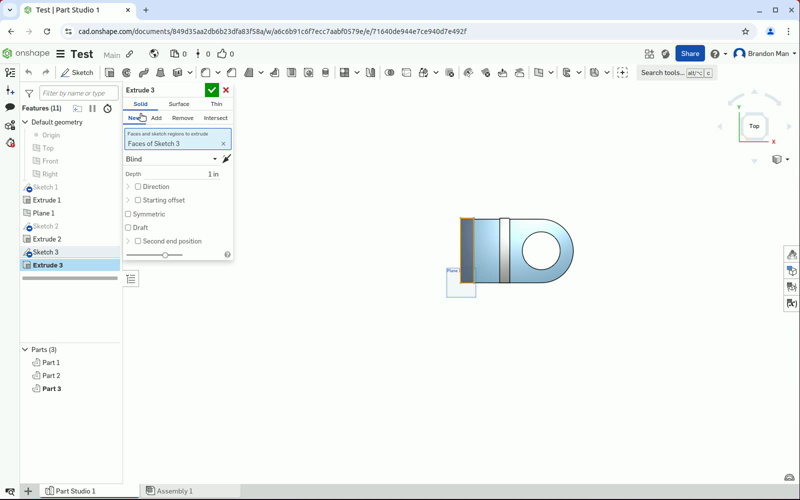
mouse_move(137, 120)
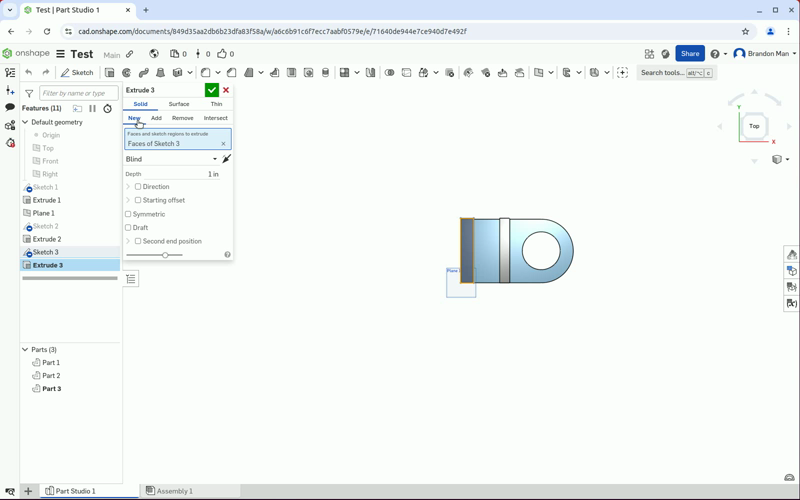
click(137, 120)
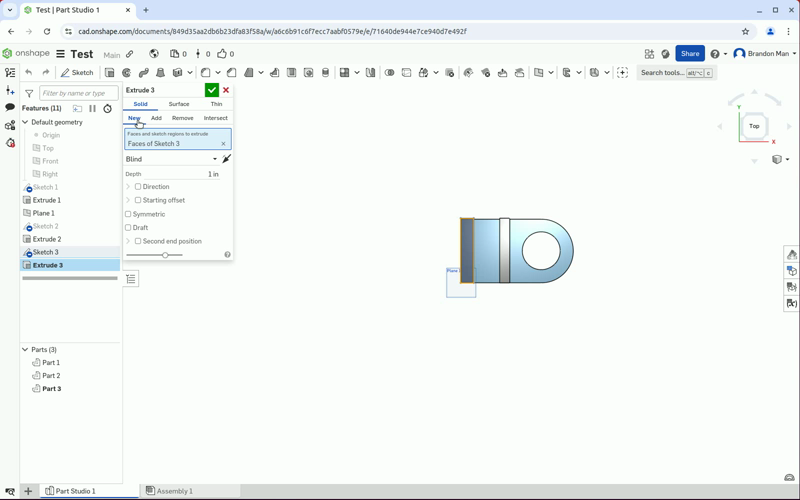
key(tab, 4)
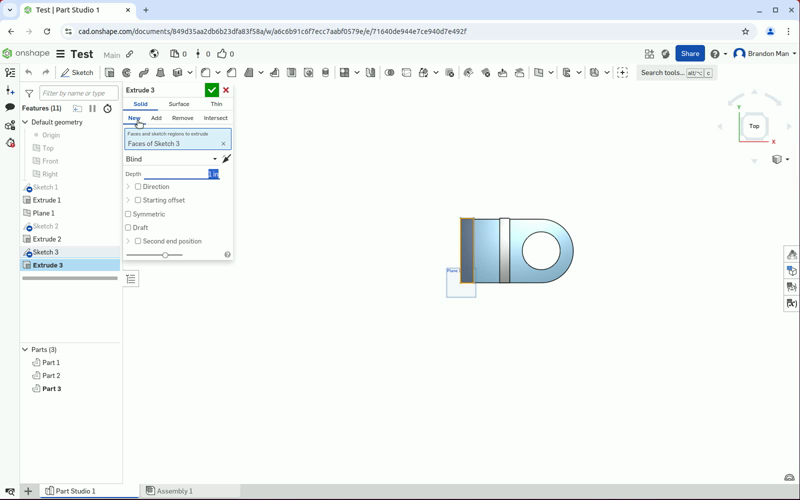
text(18.294)
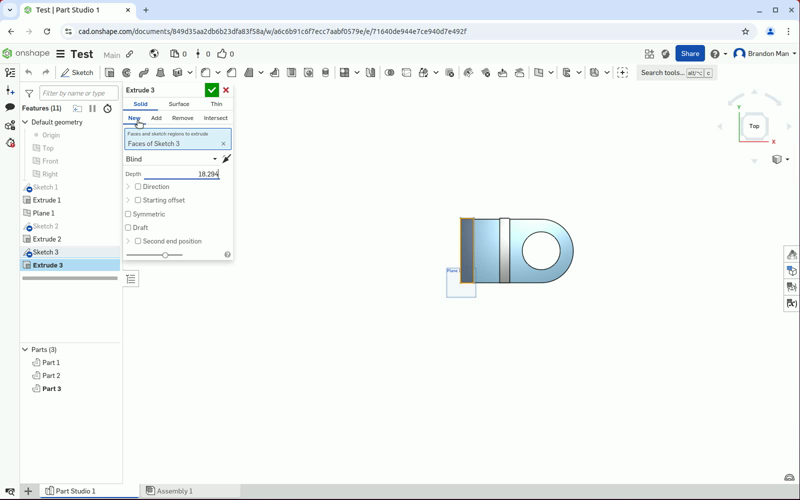
key(enter)
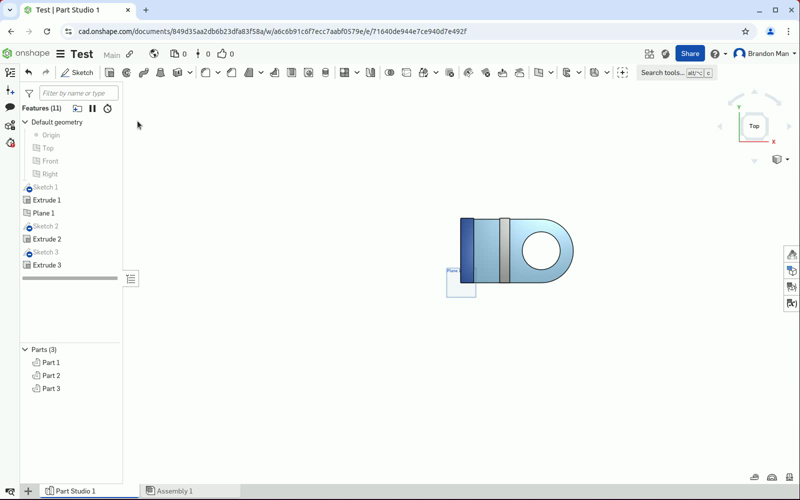
key(shift+h)
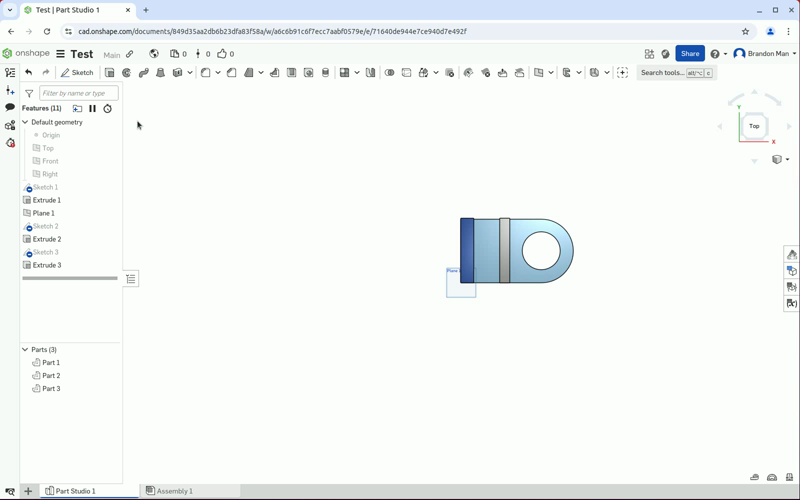
key(shift+h)
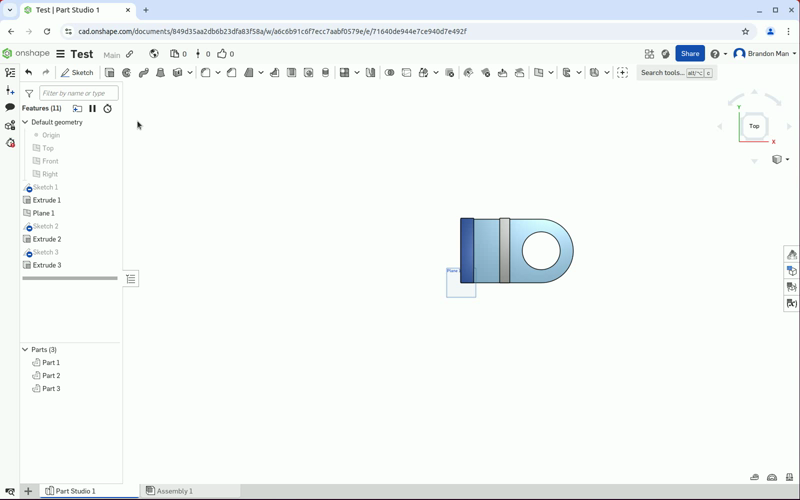
mouse_move(73, 189)
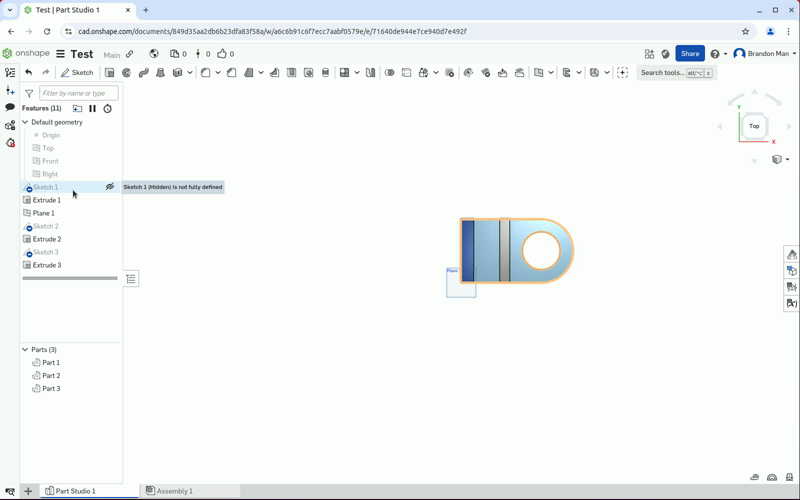
click(73, 189)
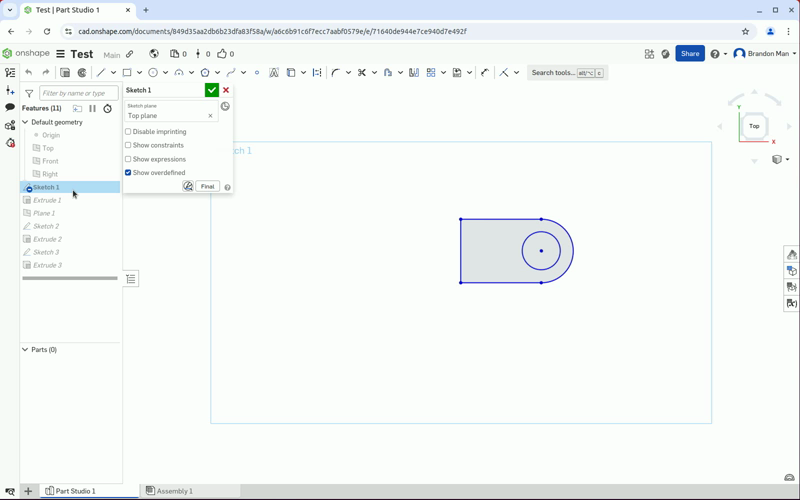
mouse_move(229, 92)
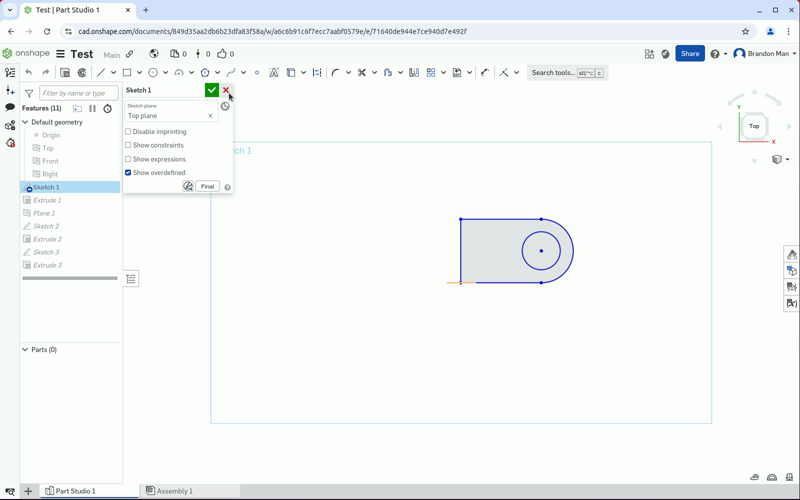
click(229, 92)
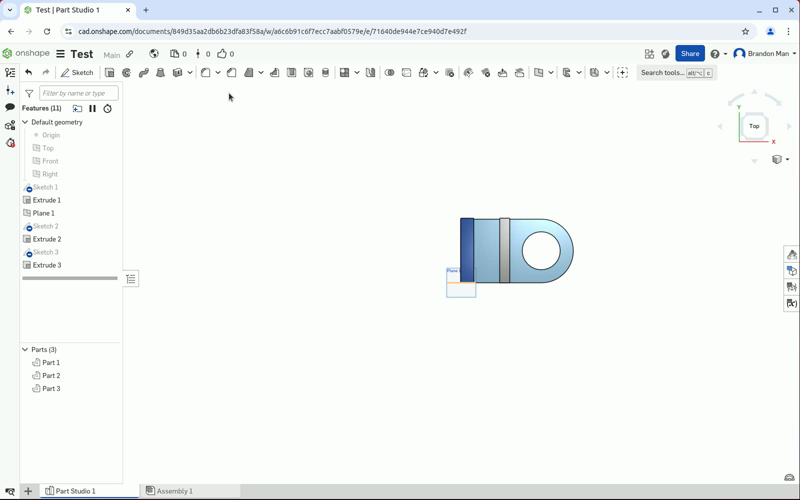
mouse_move(73, 352)
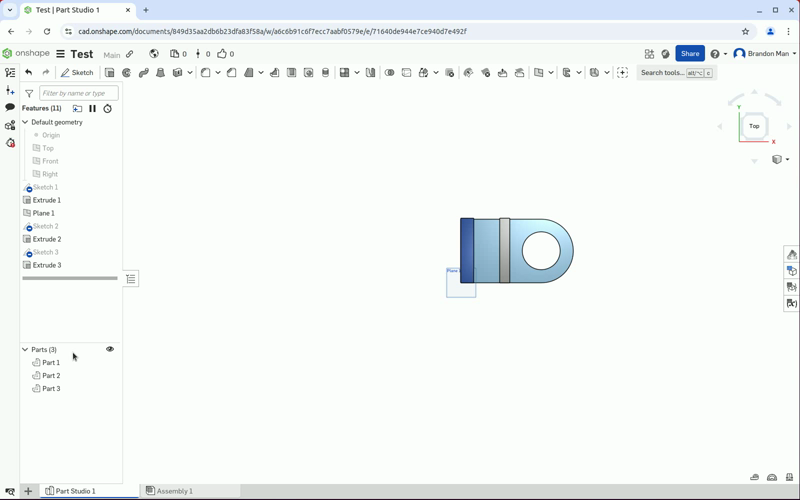
key(y)
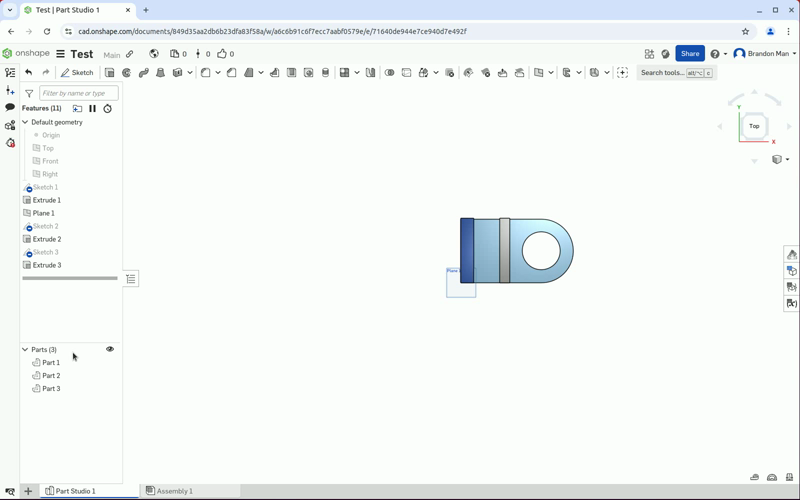
key(shift+p)
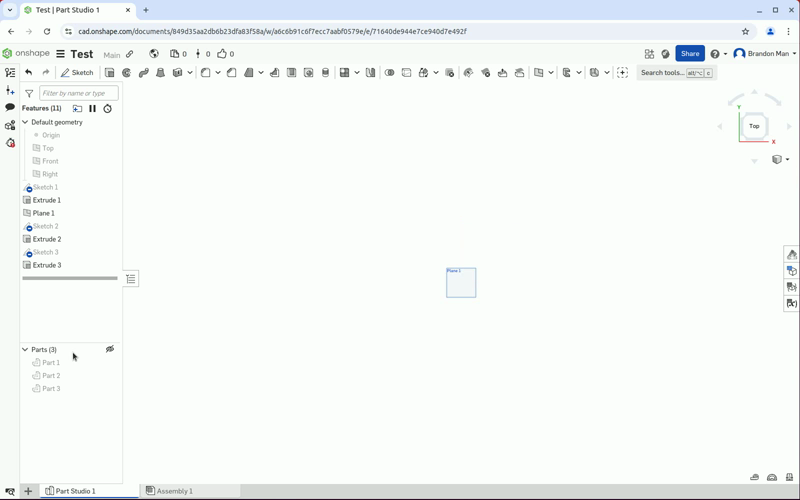
key(space)
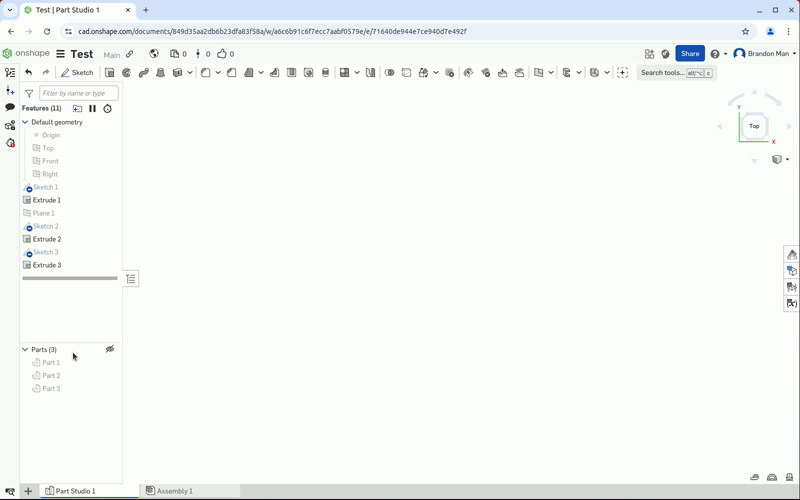
key_down(shift)
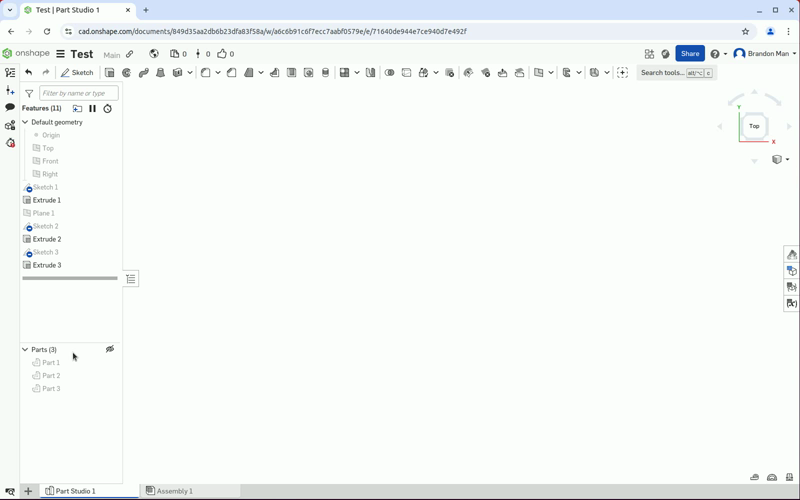
key(up)
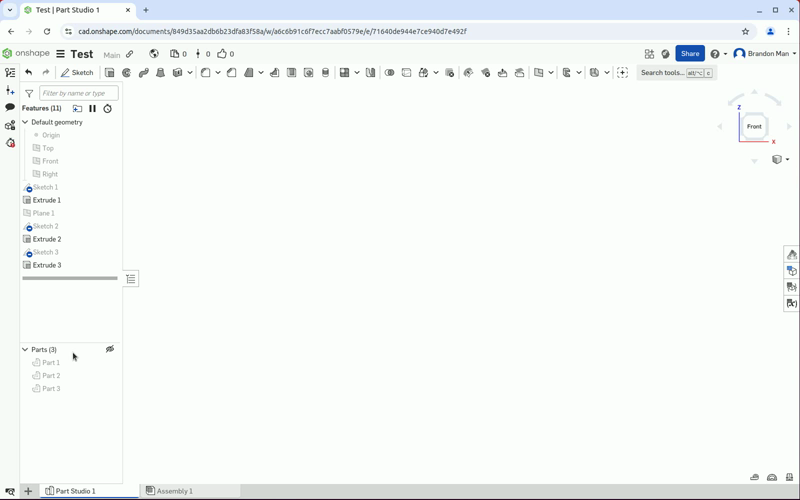
key_up(shift)
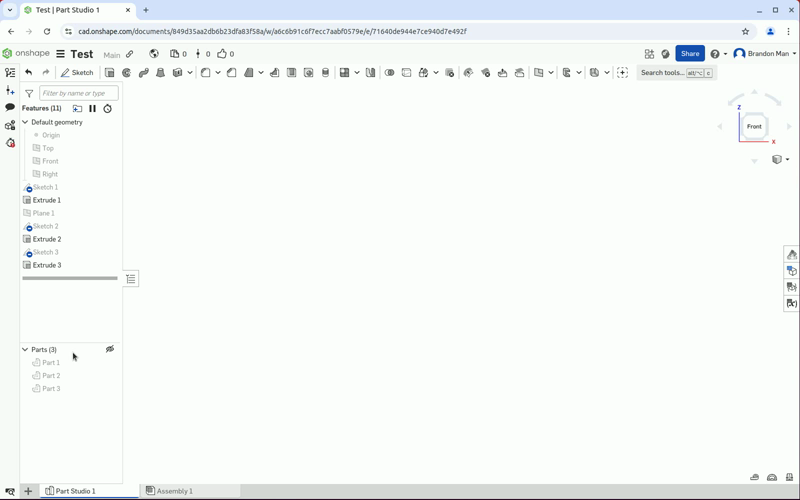
key(space)
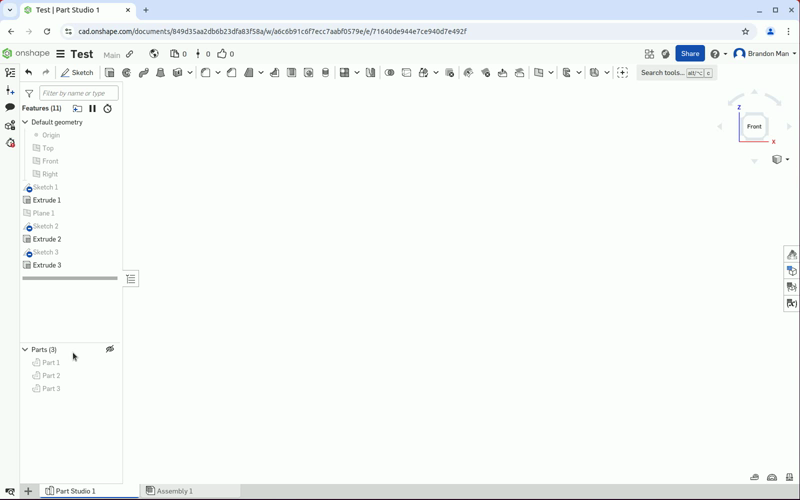
key_down(shift)
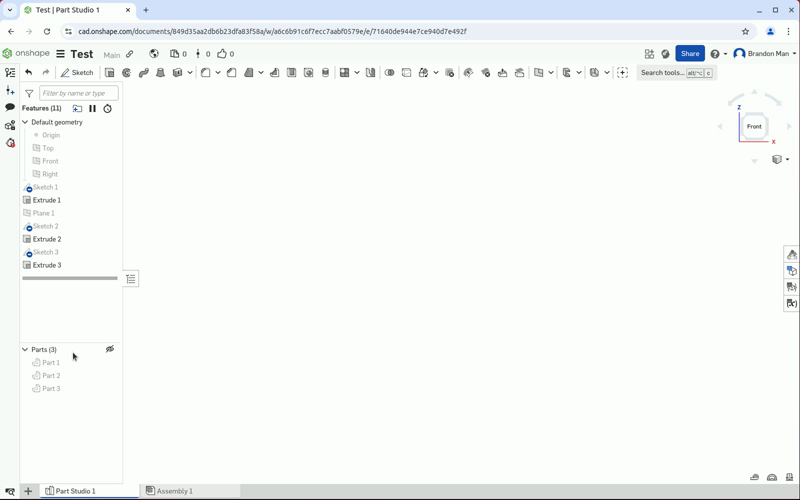
key(left)
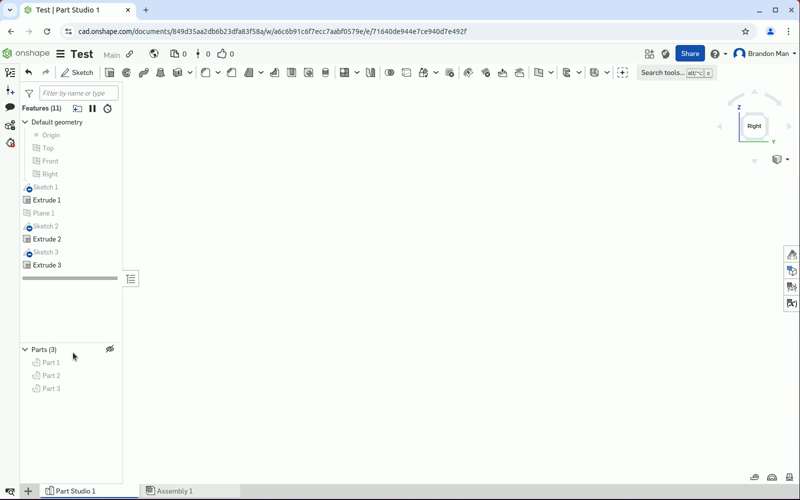
key_up(shift)
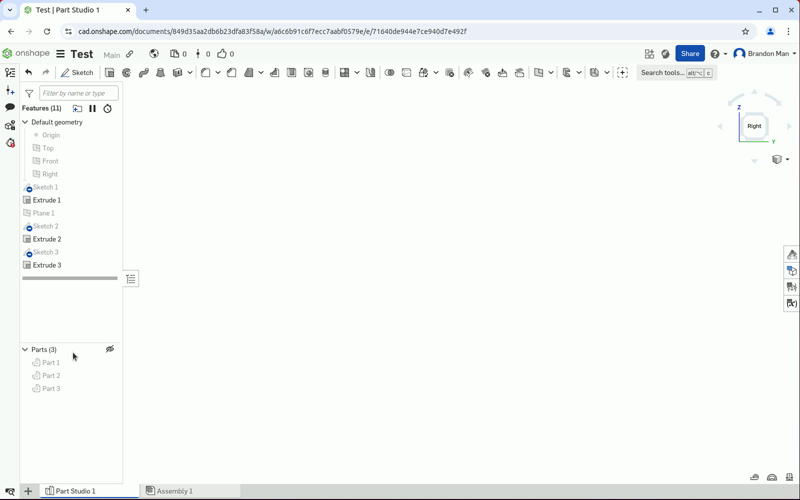
mouse_move(73, 352)
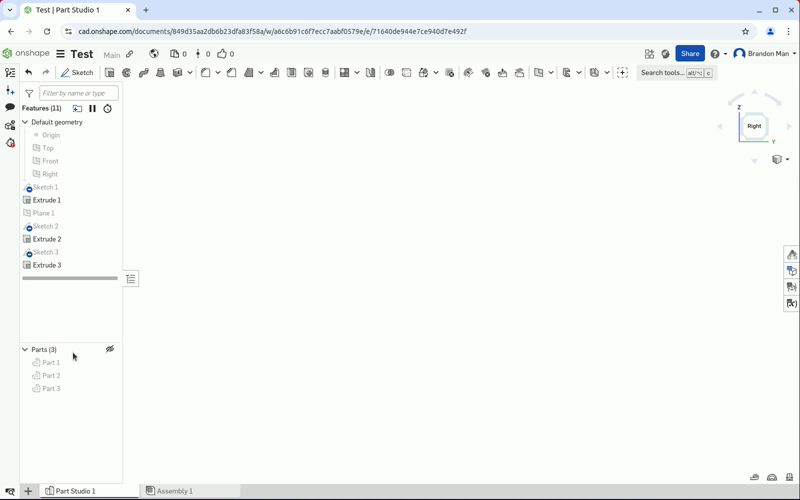
key(shift+y)
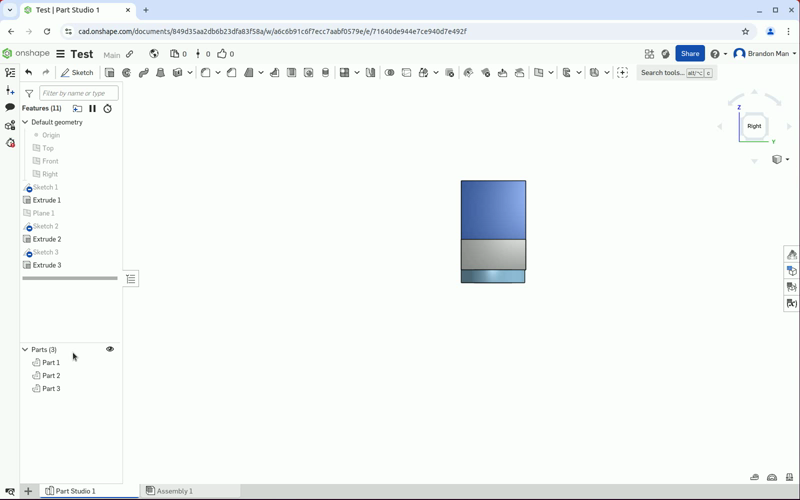
mouse_move(541, 75)
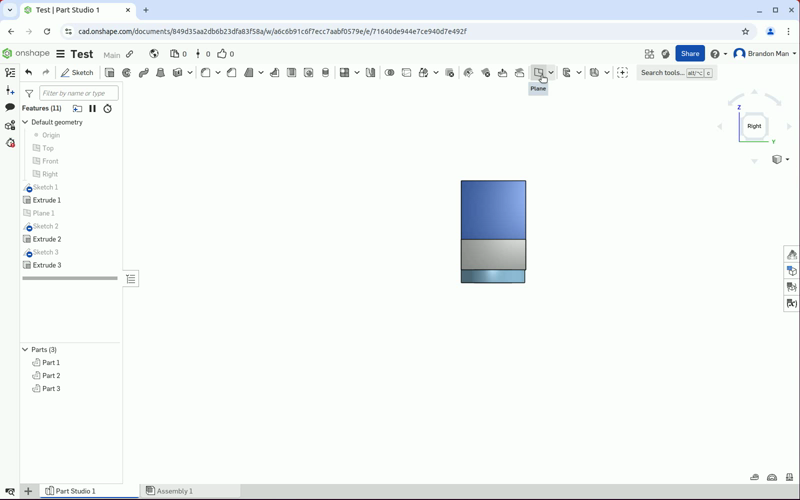
click(541, 75)
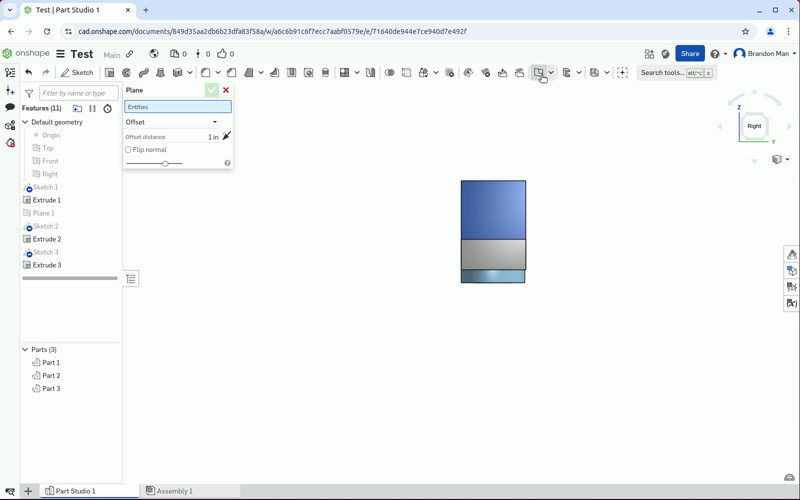
mouse_move(73, 176)
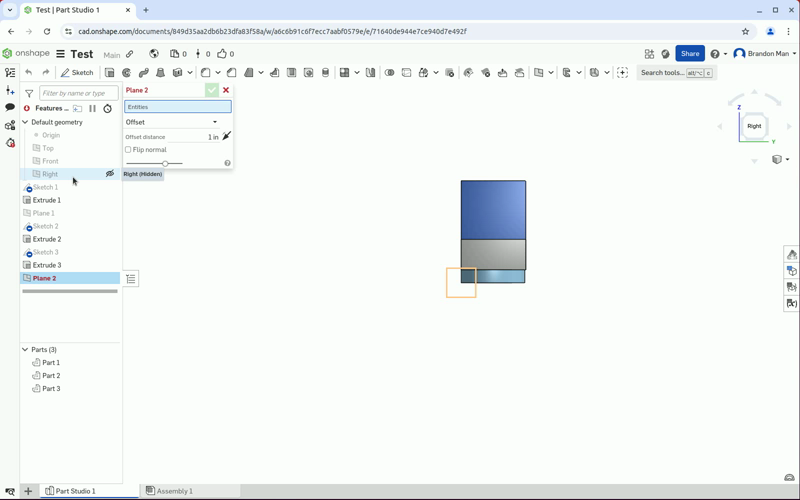
click(73, 176)
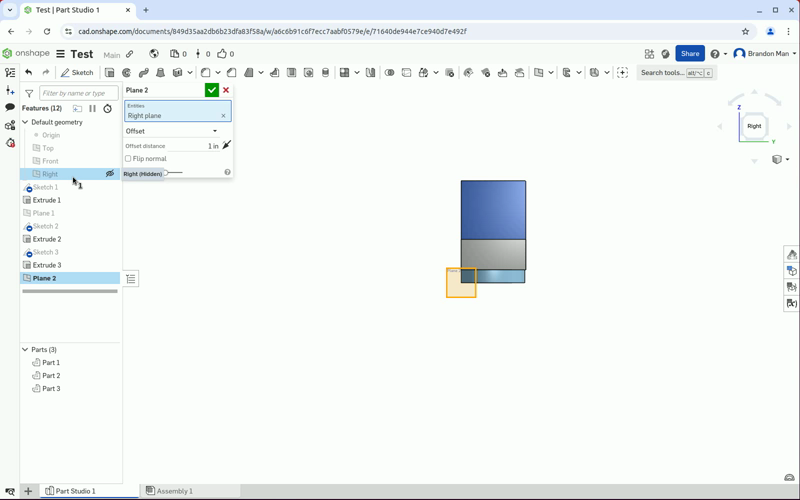
key(tab, 2)
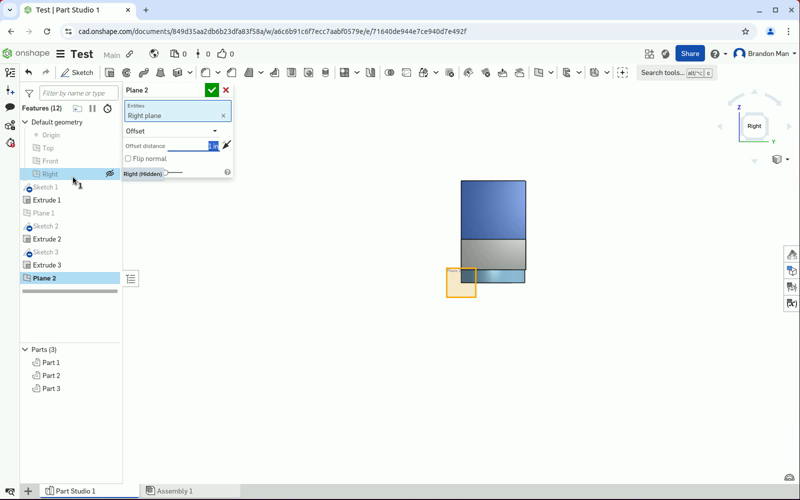
text(2.65)
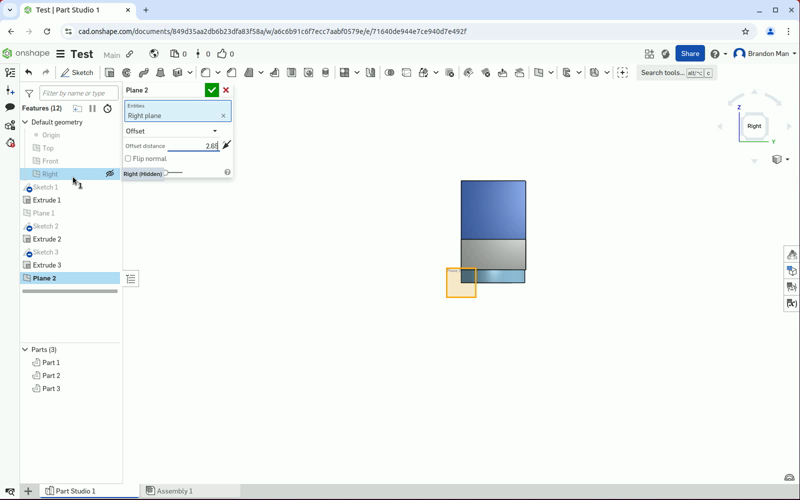
key(enter, 2)
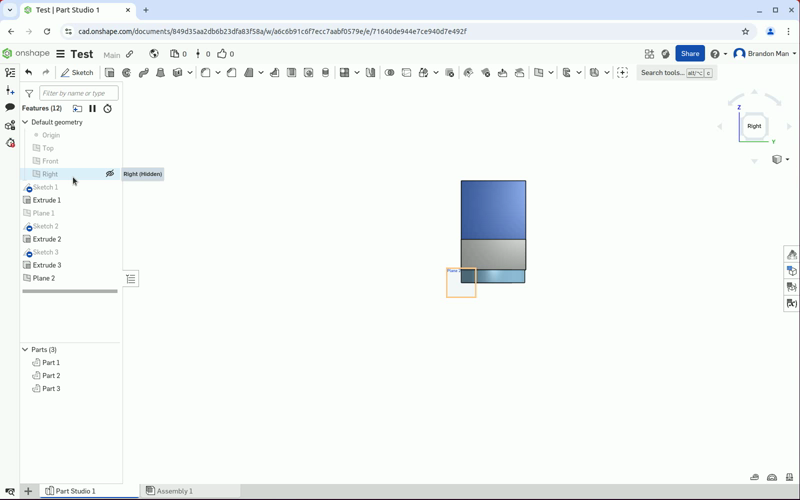
key(shift+s)
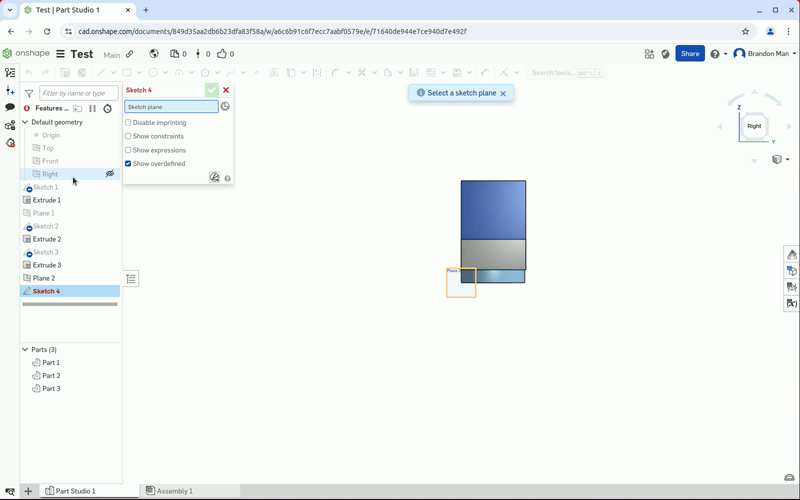
mouse_move(73, 280)
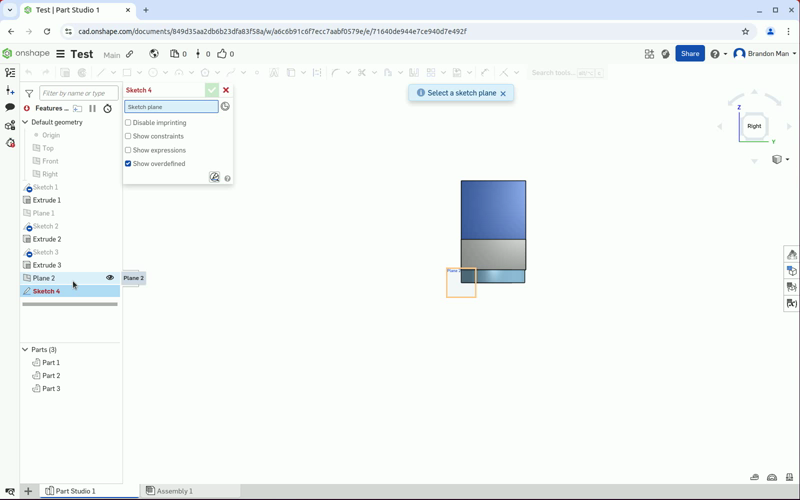
click(73, 280)
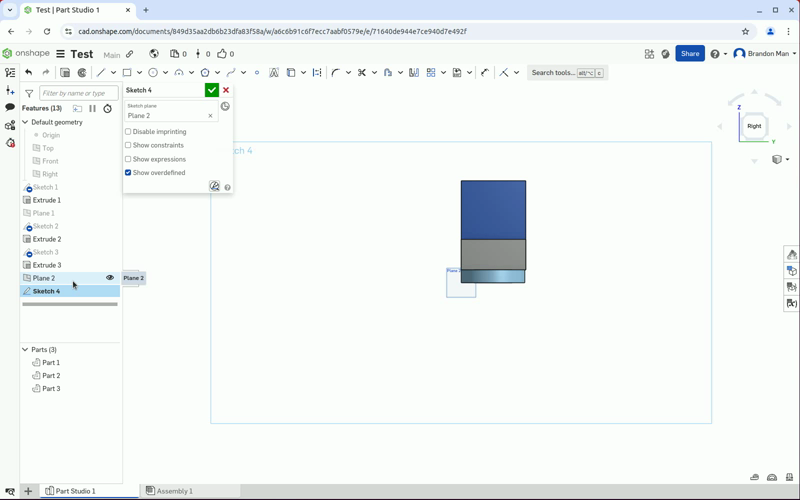
mouse_move(73, 352)
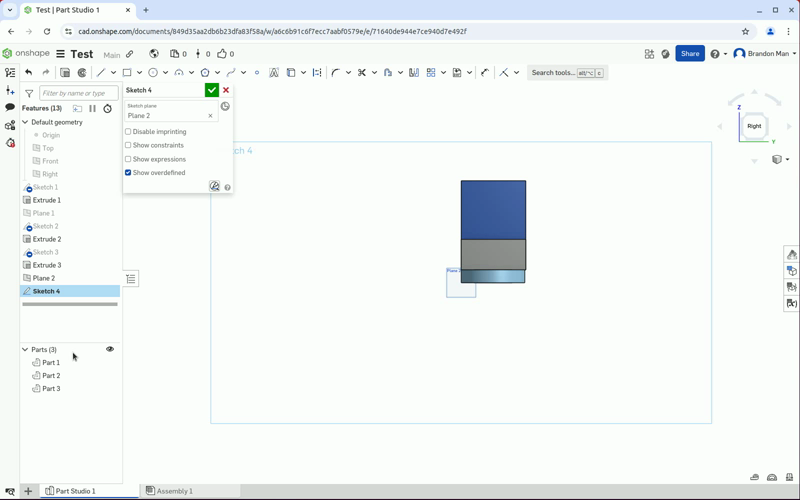
key(y)
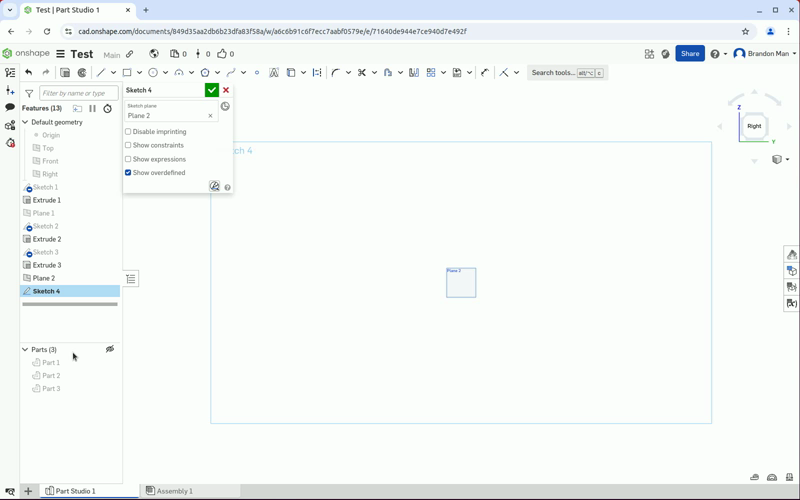
key(c)
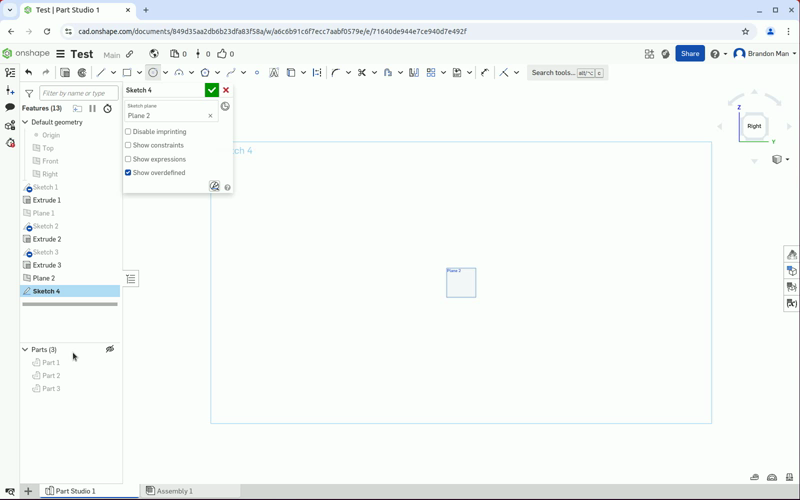
key_down(shift)
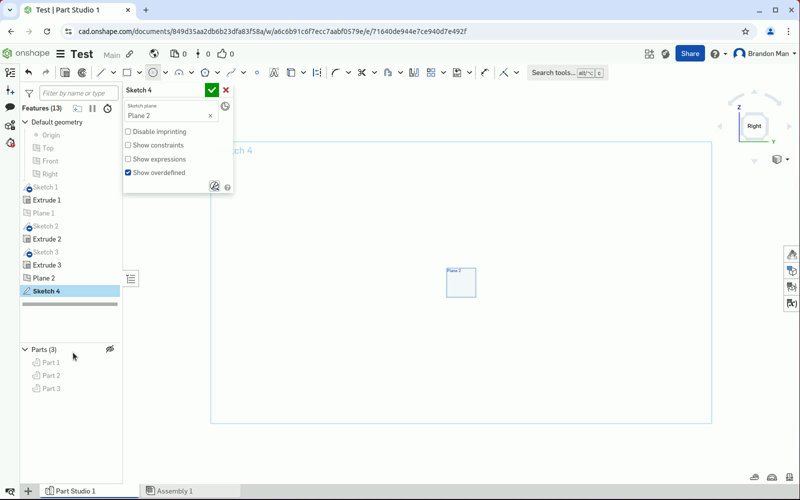
mouse_move(493, 211)
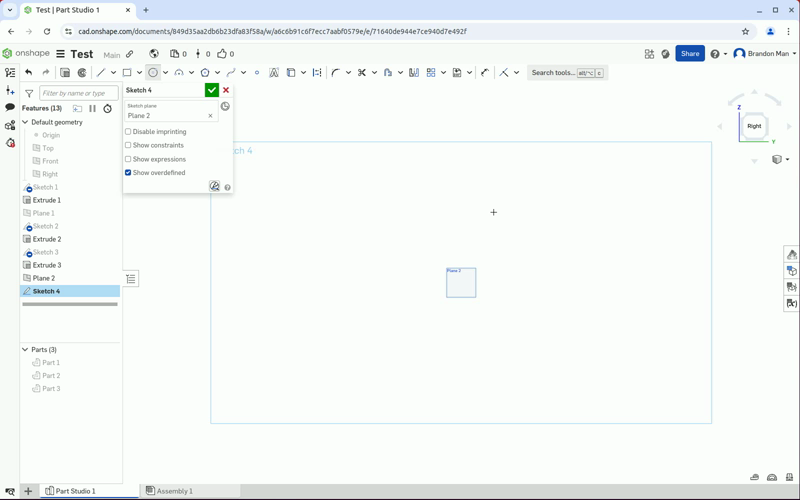
click(493, 211)
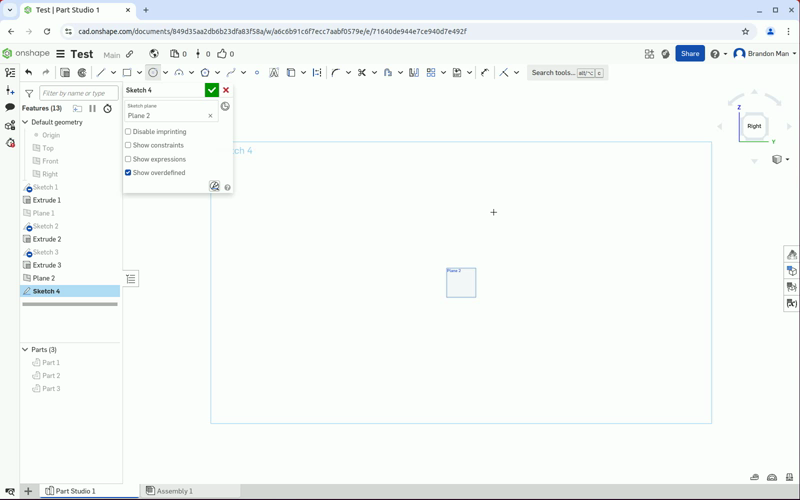
key_up(shift)
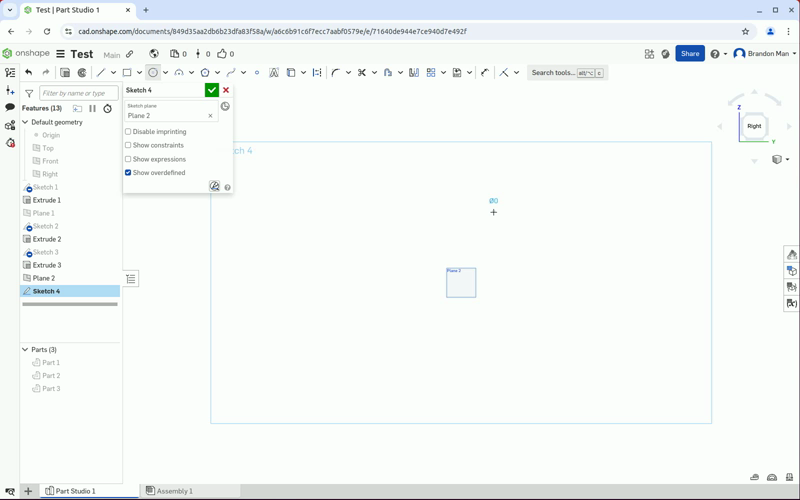
mouse_move(516, 211)
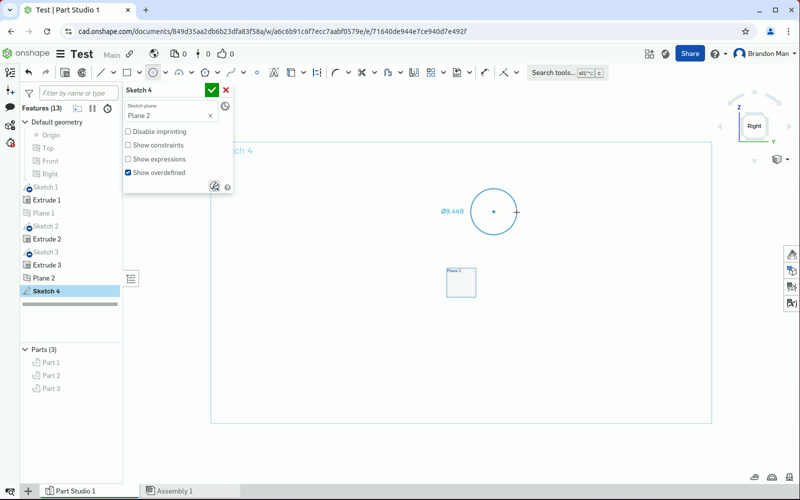
click(516, 211)
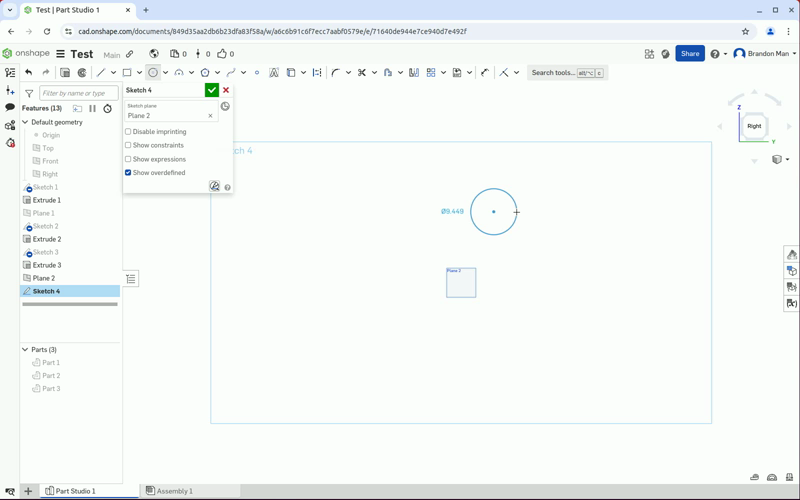
key(esc)
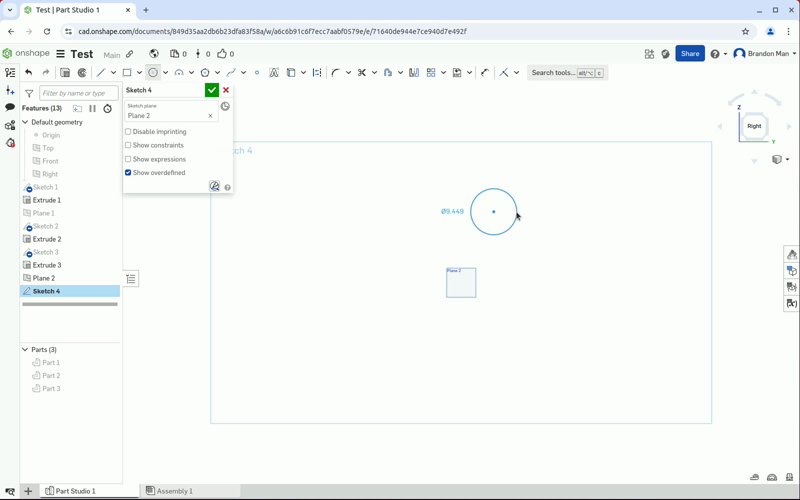
key(c)
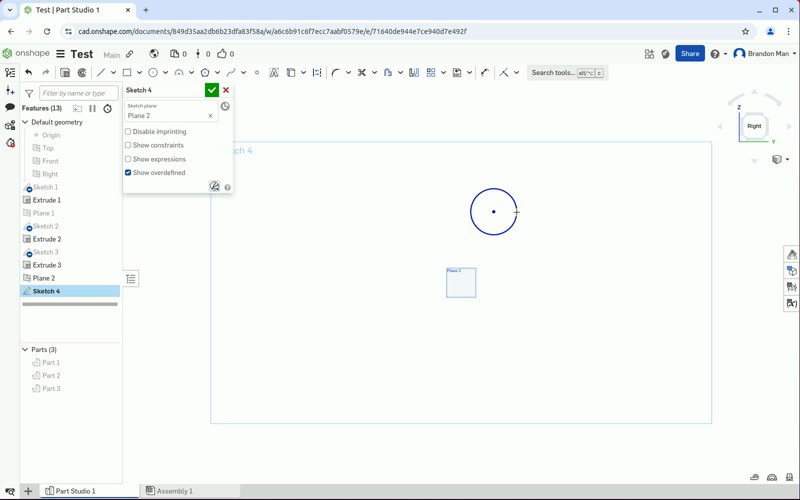
key_down(shift)
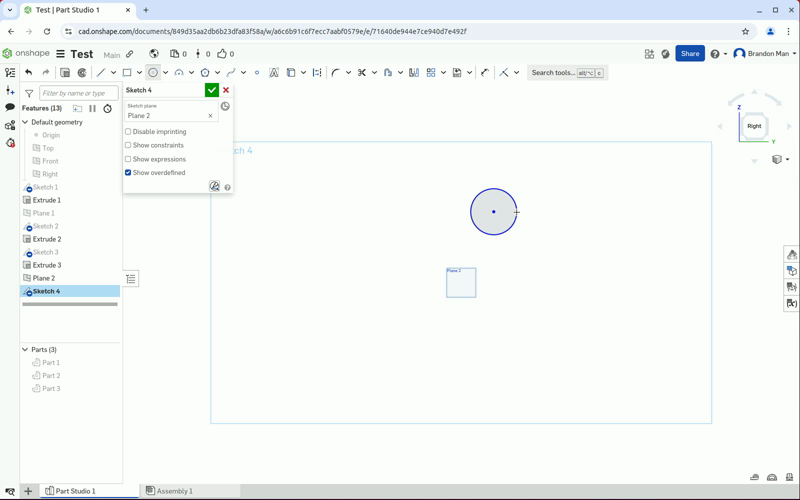
mouse_move(493, 211)
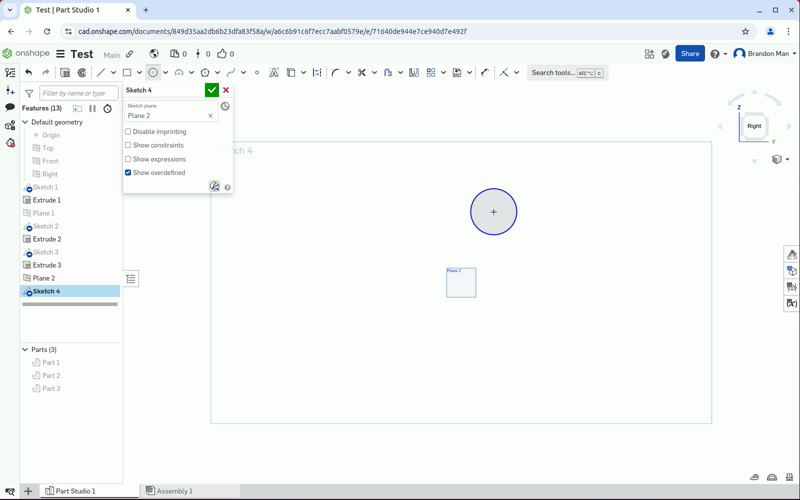
click(493, 211)
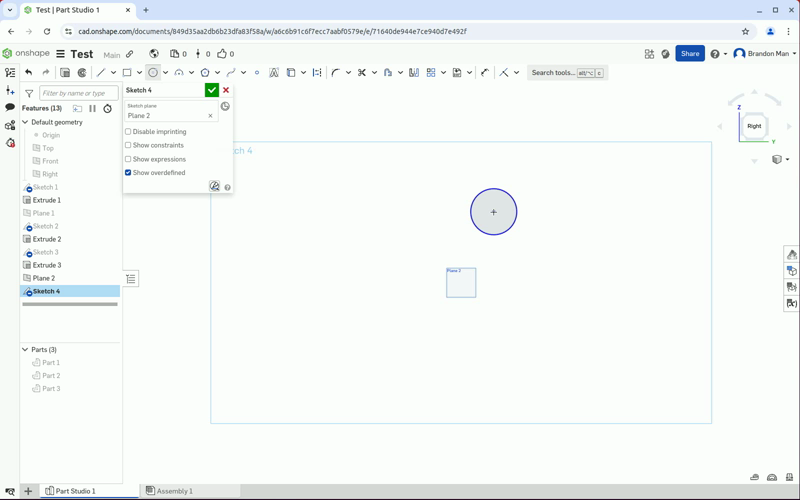
key_up(shift)
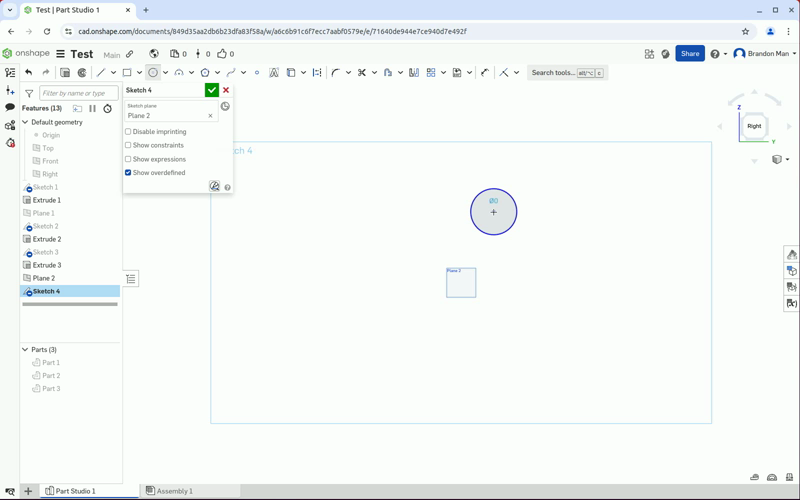
mouse_move(509, 211)
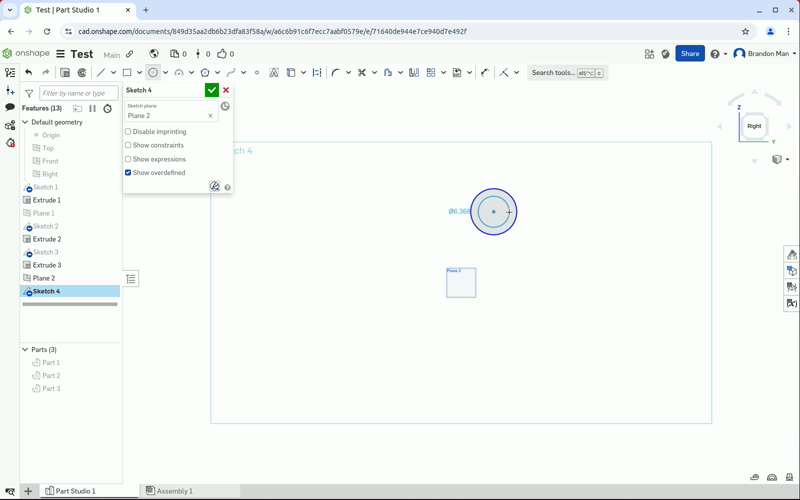
click(509, 211)
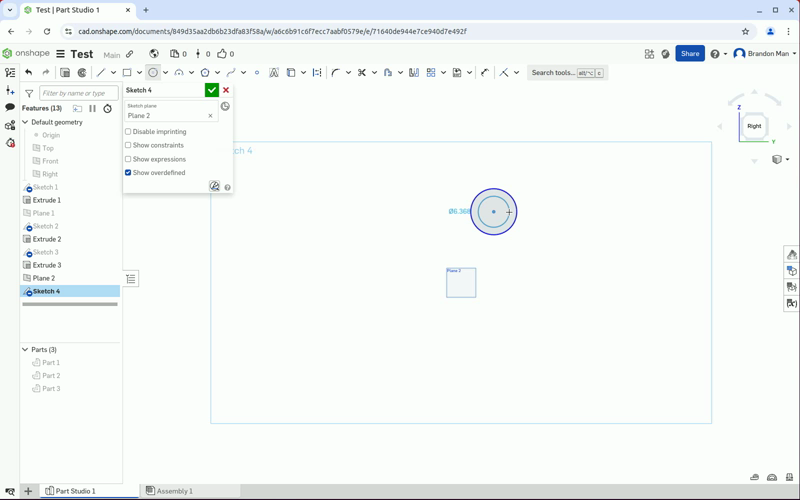
key(esc)
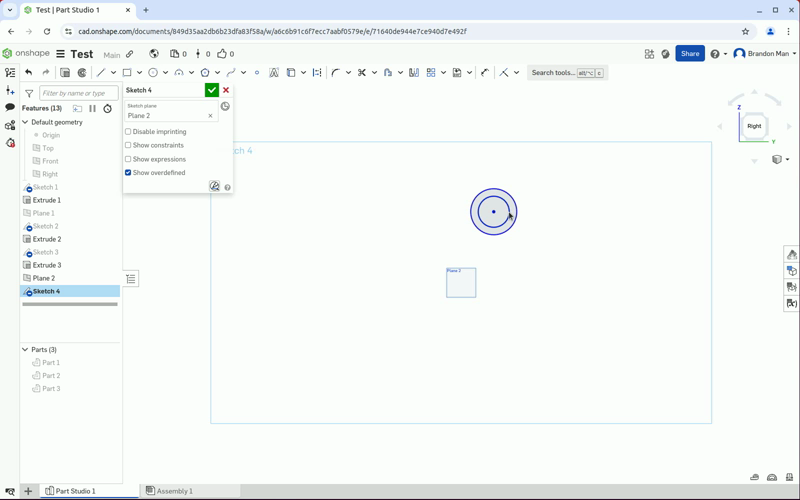
mouse_move(475, 199)
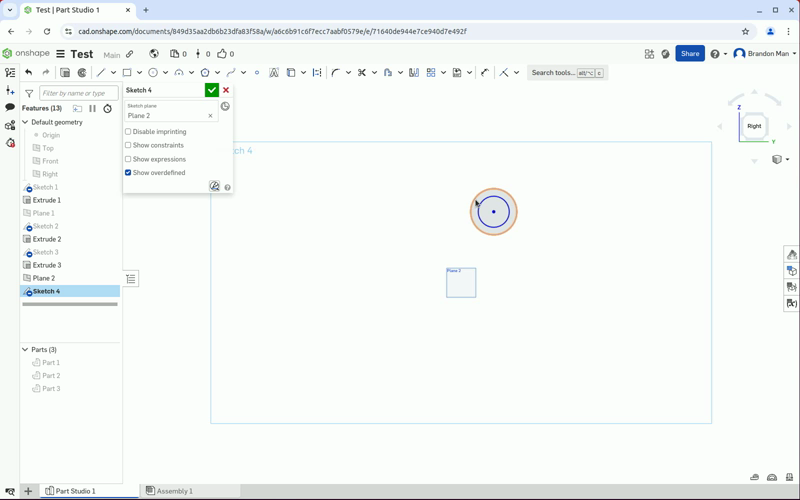
scroll(6)
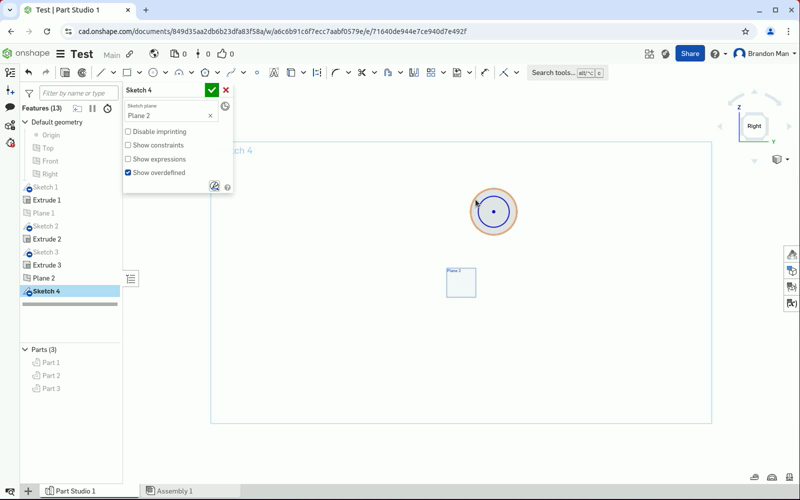
scroll(6)
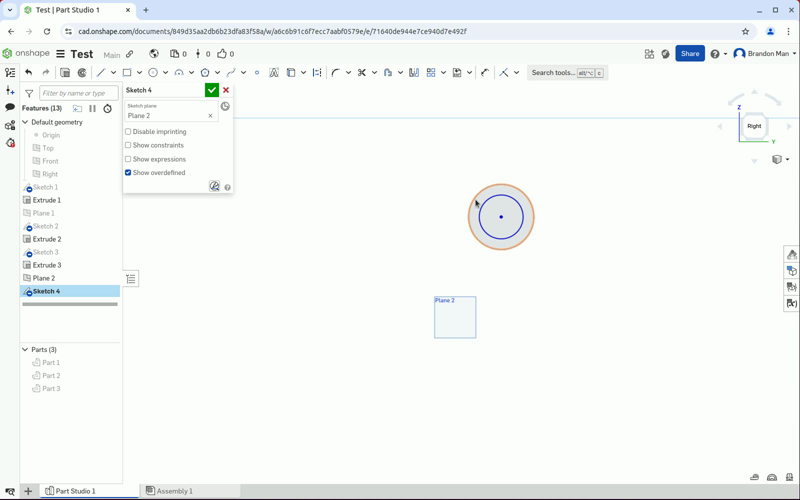
scroll(6)
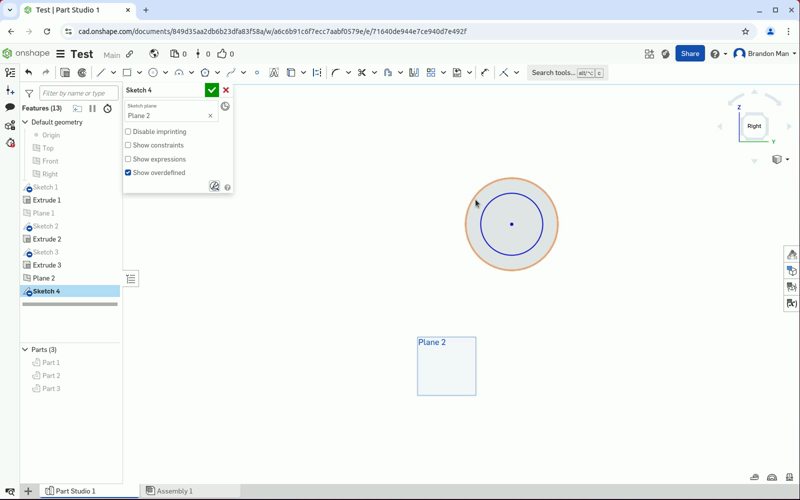
scroll(6)
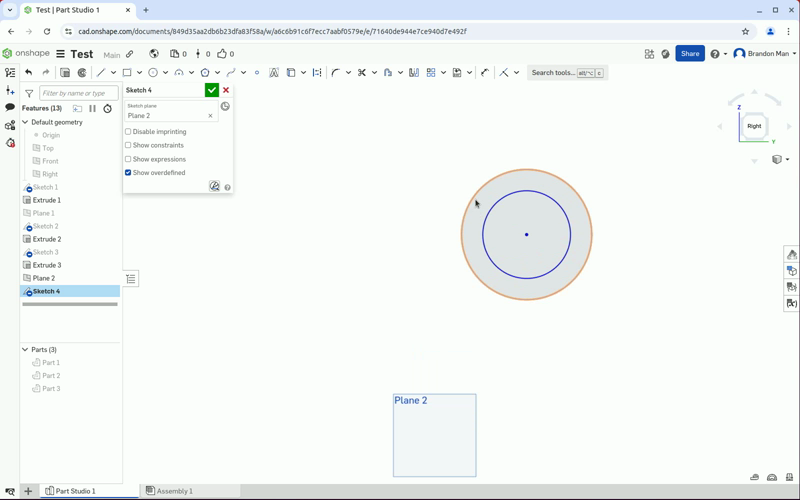
scroll(6)
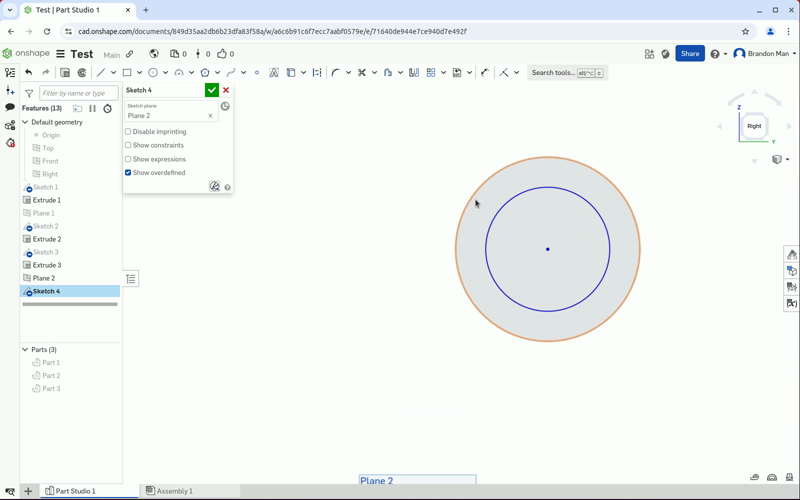
scroll(6)
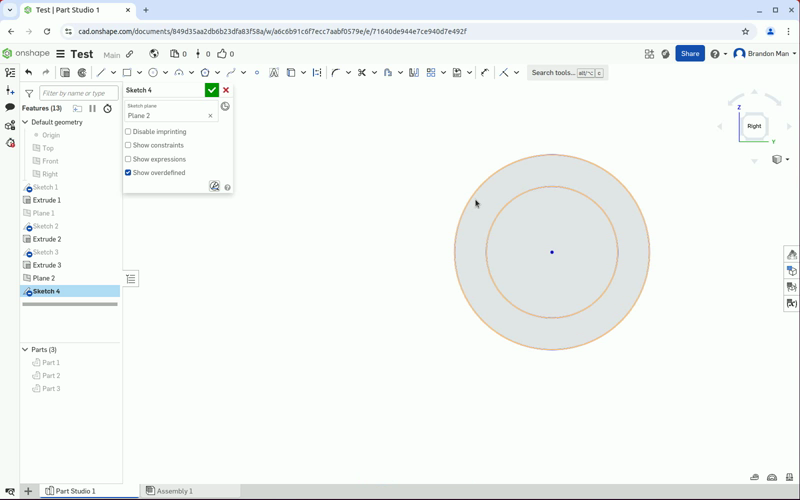
scroll(6)
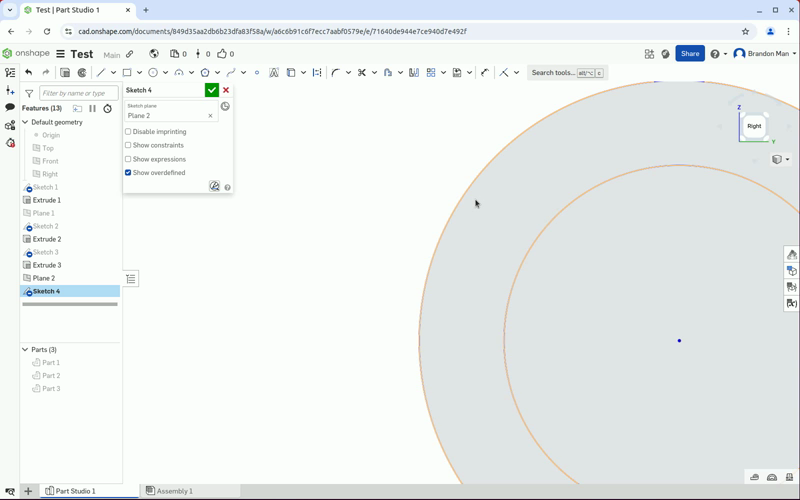
click(475, 199)
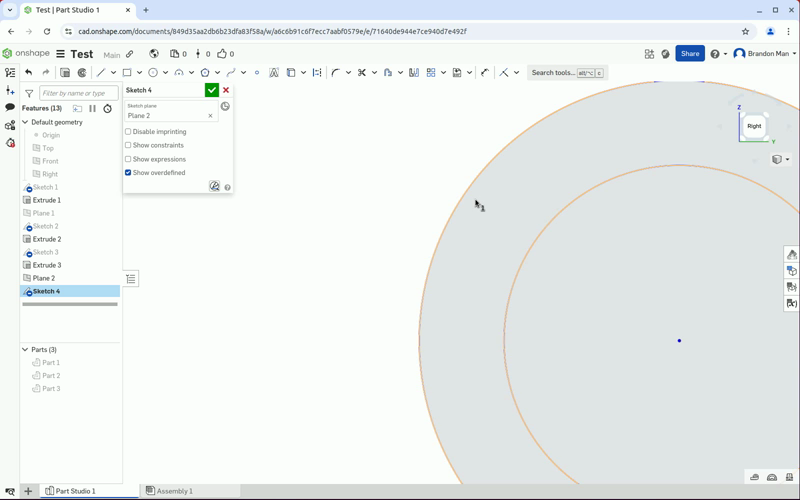
scroll(-6)
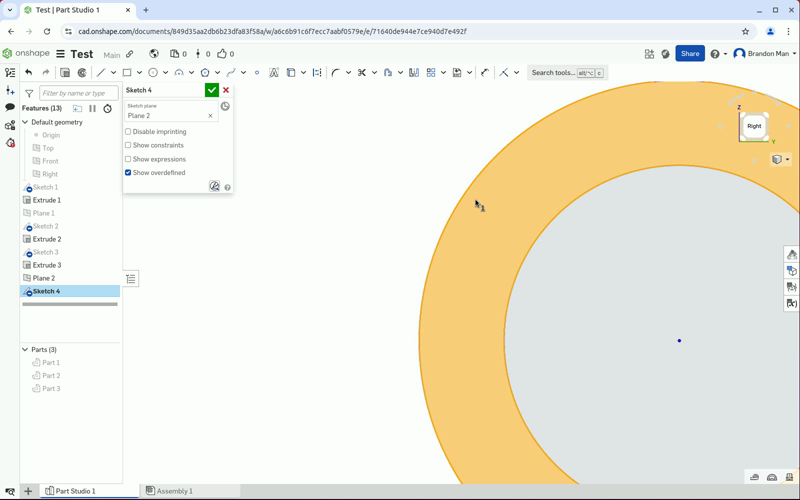
scroll(-6)
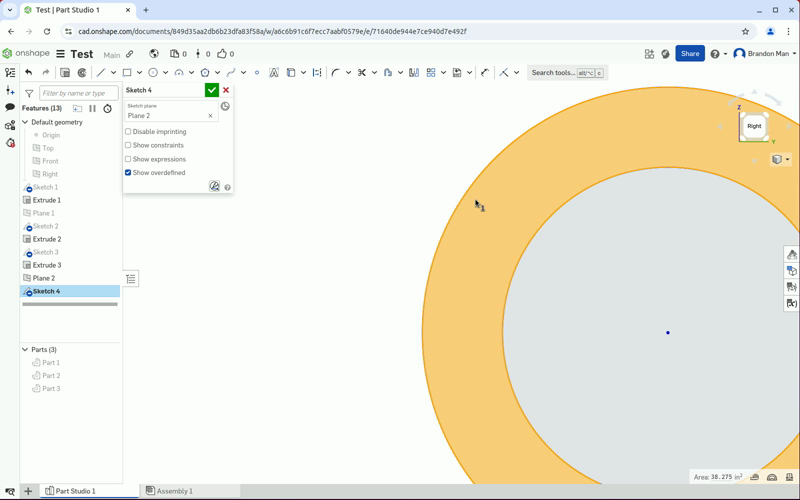
scroll(-6)
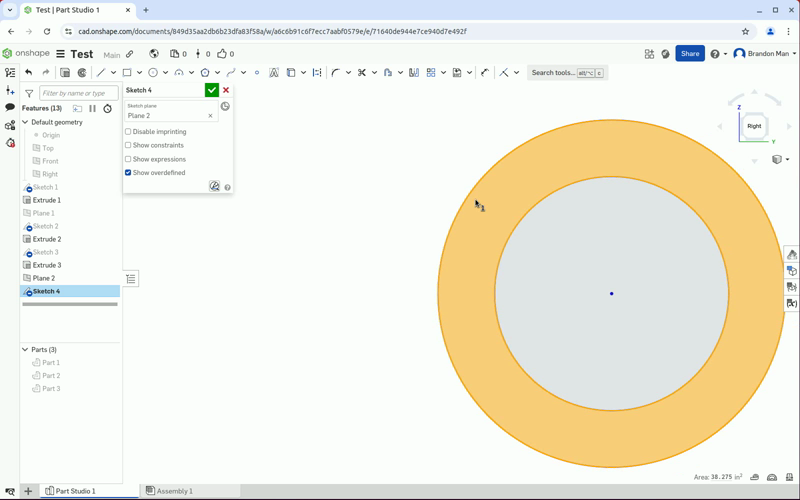
scroll(-6)
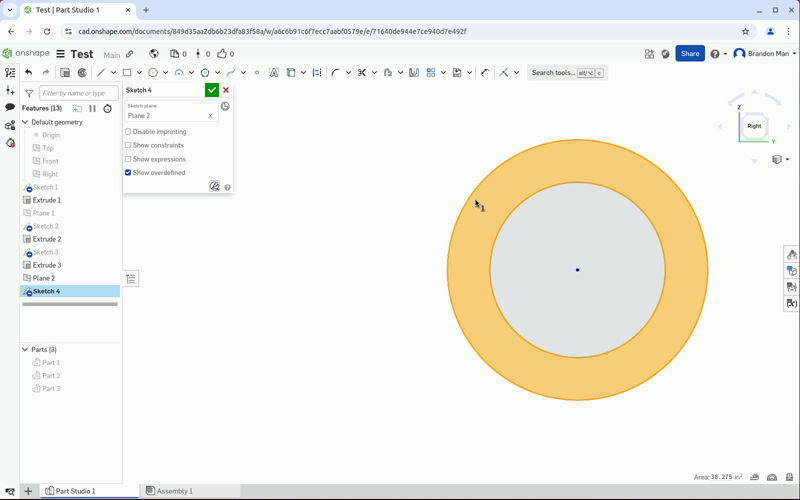
scroll(-6)
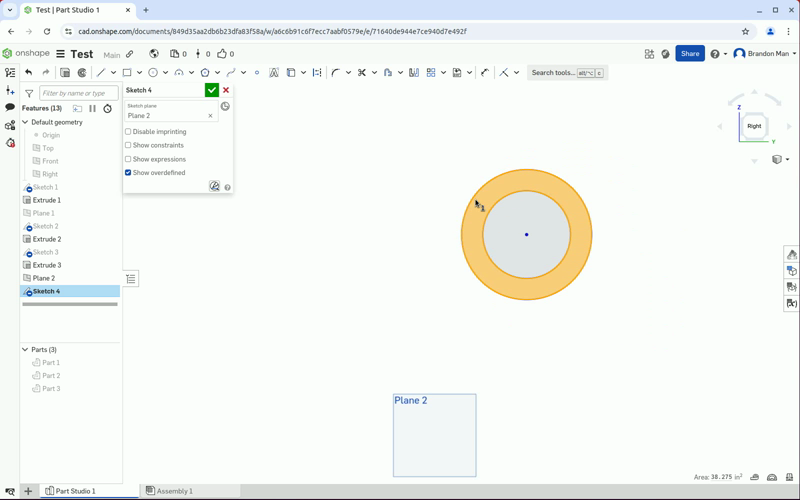
scroll(-6)
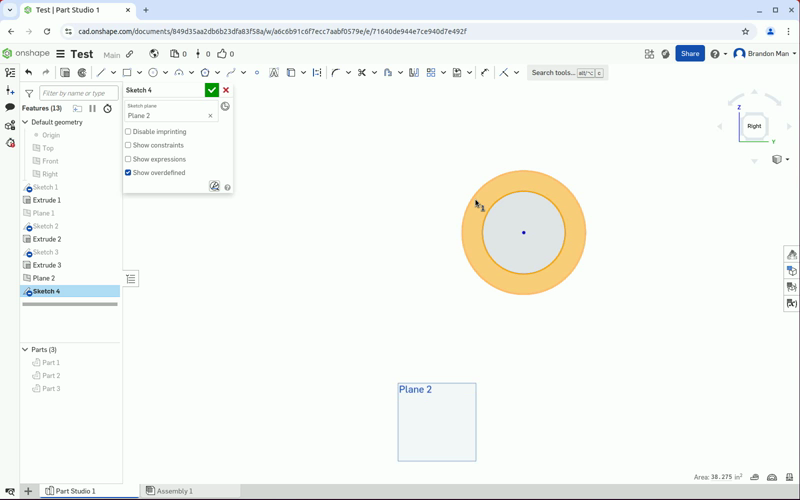
scroll(-6)
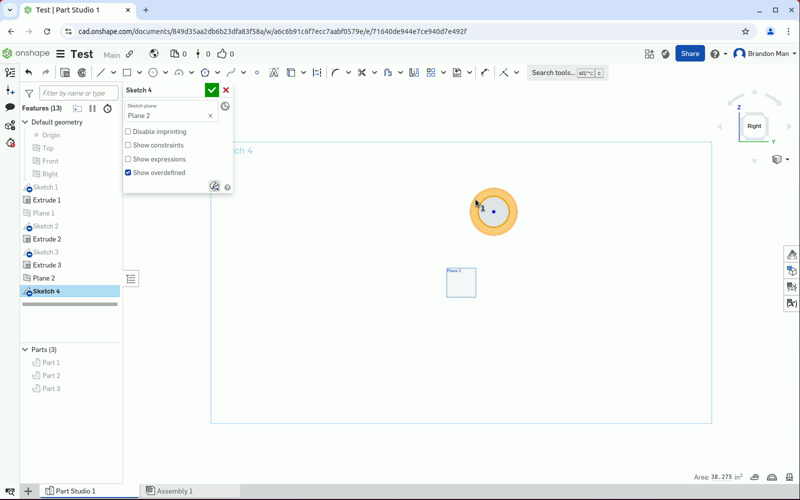
mouse_move(73, 352)
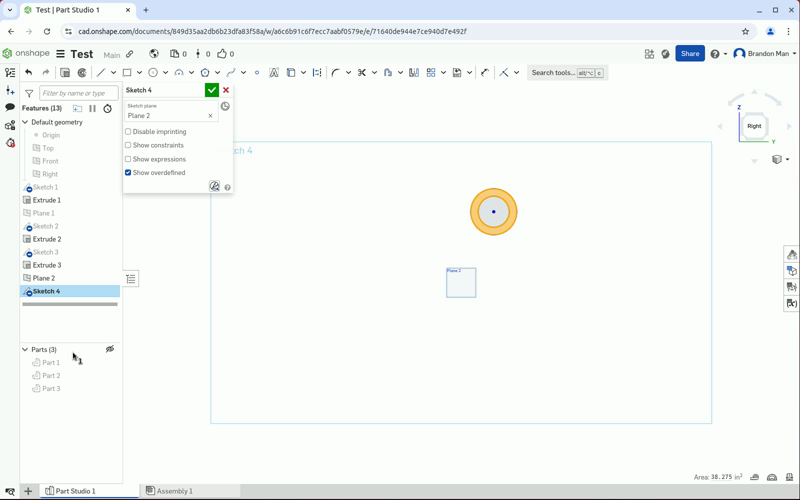
key(shift+y)
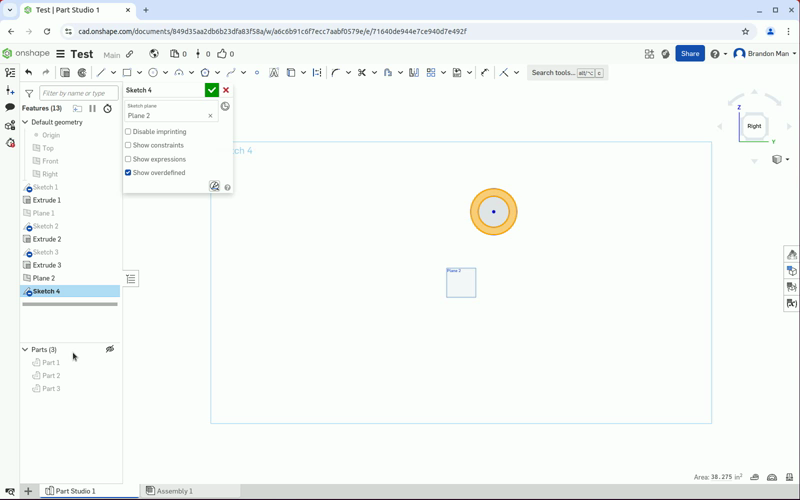
key(shift+e)
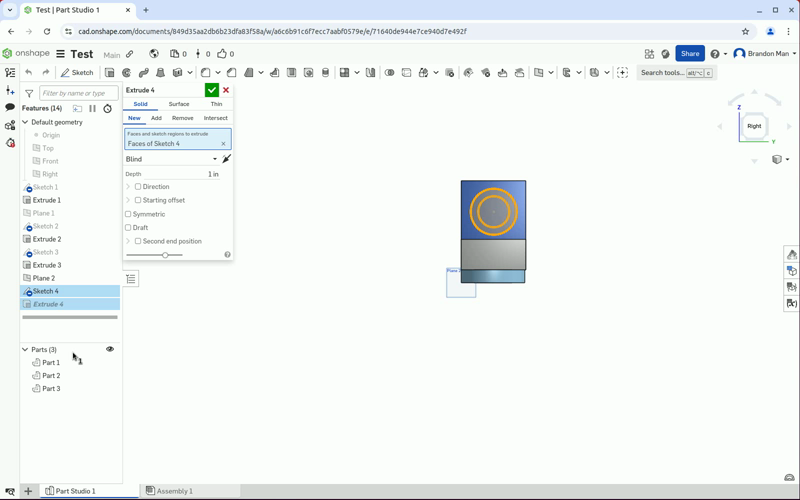
mouse_move(143, 106)
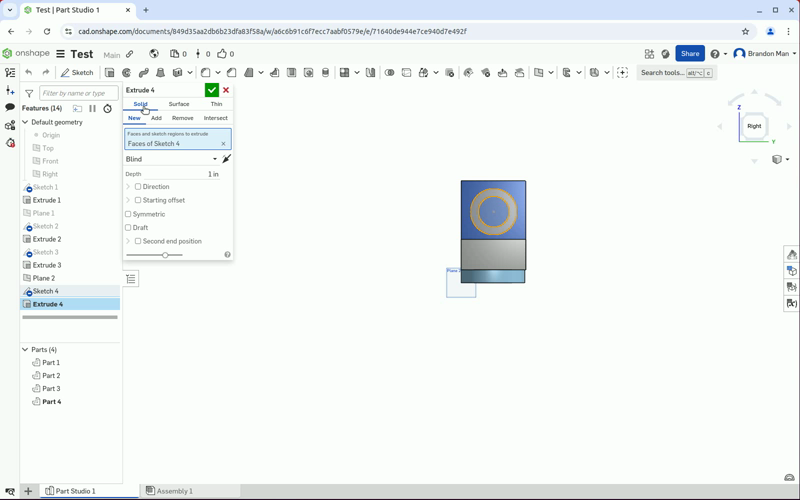
click(143, 106)
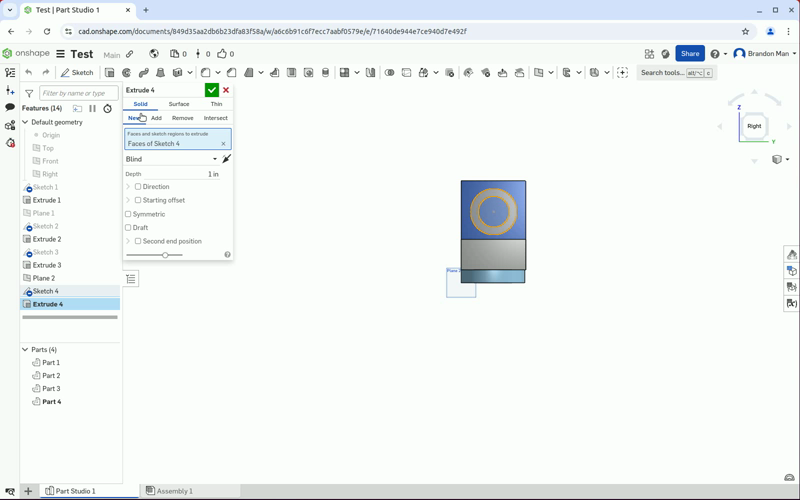
mouse_move(137, 120)
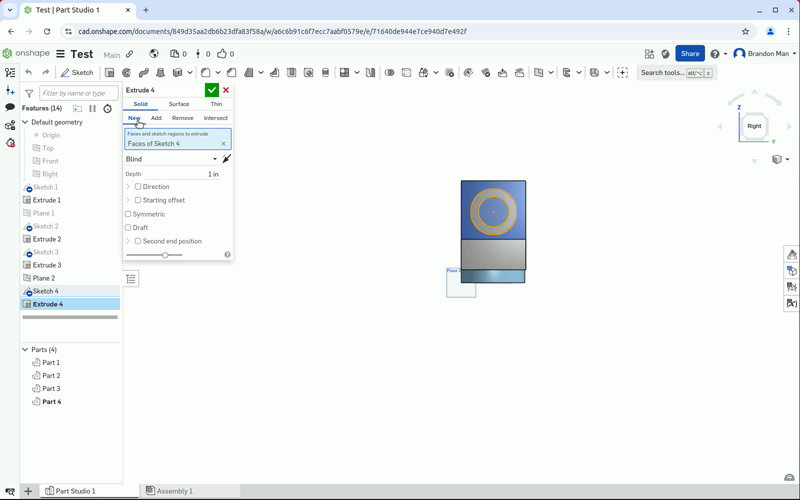
click(137, 120)
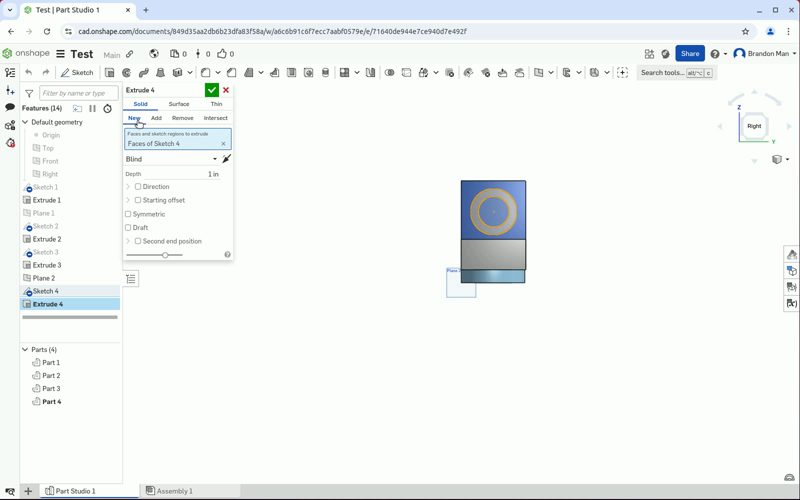
key(tab, 4)
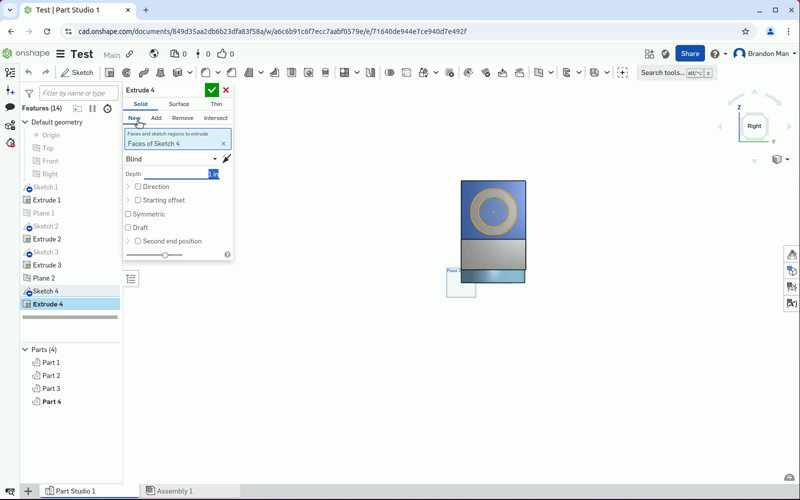
text(3.851)
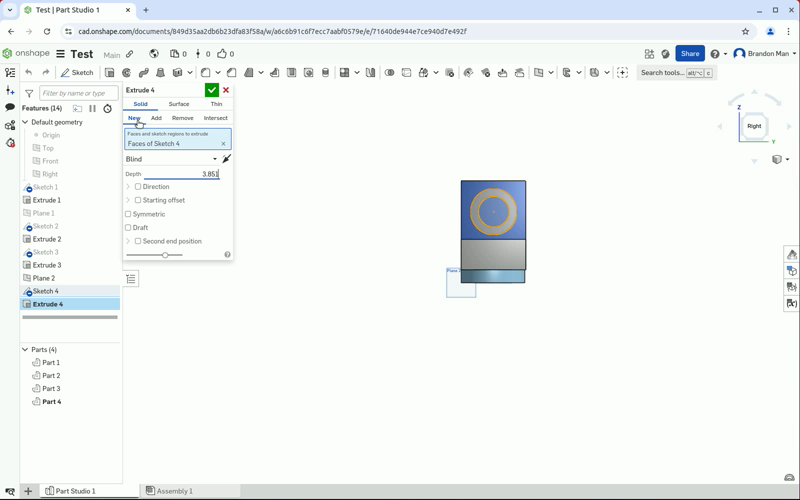
key(enter)
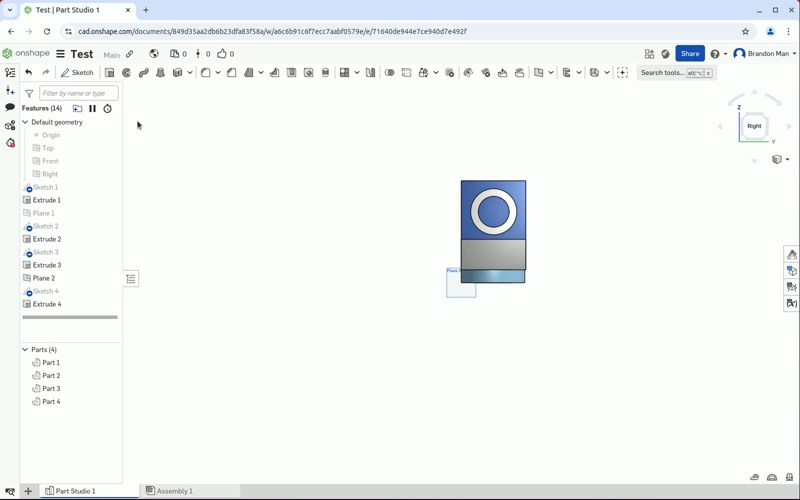
key(shift+h)
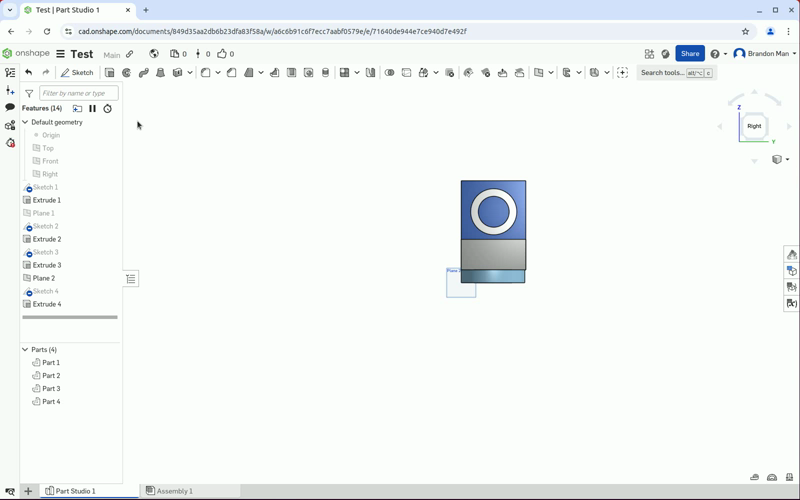
key(shift+h)
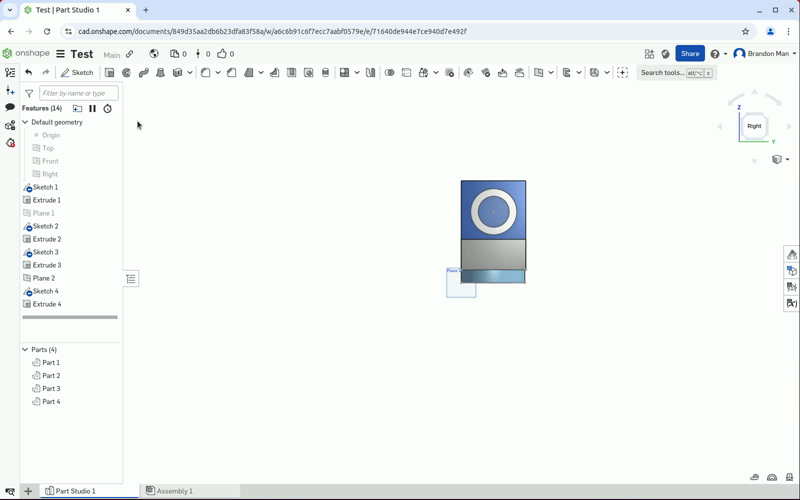
key(shift+7)
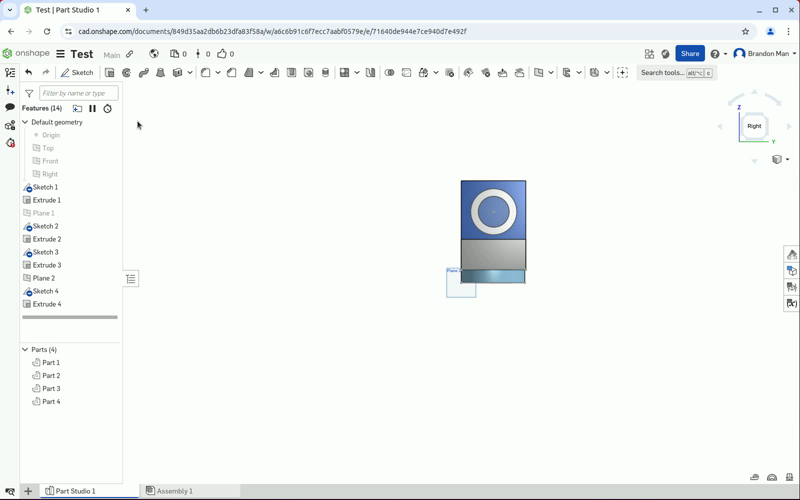
key(right, 2)
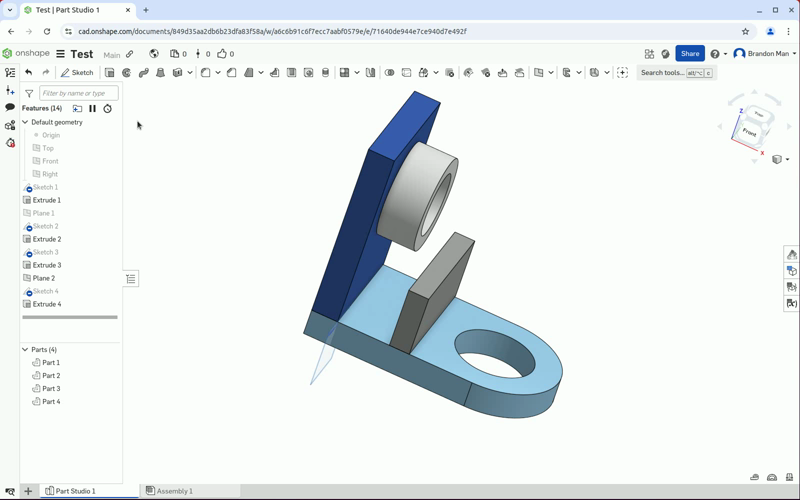
key(down, 2)
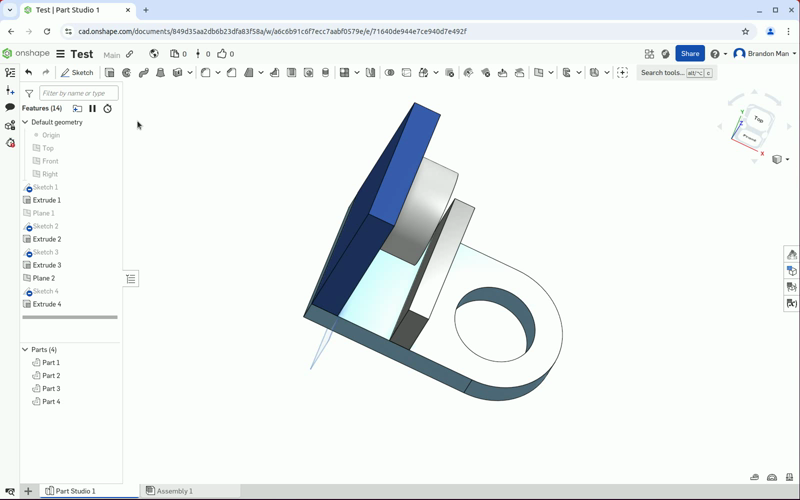
key(up, 2)
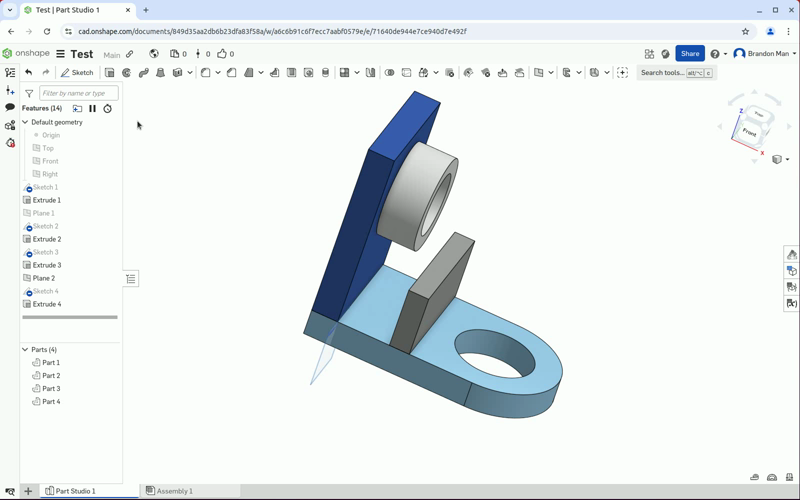
key(left, 2)
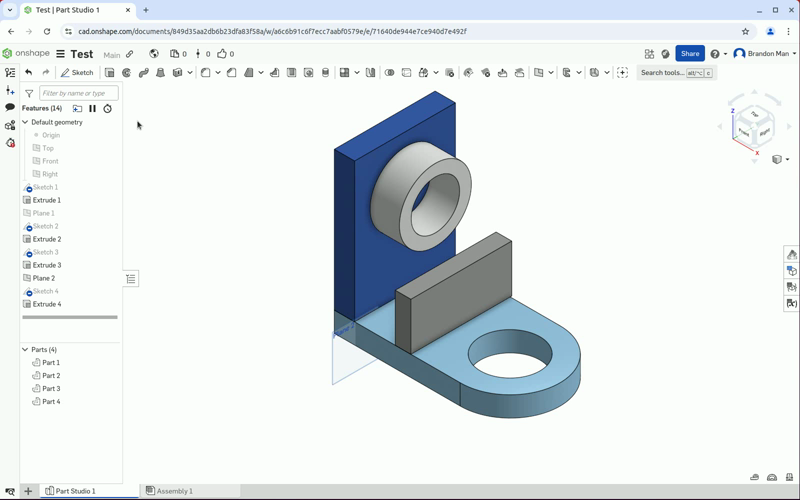
mouse_move(73, 189)
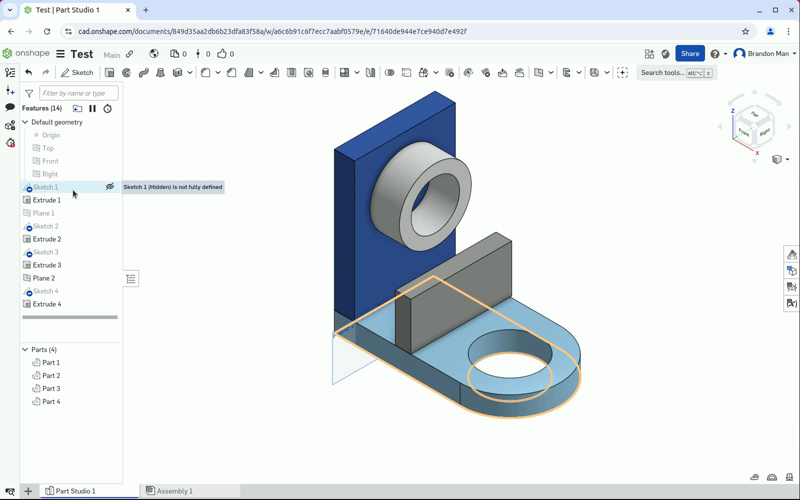
click(73, 189)